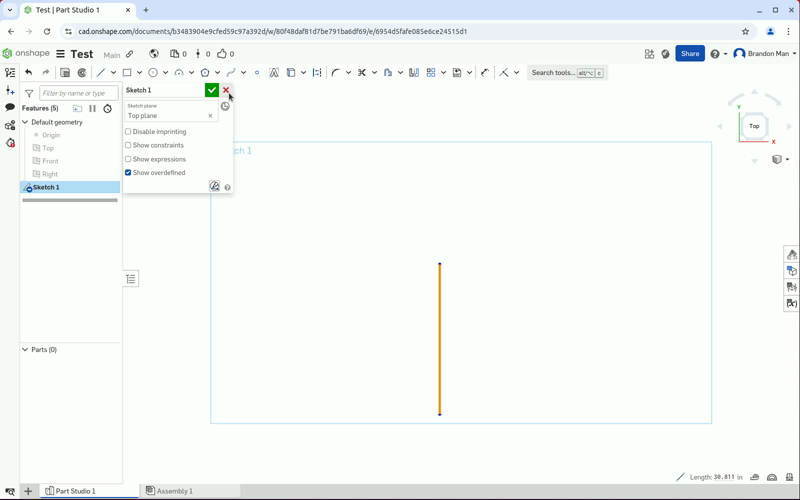
key(shift+h)
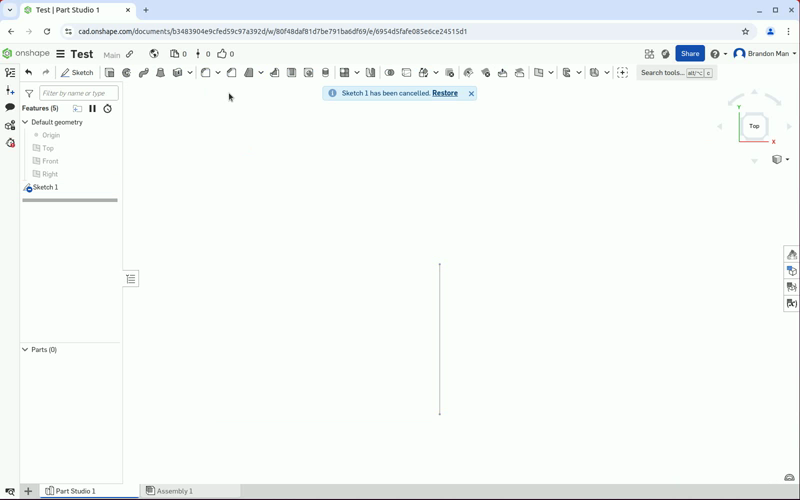
key(shift+s)
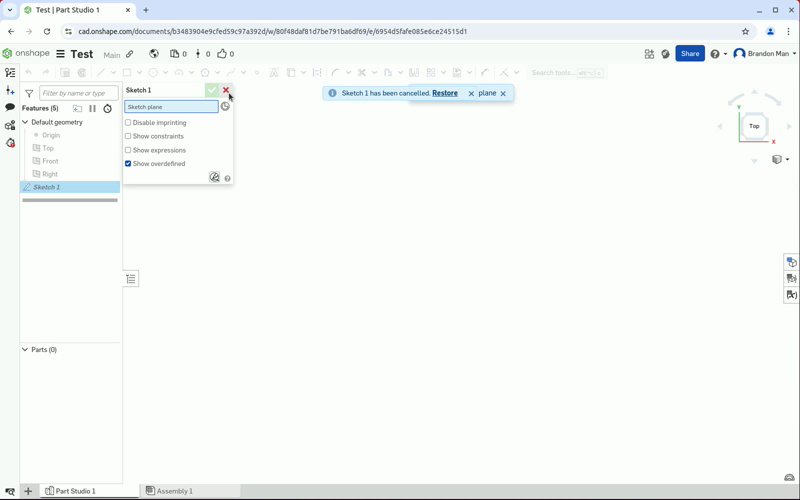
mouse_move(73, 150)
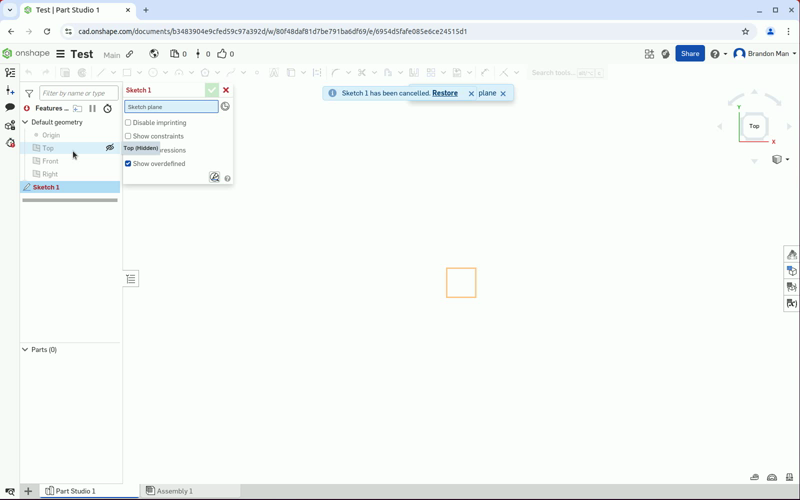
click(73, 150)
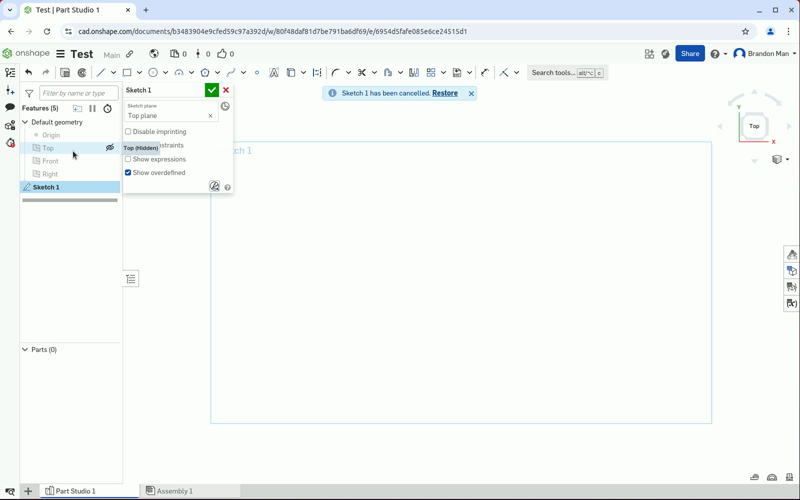
mouse_move(73, 352)
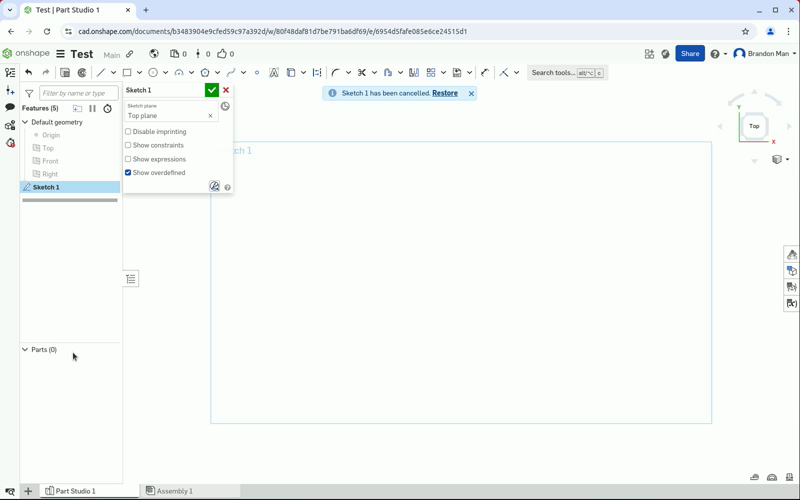
key(y)
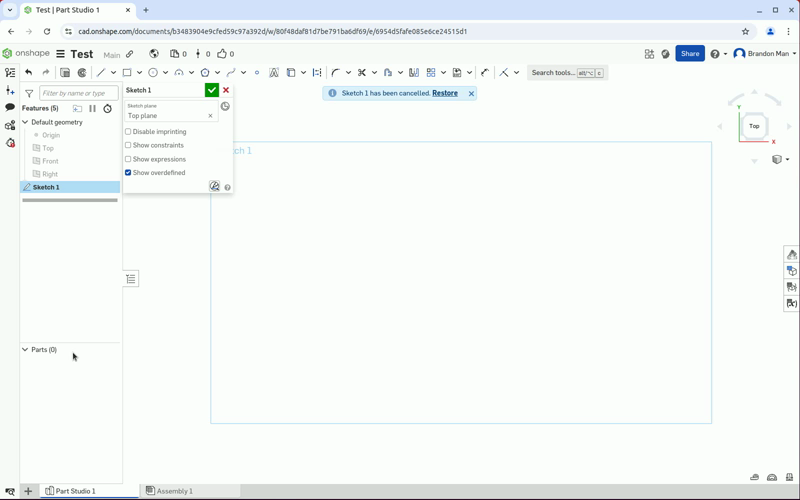
key(l)
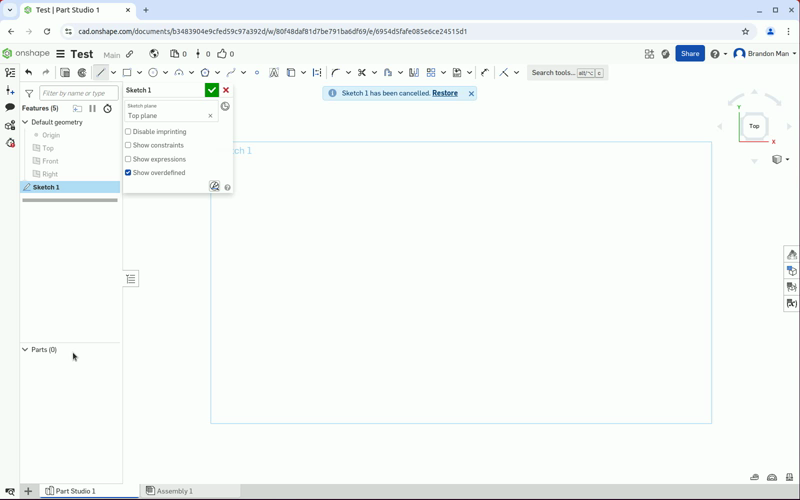
key_down(shift)
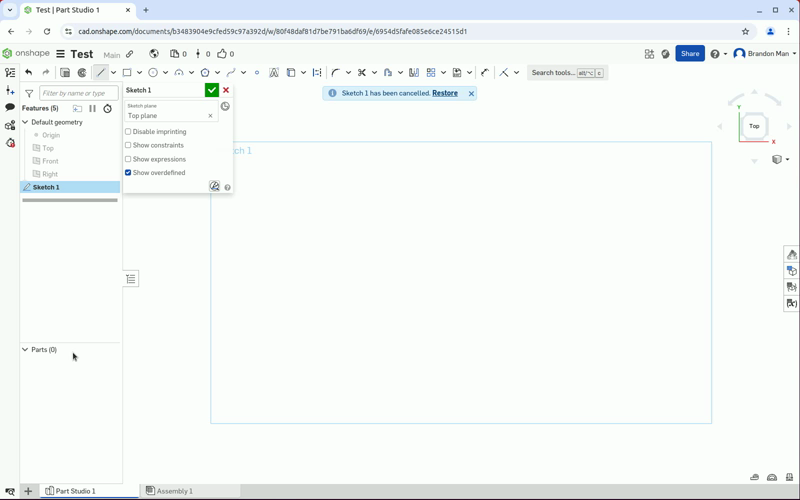
mouse_move(506, 274)
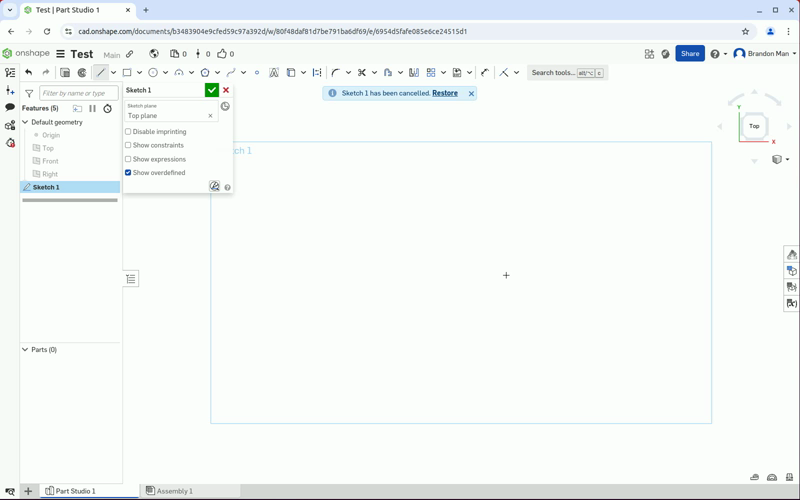
click(506, 274)
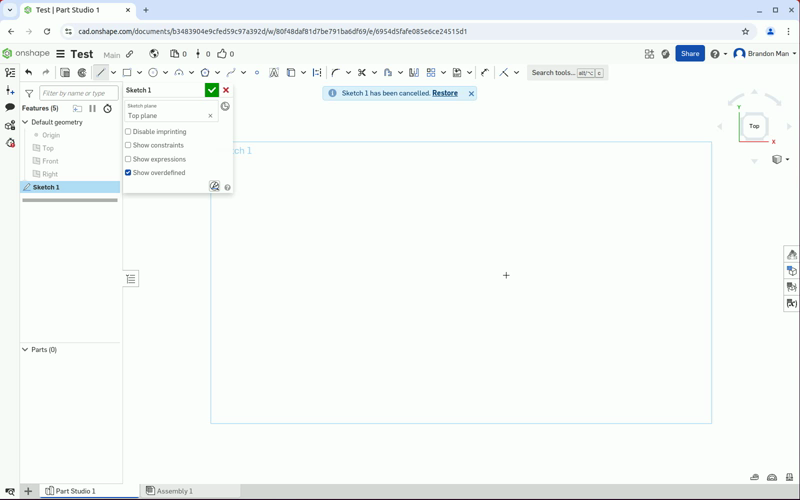
key_up(shift)
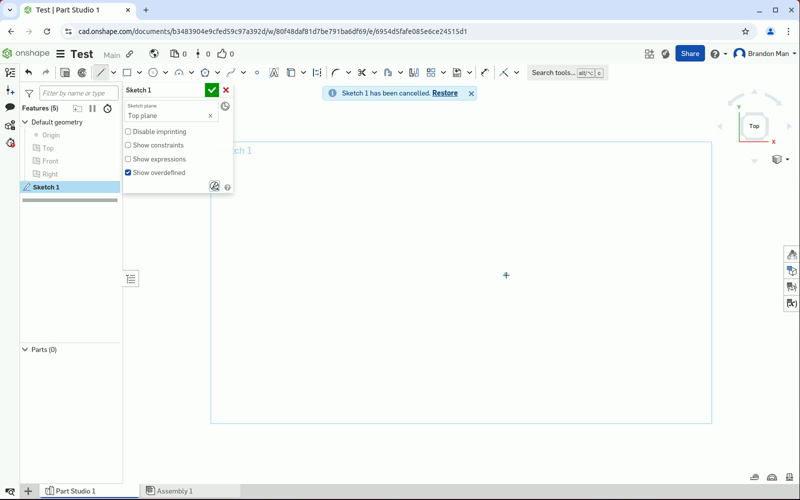
key_down(shift)
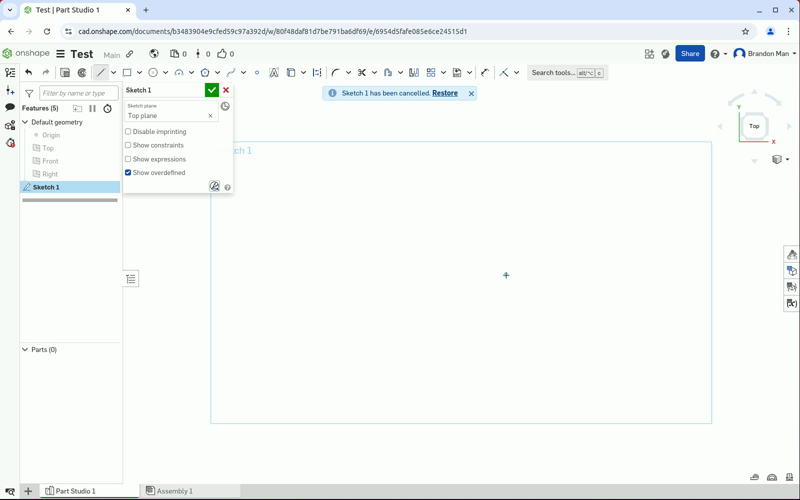
mouse_move(536, 274)
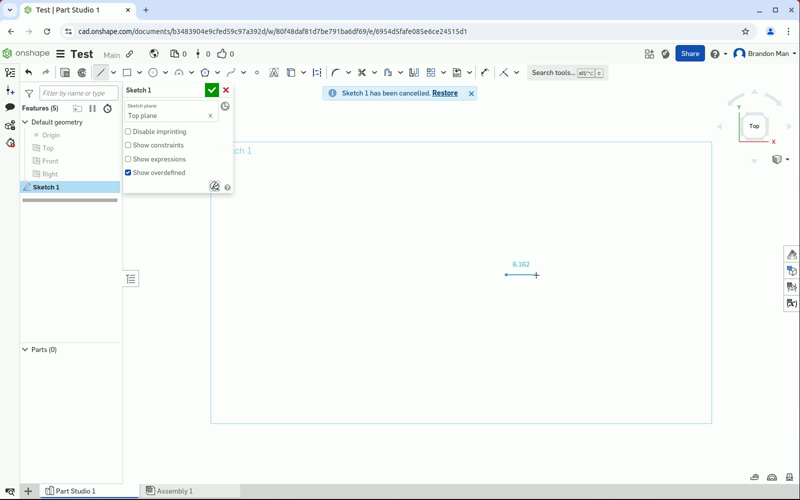
mouse_move(506, 270)
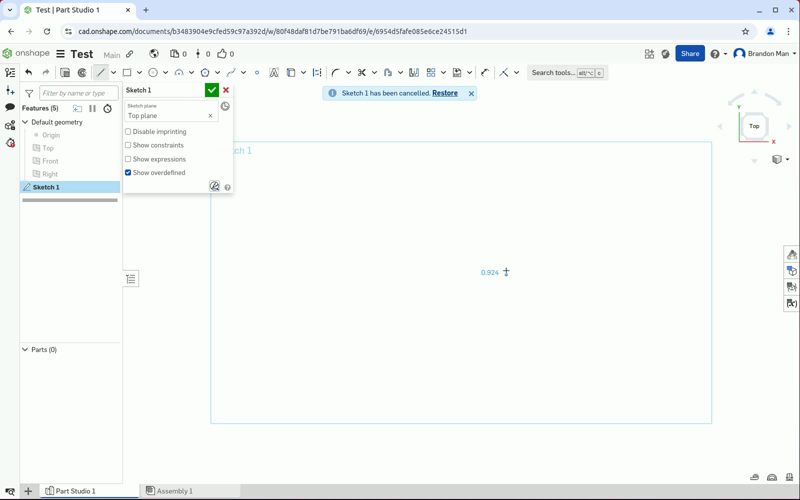
scroll(6)
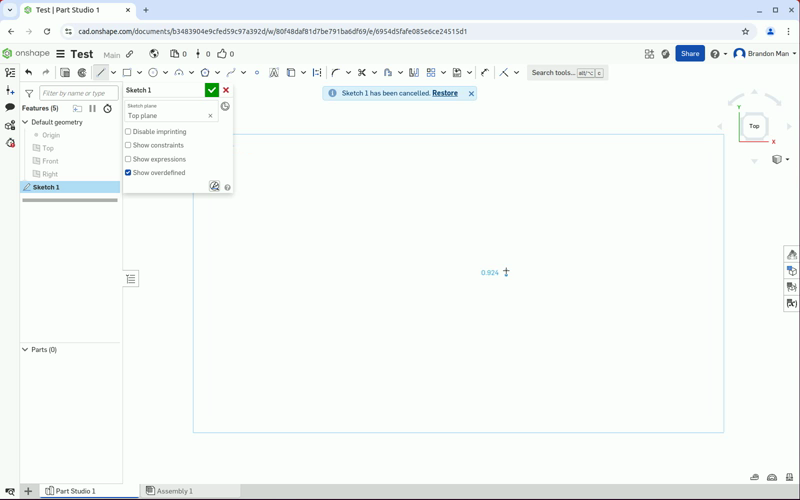
scroll(6)
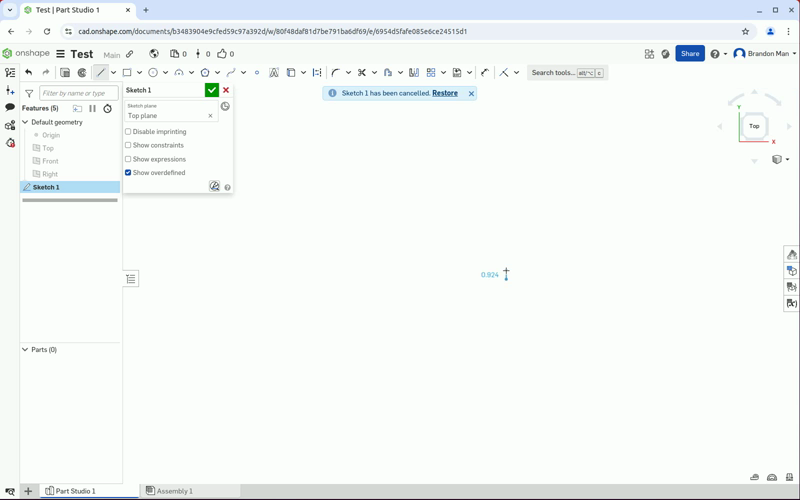
scroll(6)
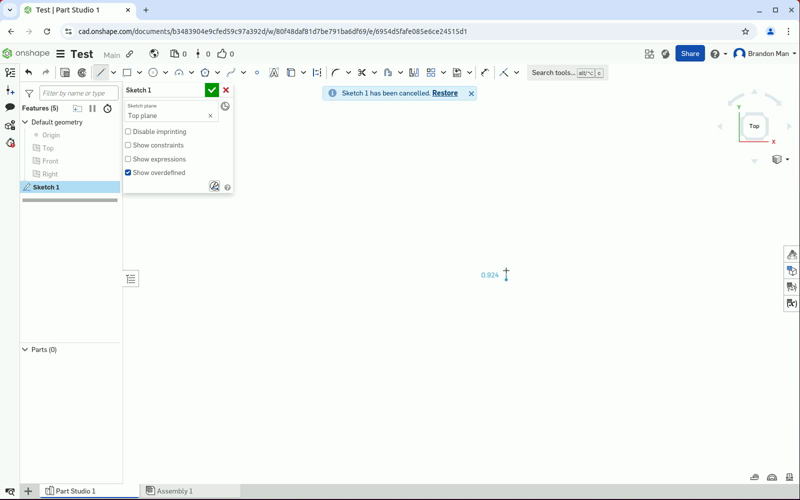
scroll(6)
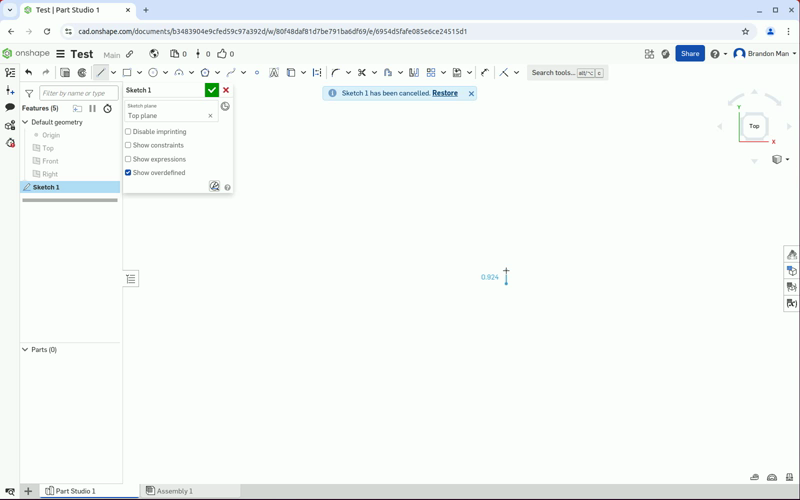
scroll(6)
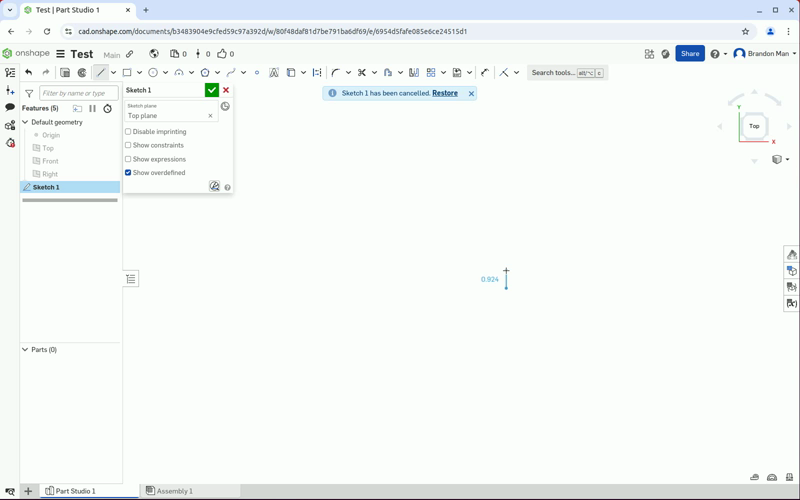
scroll(6)
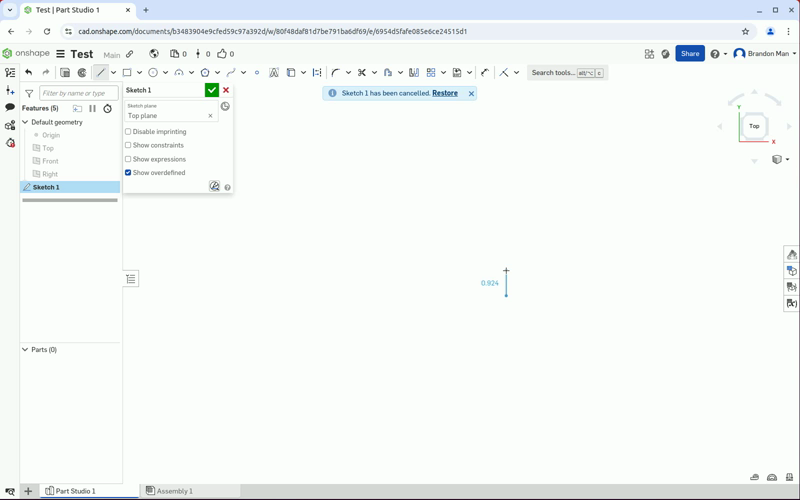
scroll(6)
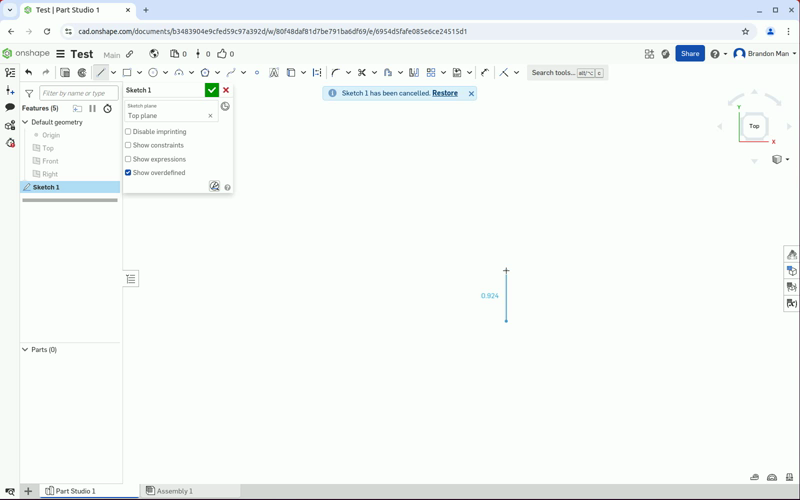
click(506, 270)
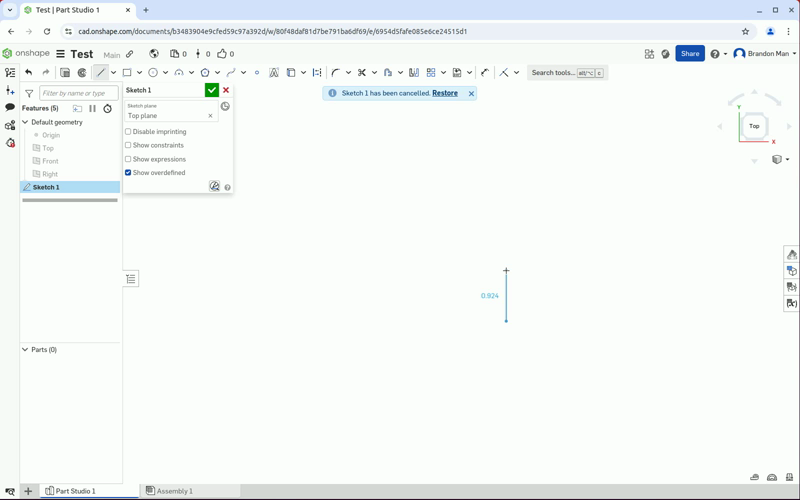
scroll(-6)
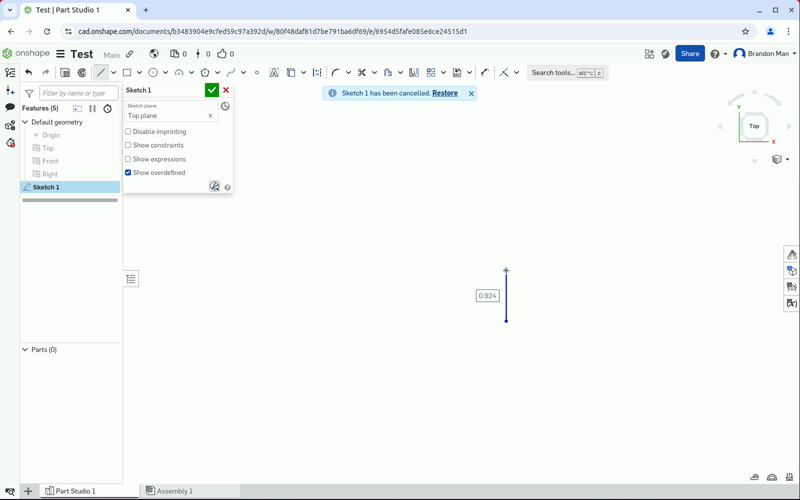
scroll(-6)
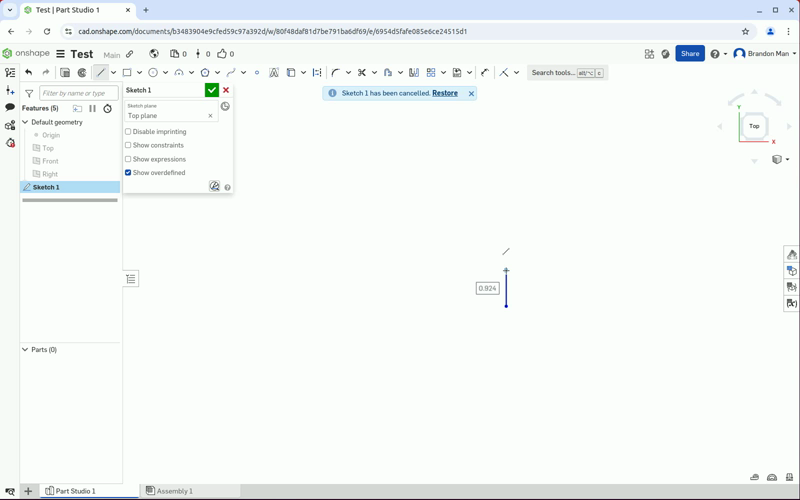
scroll(-6)
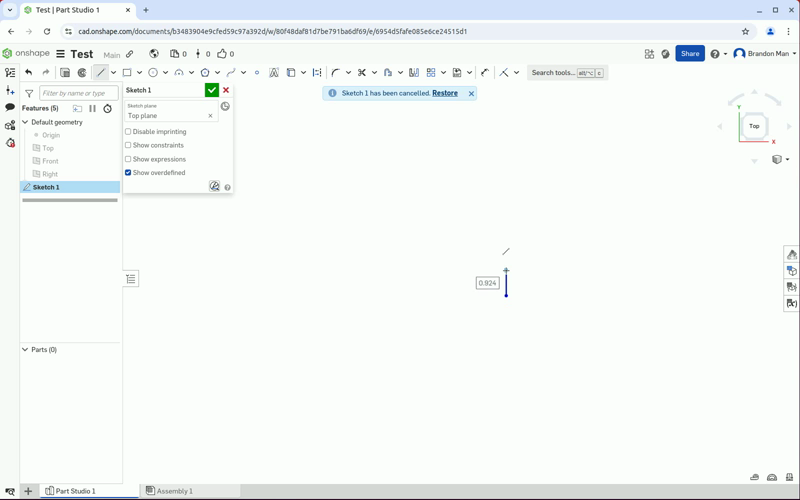
scroll(-6)
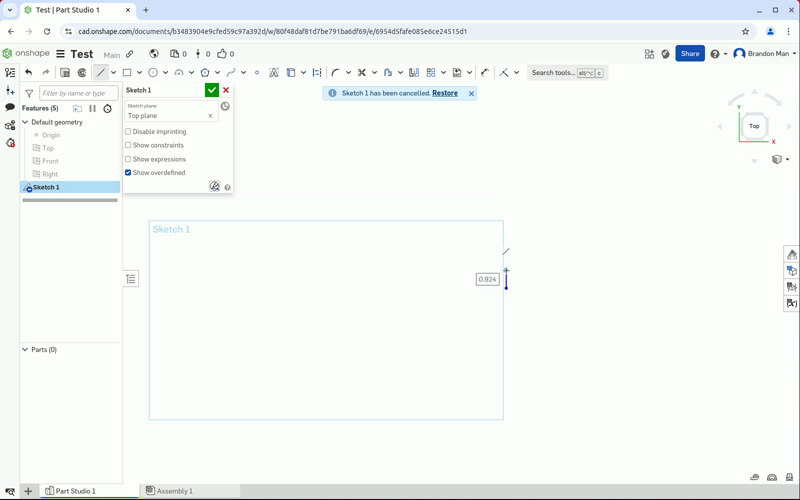
scroll(-6)
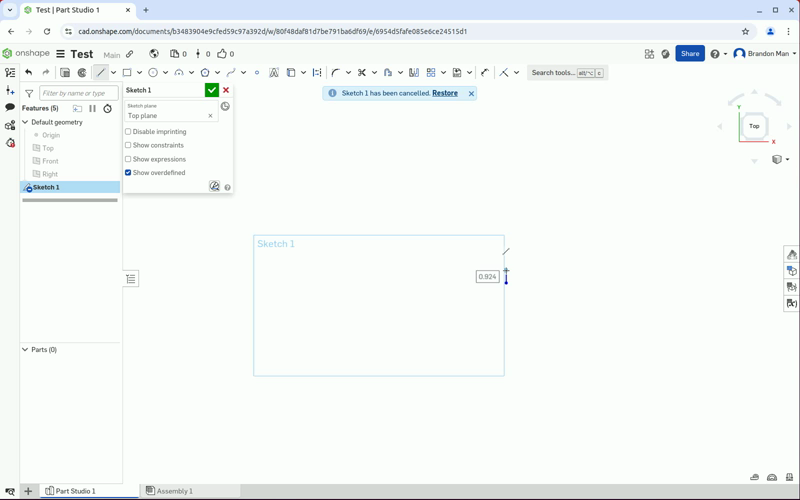
scroll(-6)
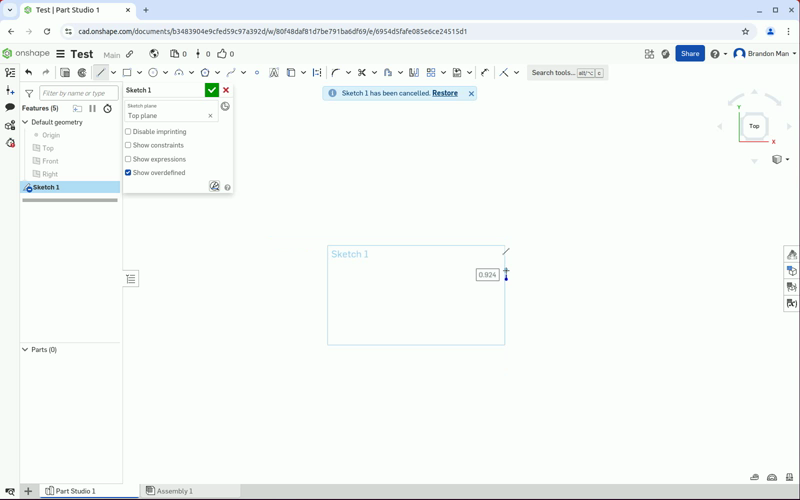
scroll(-6)
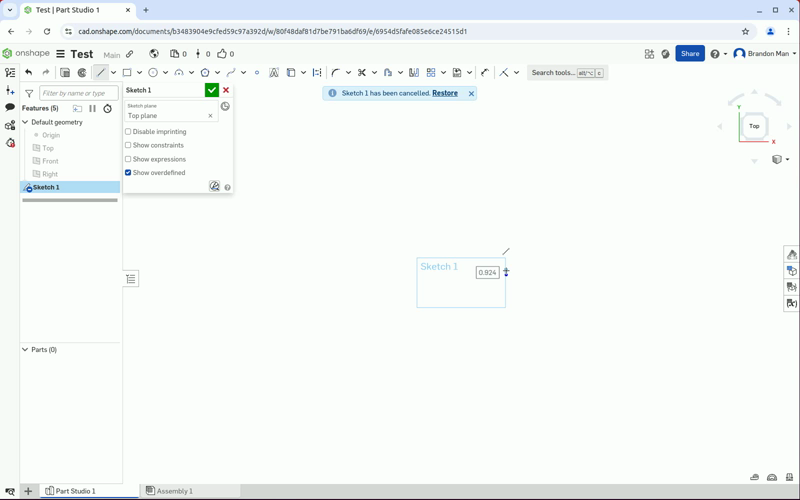
key_up(shift)
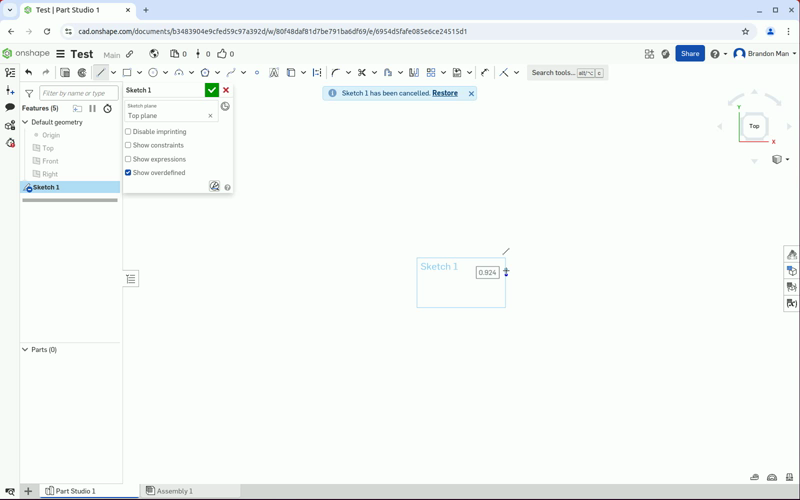
key(esc)
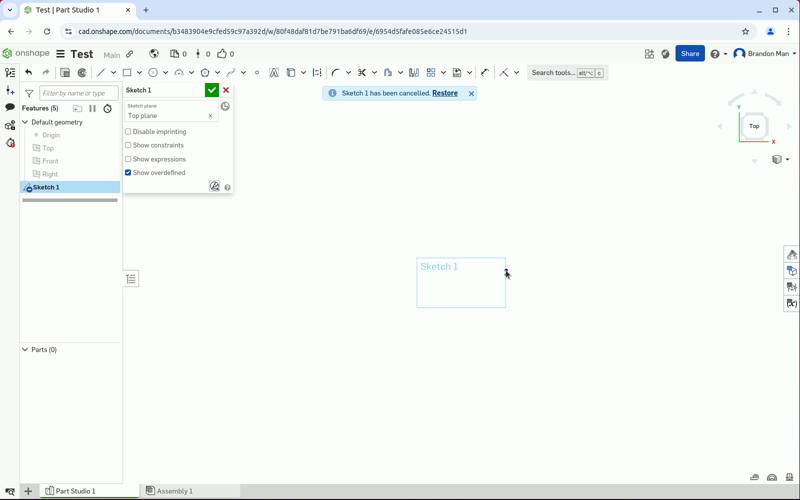
key(a)
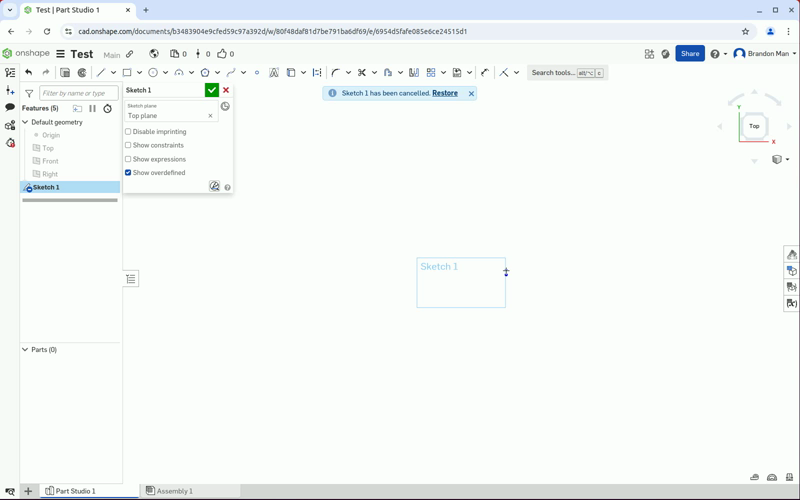
mouse_move(506, 270)
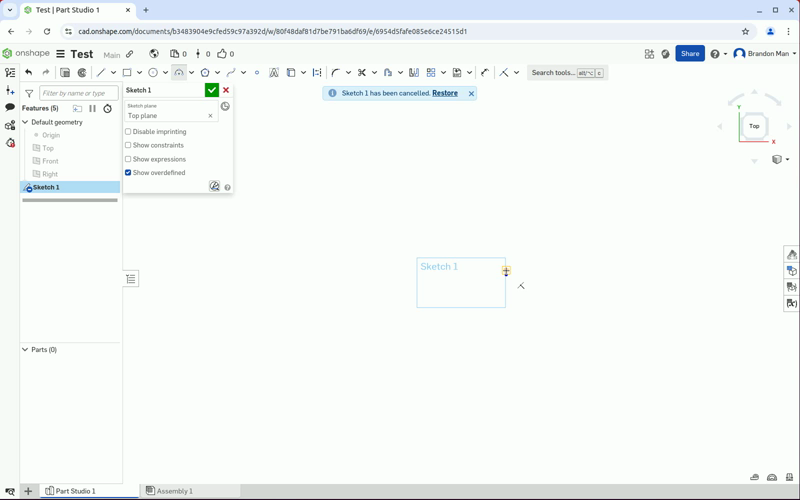
scroll(6)
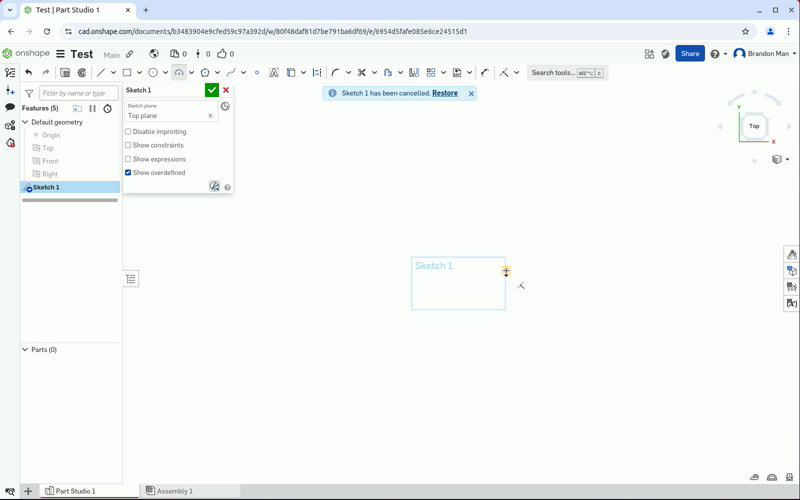
scroll(6)
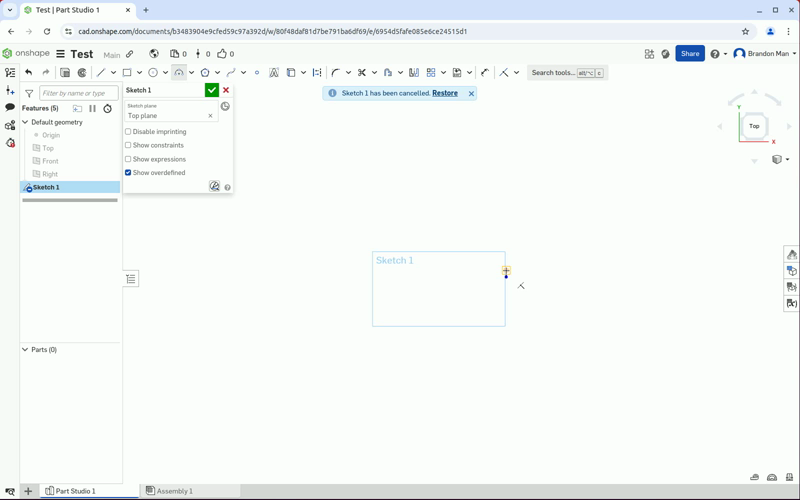
scroll(6)
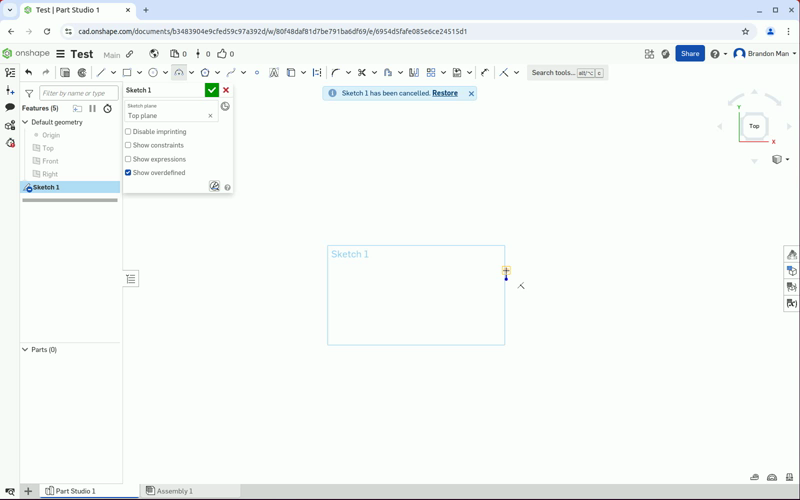
scroll(6)
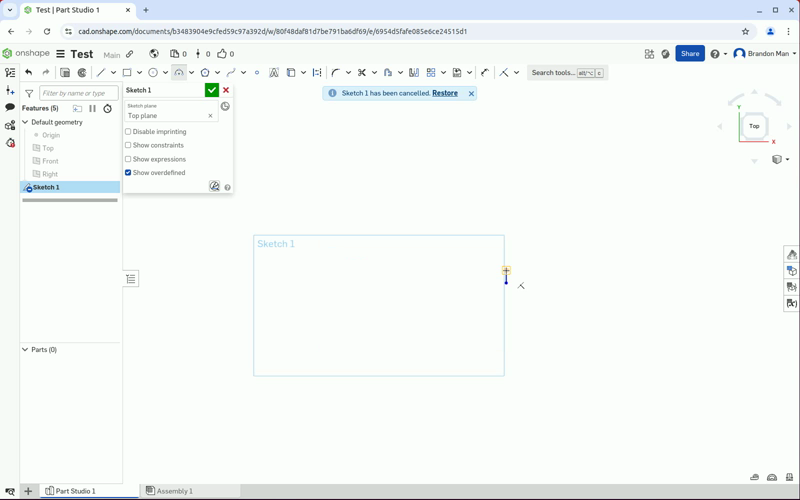
scroll(6)
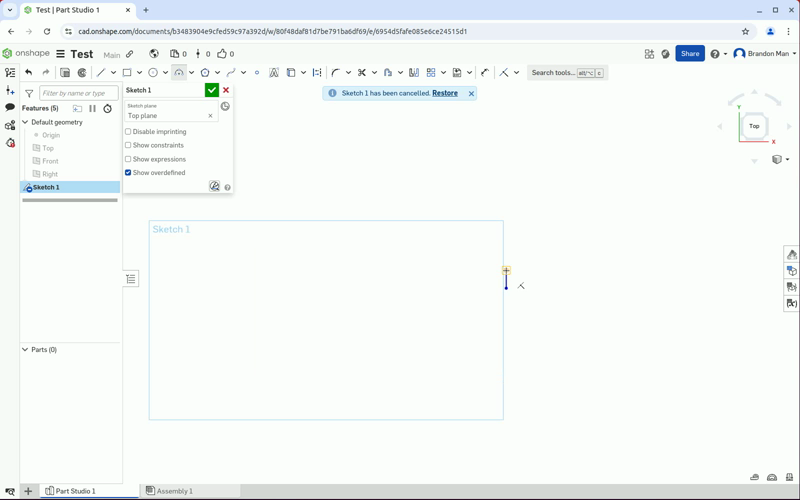
scroll(6)
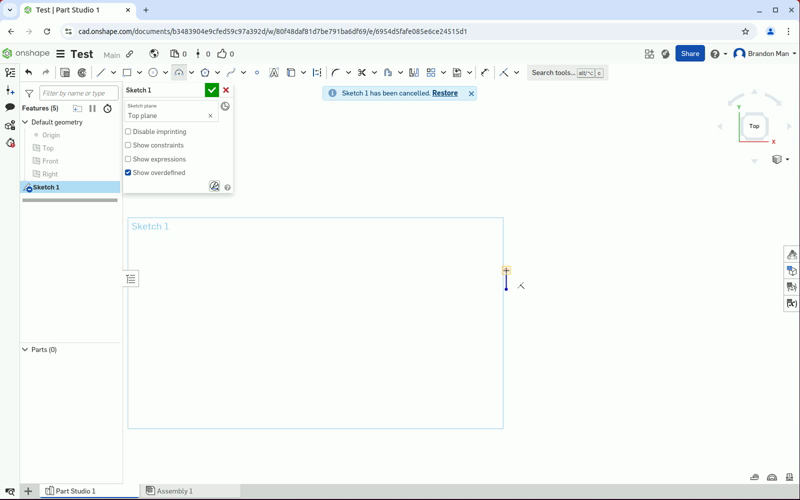
scroll(6)
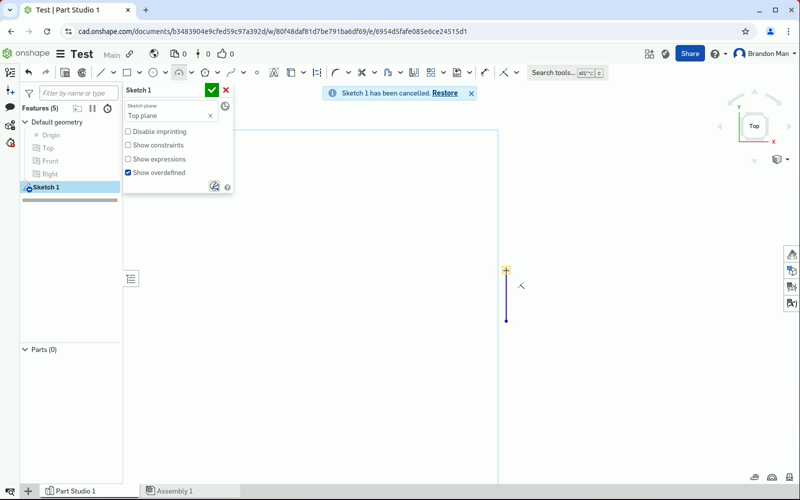
click(506, 270)
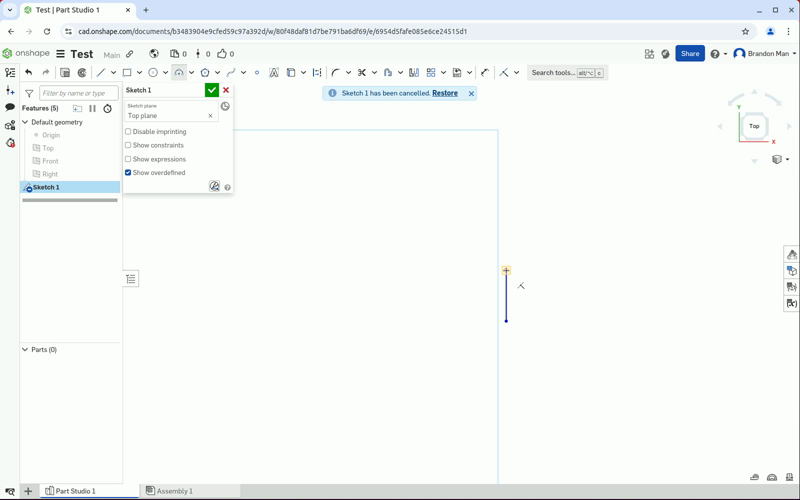
scroll(-6)
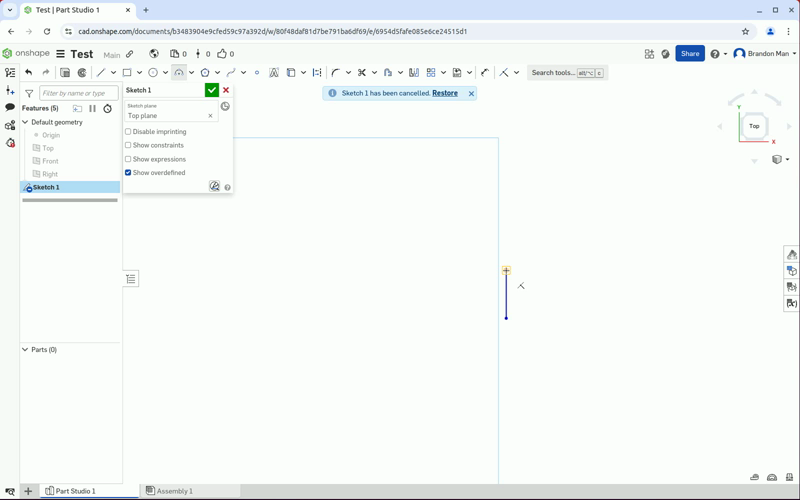
scroll(-6)
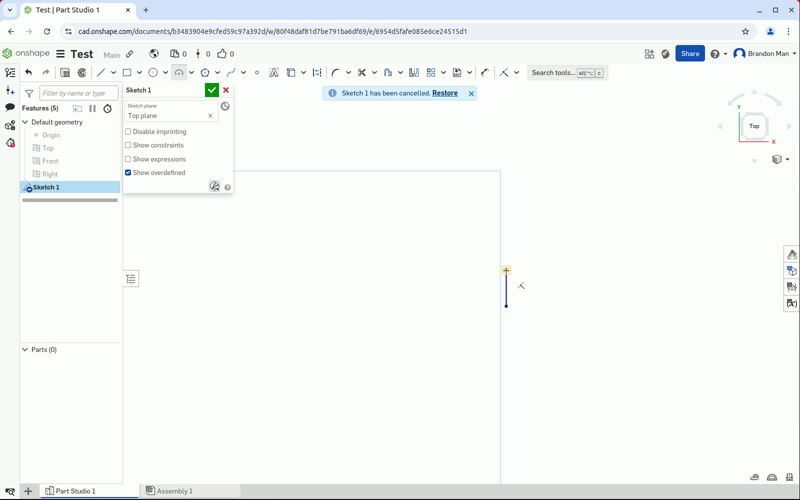
scroll(-6)
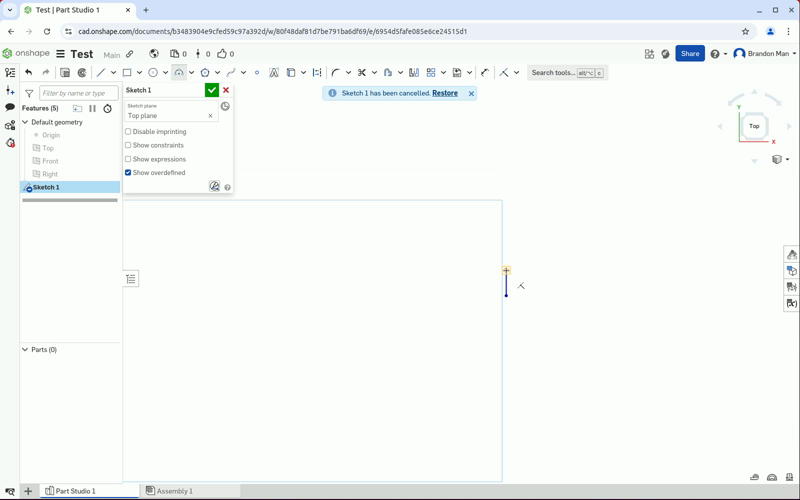
scroll(-6)
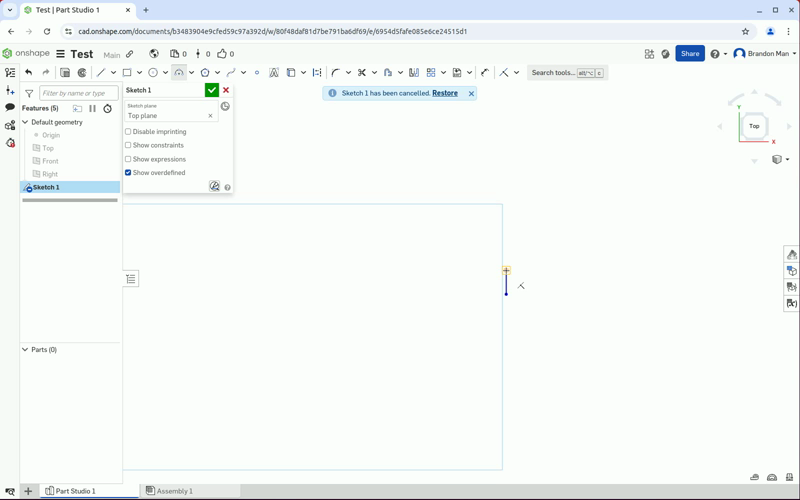
scroll(-6)
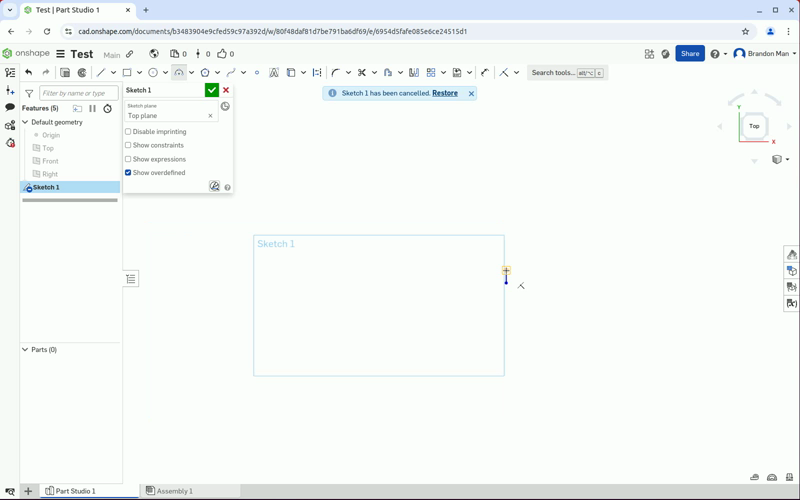
scroll(-6)
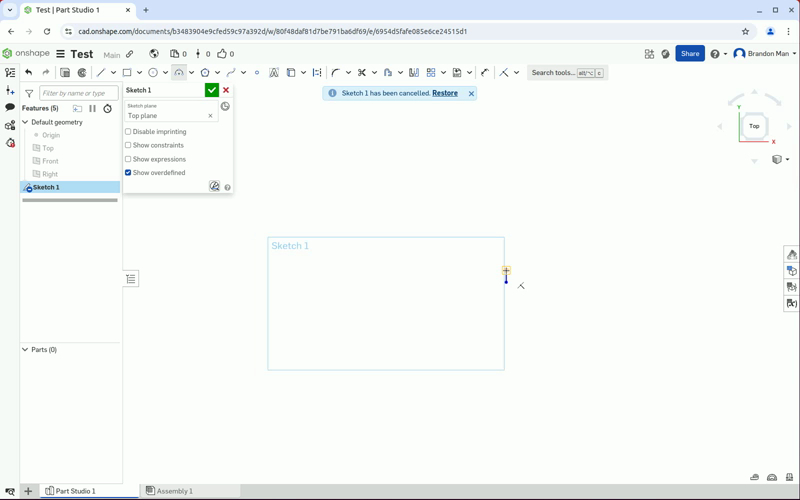
scroll(-6)
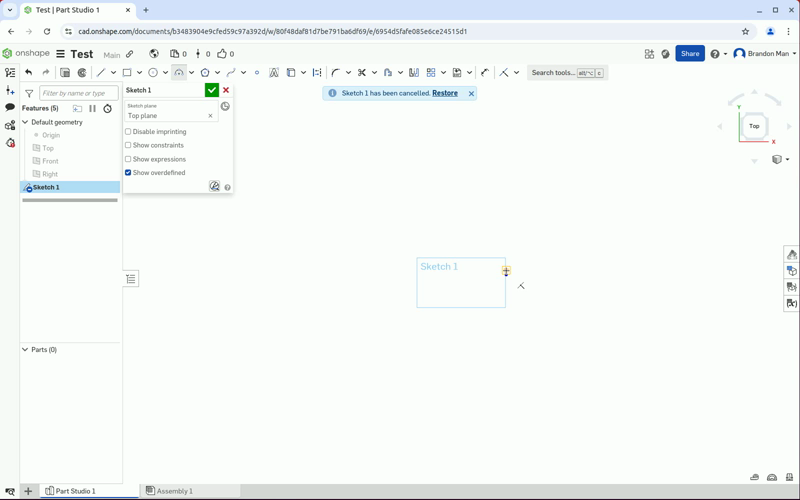
key_down(shift)
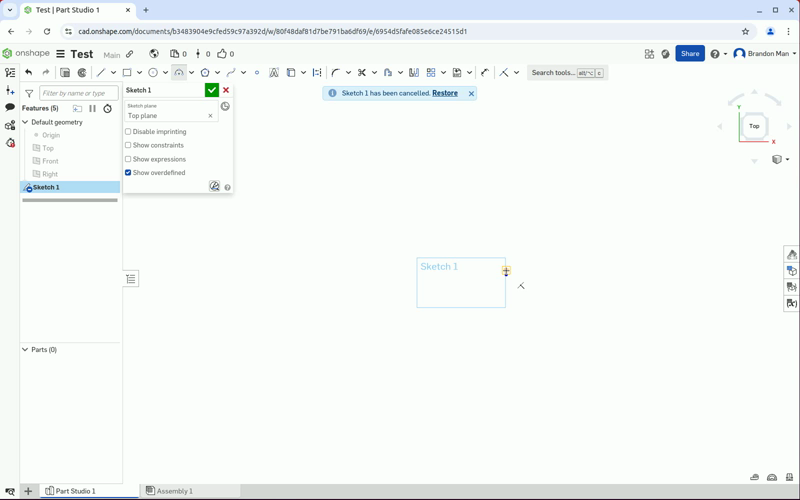
mouse_move(516, 280)
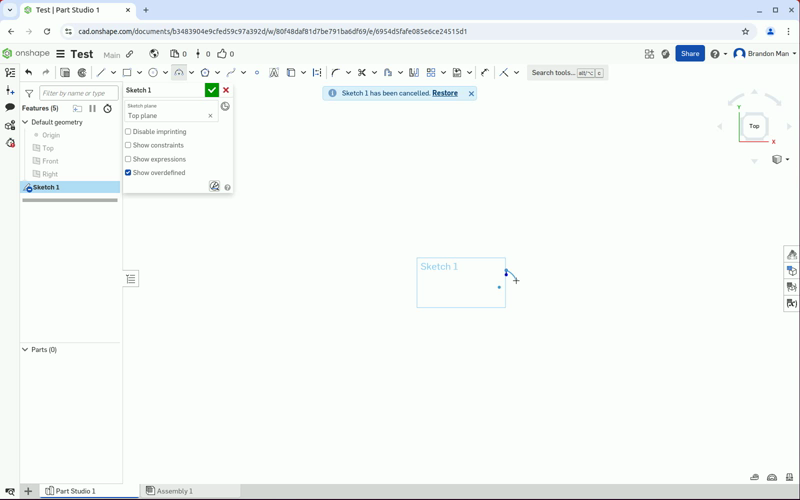
click(516, 280)
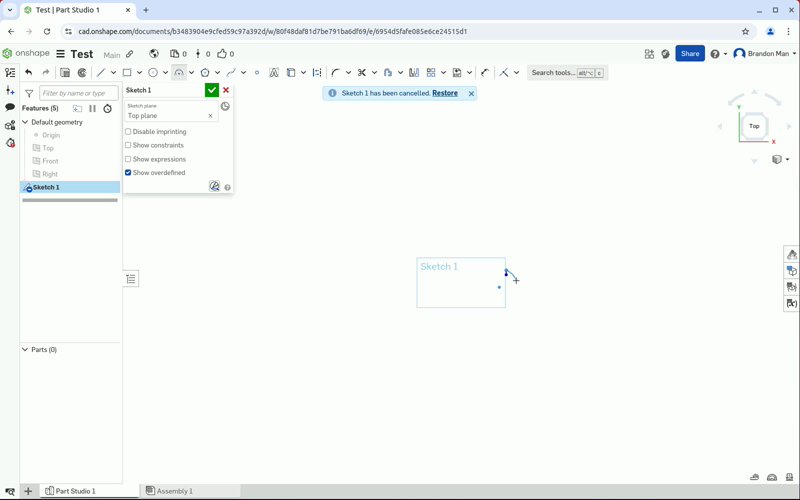
mouse_move(498, 287)
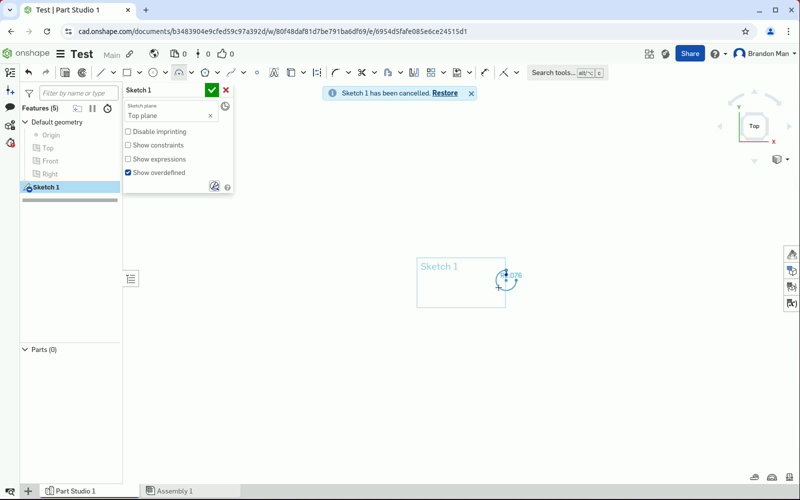
click(498, 287)
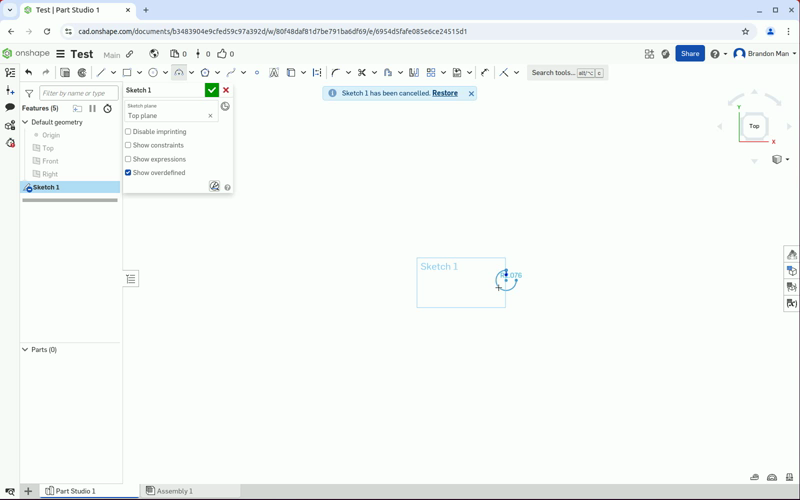
key_up(shift)
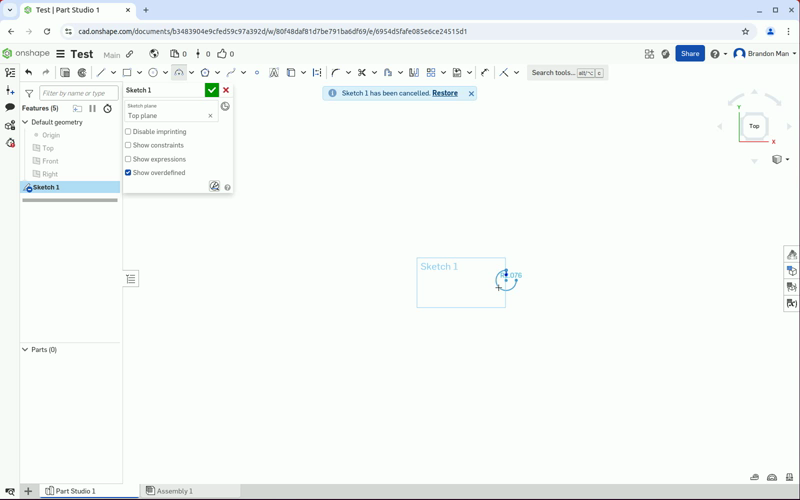
key(esc)
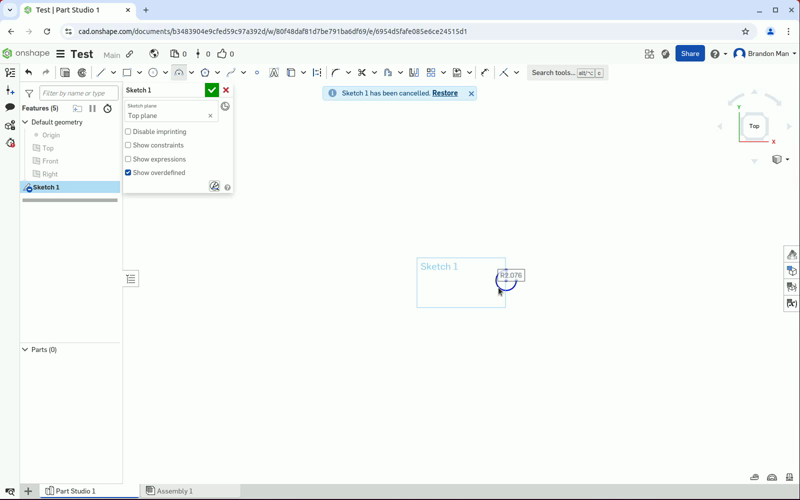
key(l)
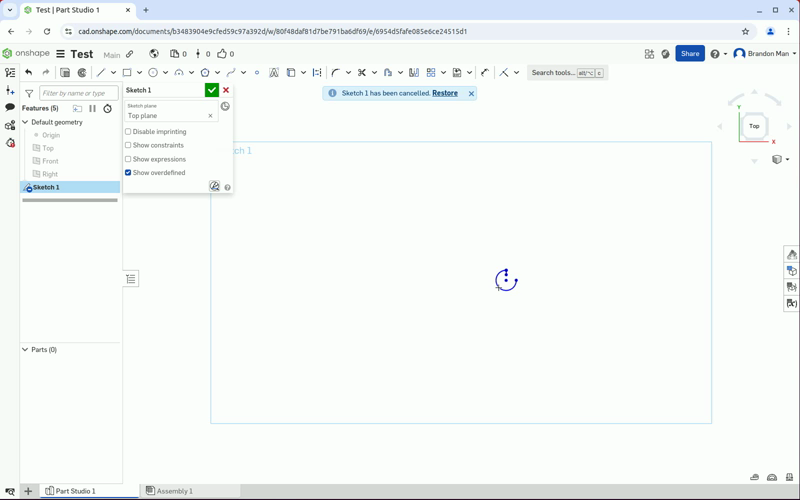
mouse_move(516, 280)
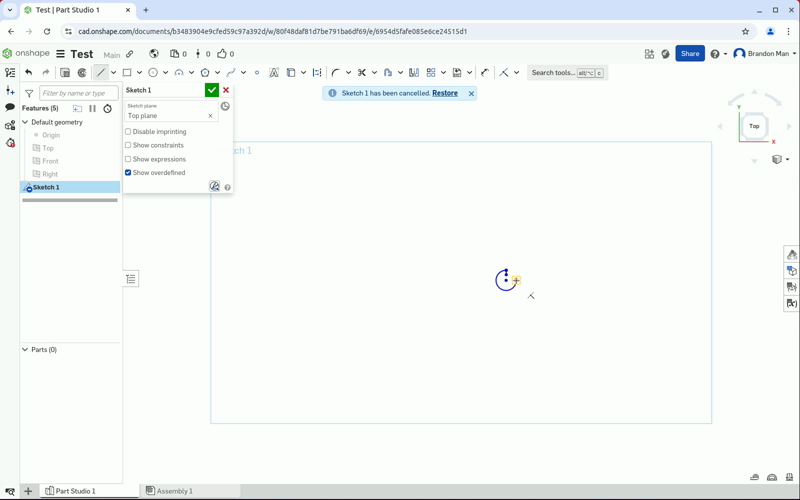
click(516, 280)
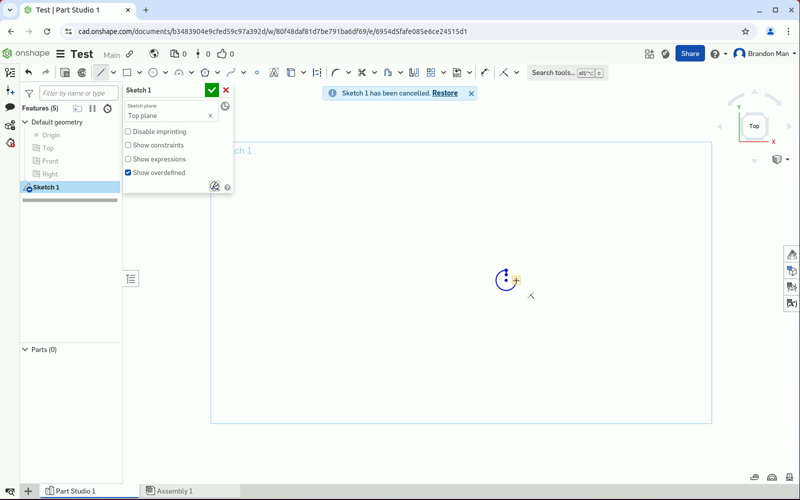
key_down(shift)
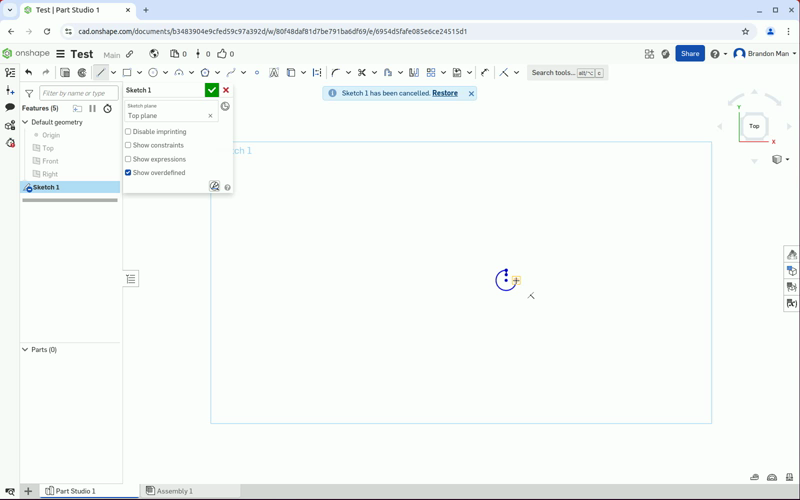
mouse_move(546, 280)
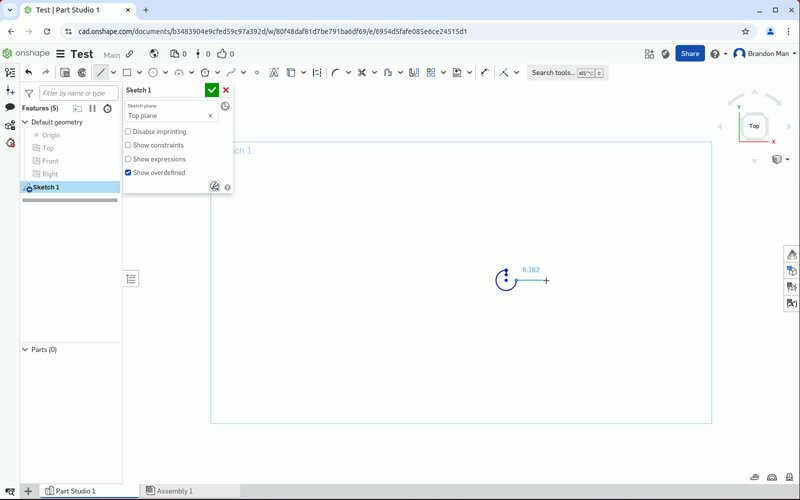
mouse_move(516, 237)
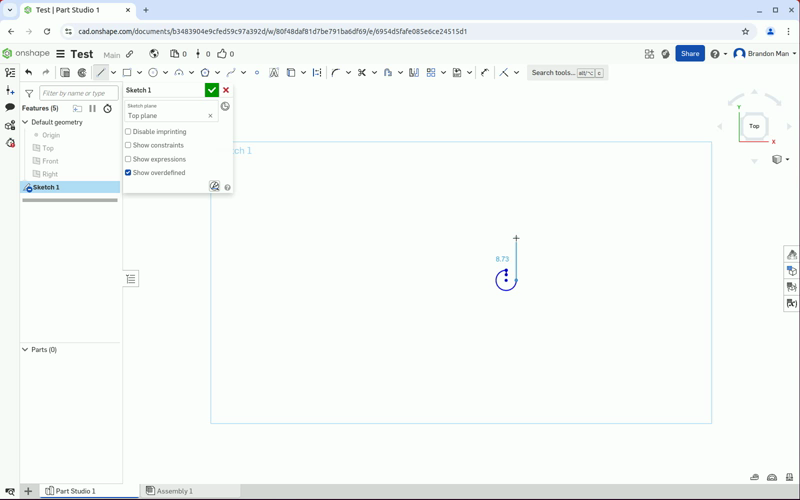
click(516, 237)
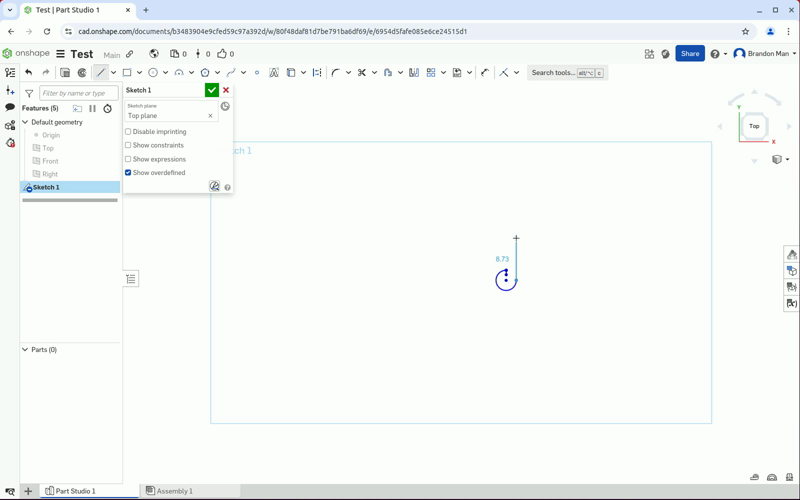
key_up(shift)
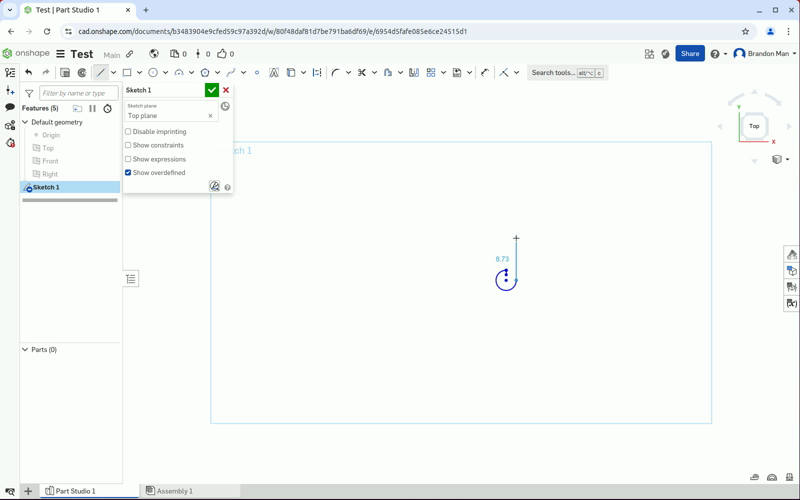
key_down(shift)
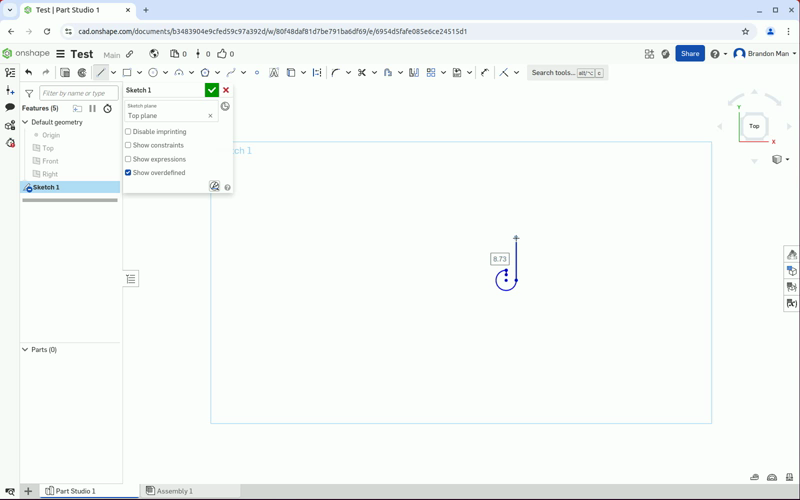
mouse_move(546, 237)
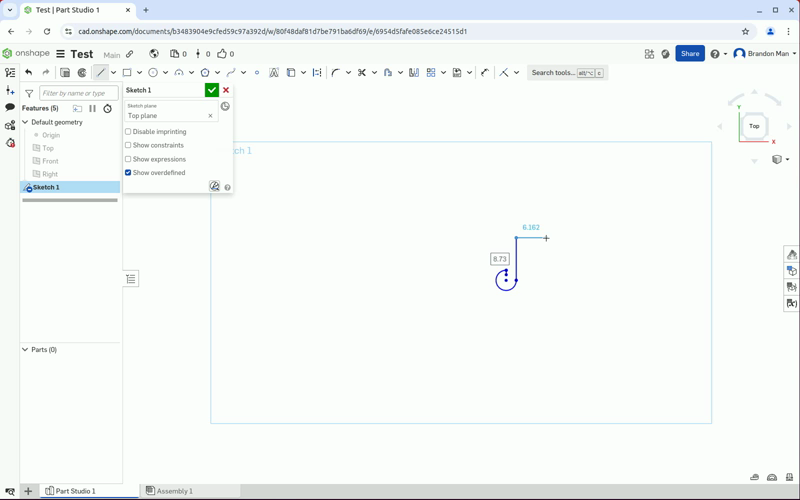
mouse_move(511, 237)
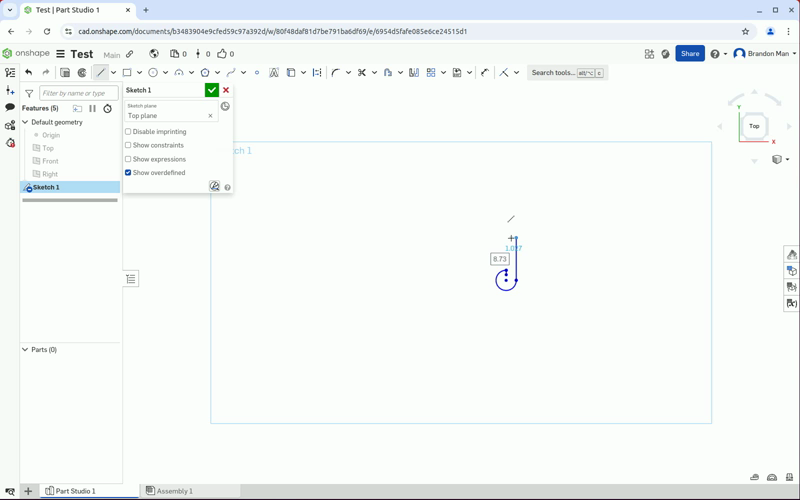
scroll(6)
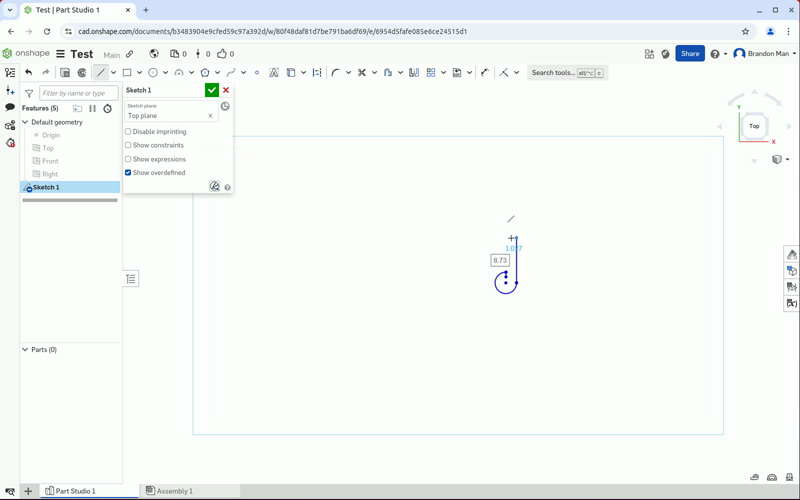
scroll(6)
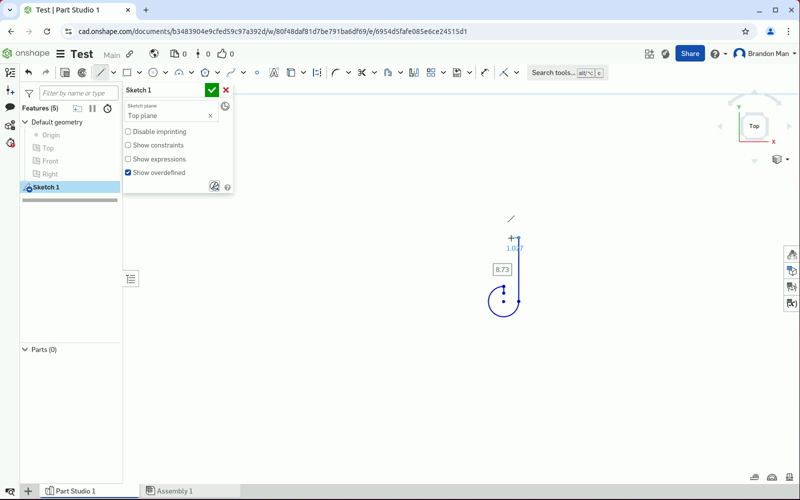
scroll(6)
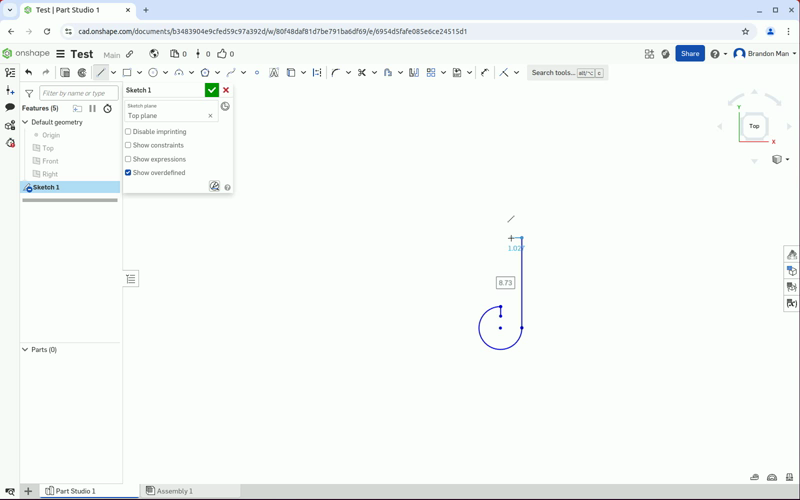
scroll(6)
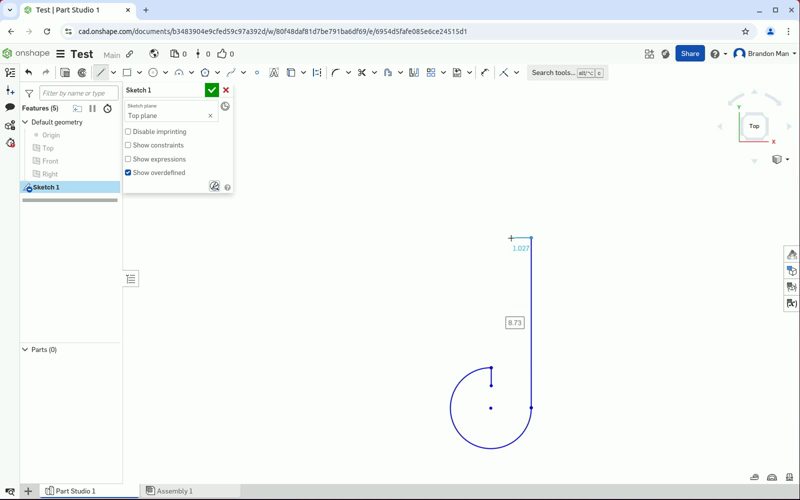
scroll(6)
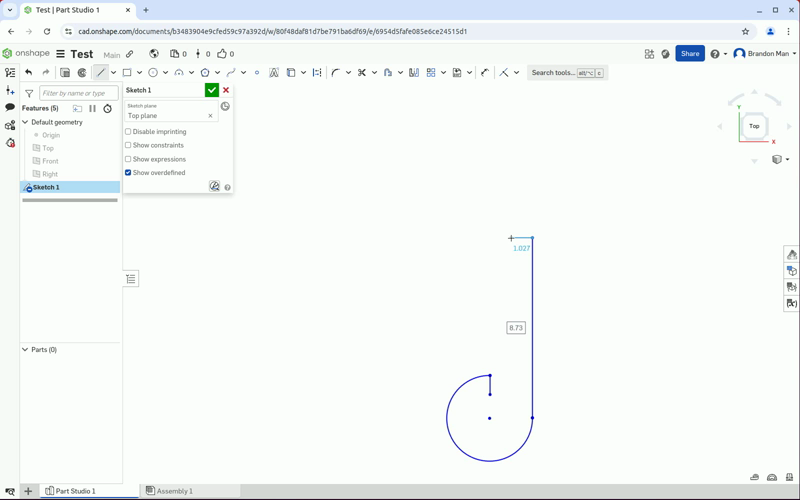
scroll(6)
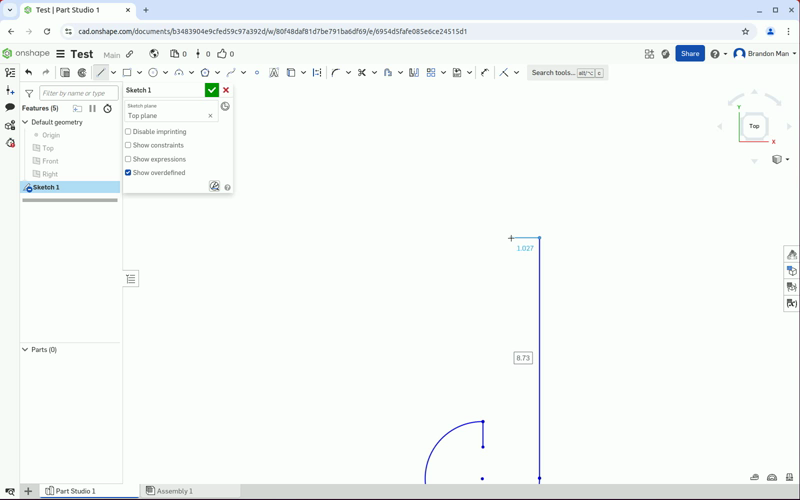
scroll(6)
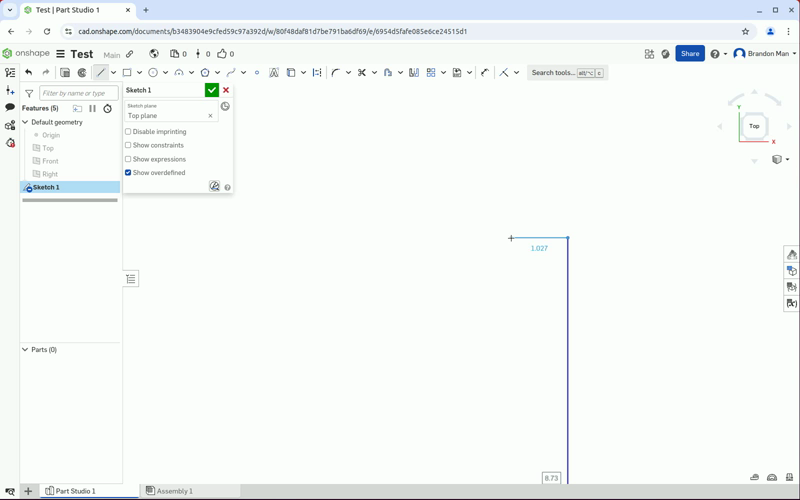
click(511, 237)
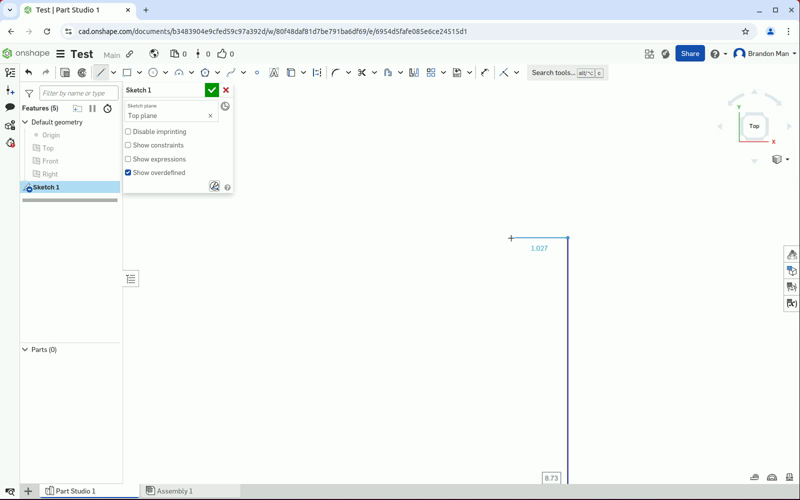
scroll(-6)
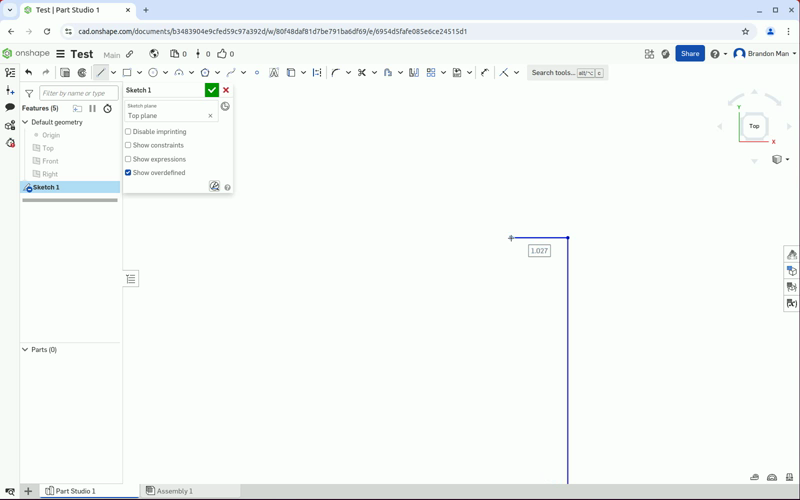
scroll(-6)
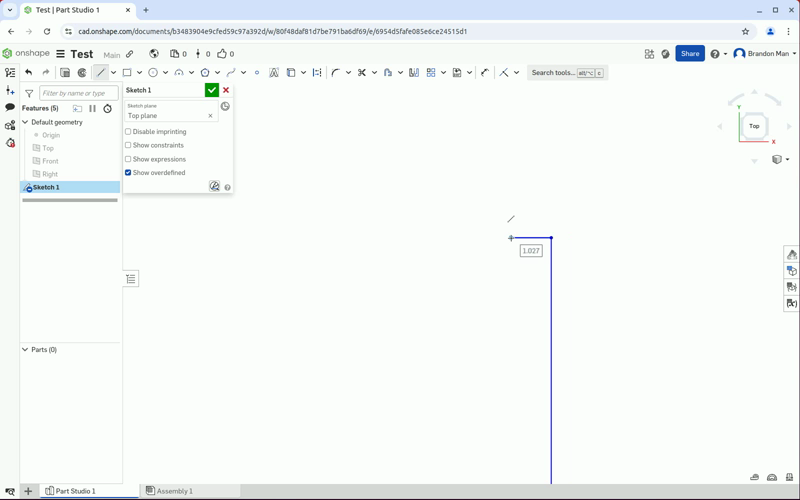
scroll(-6)
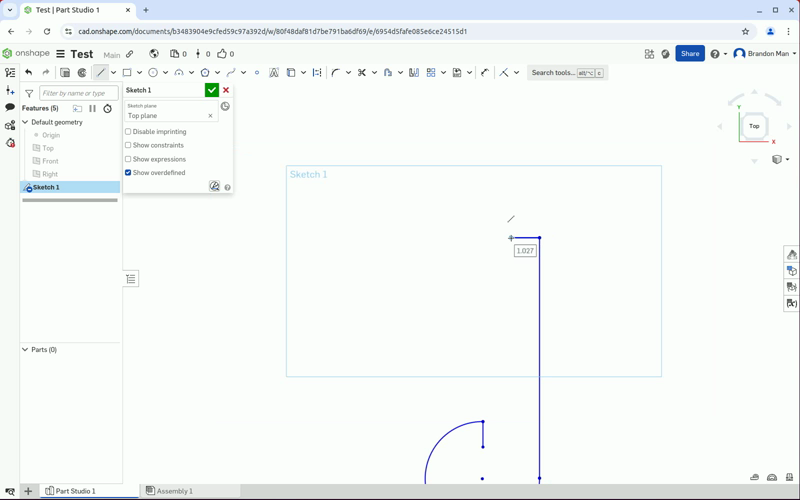
scroll(-6)
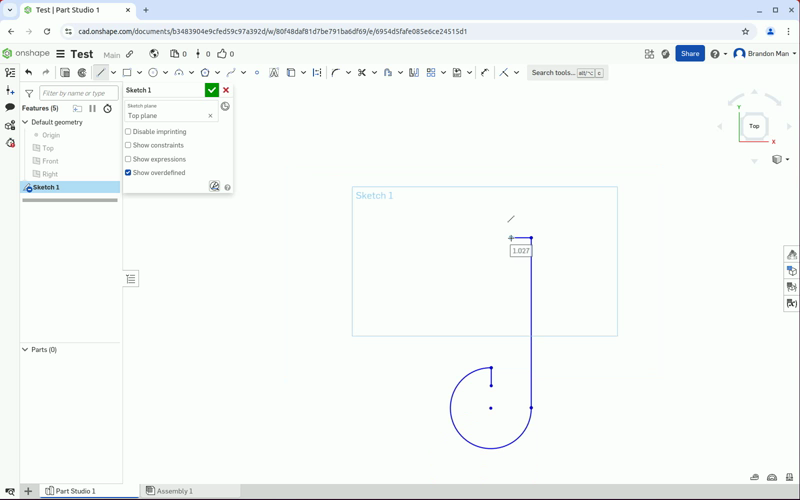
scroll(-6)
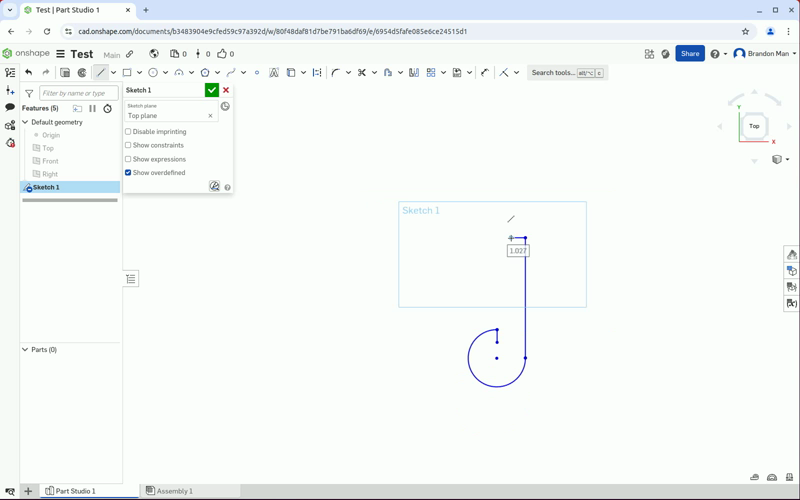
scroll(-6)
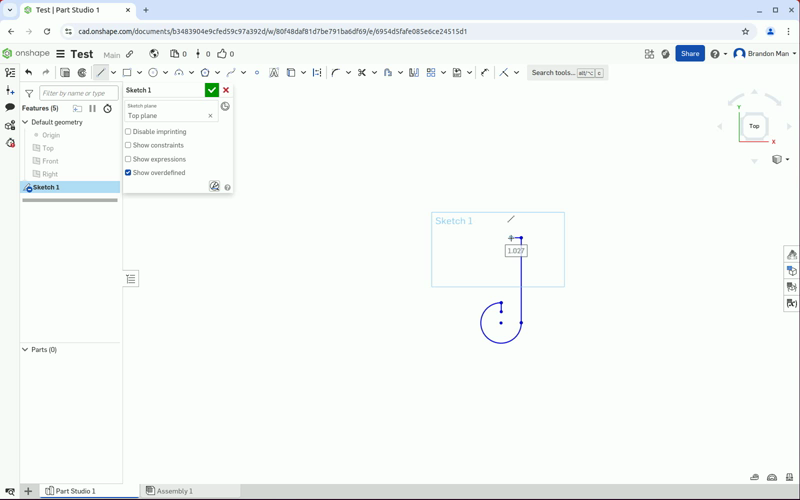
scroll(-6)
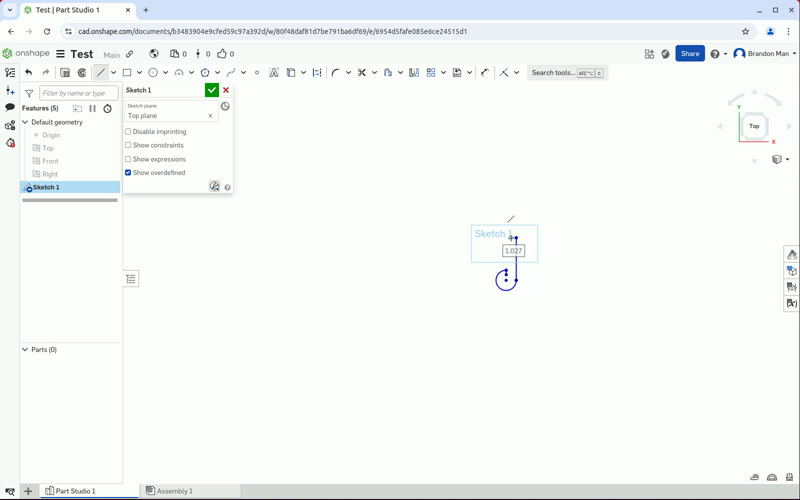
key_up(shift)
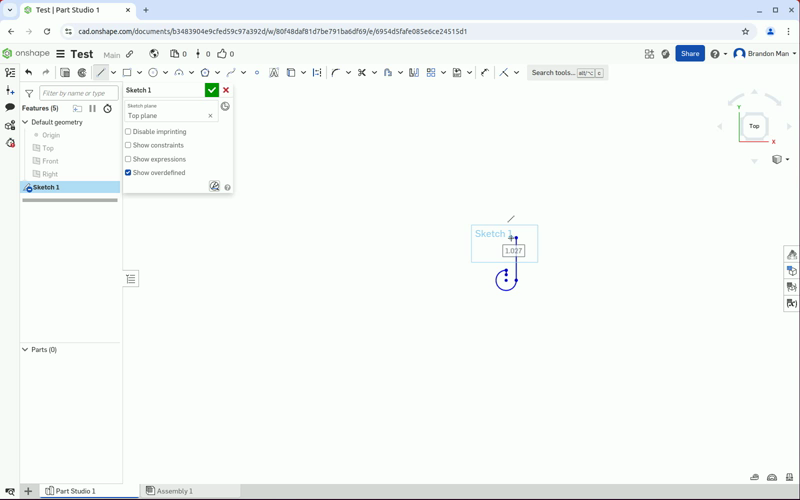
key_down(shift)
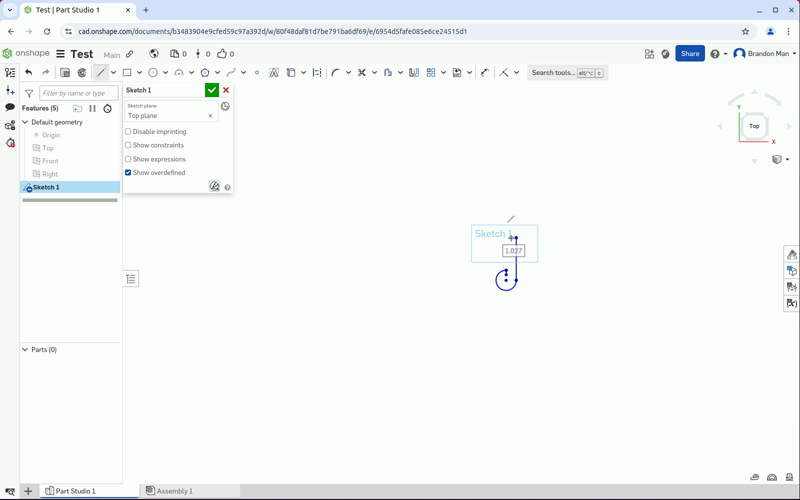
mouse_move(541, 237)
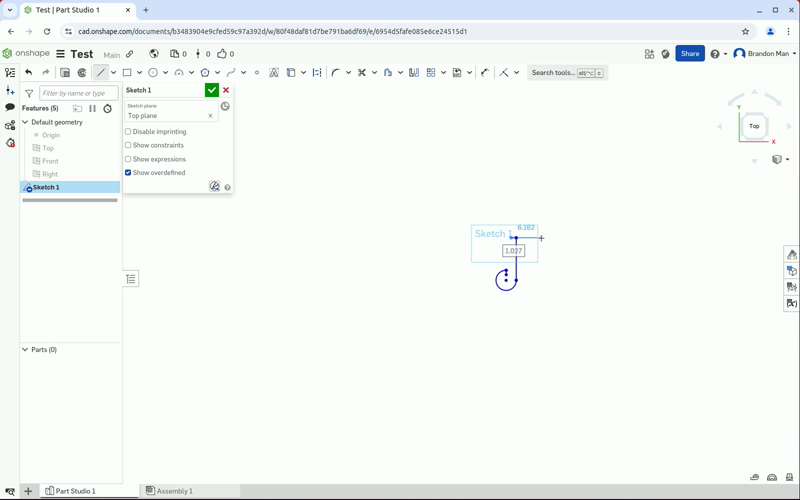
mouse_move(511, 280)
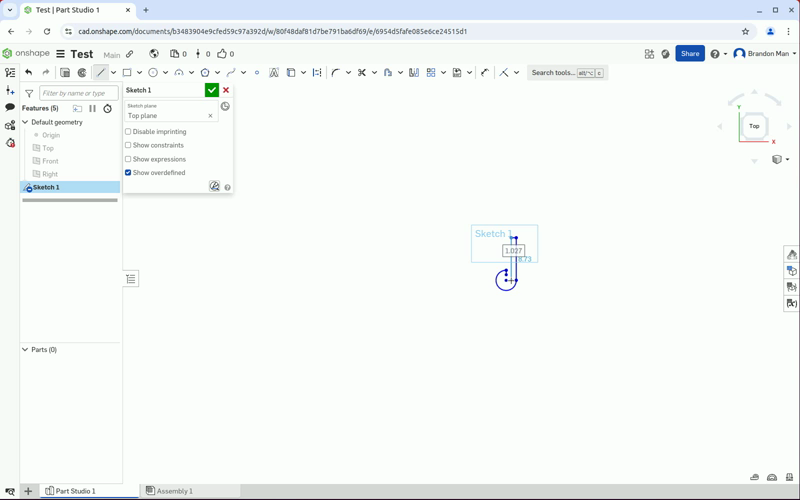
click(511, 280)
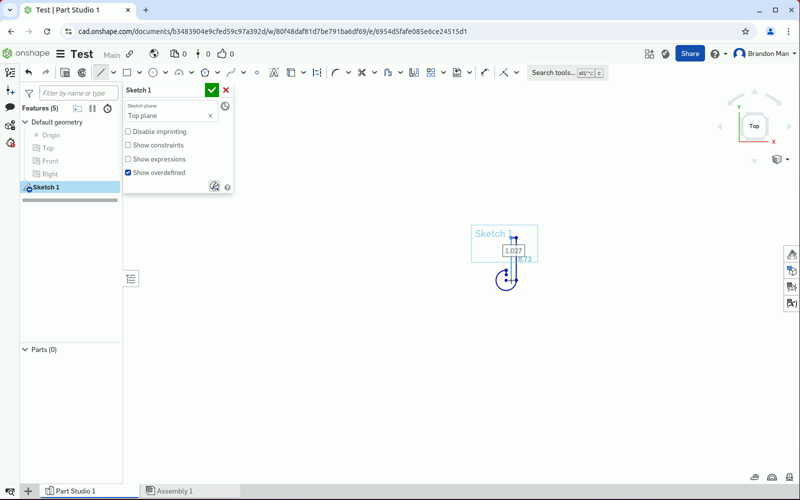
key_up(shift)
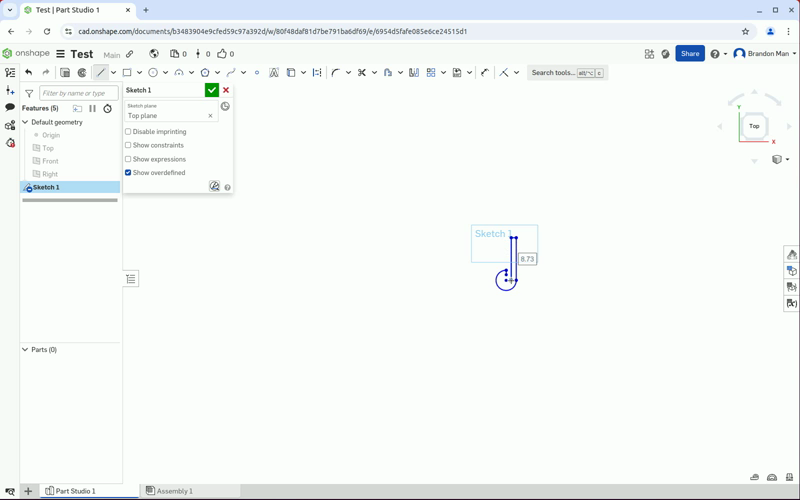
key(esc)
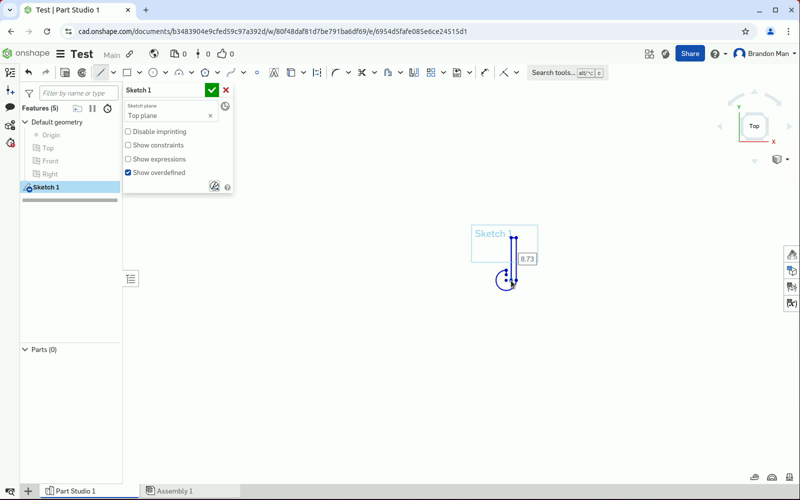
key(a)
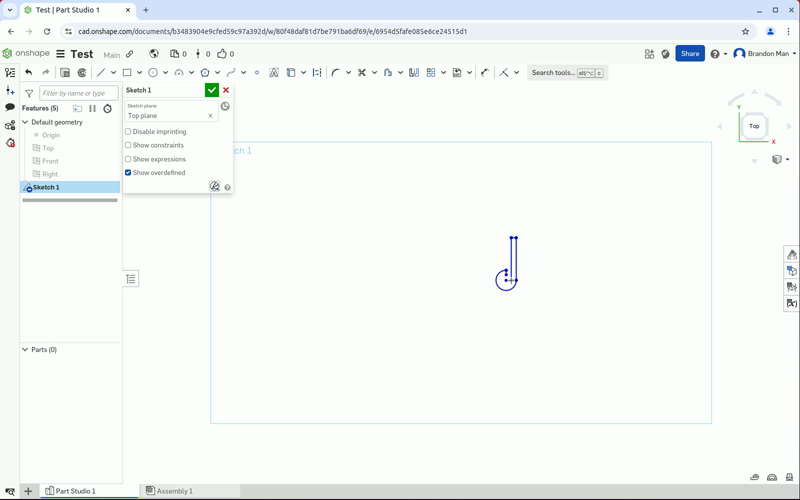
mouse_move(511, 280)
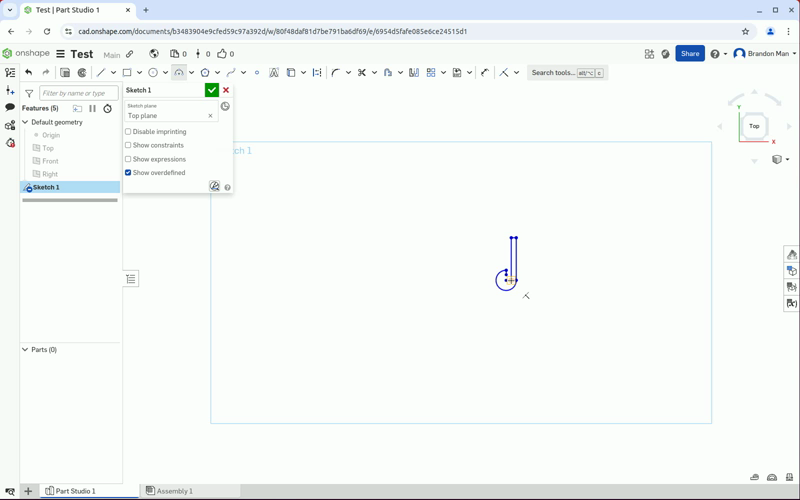
click(511, 280)
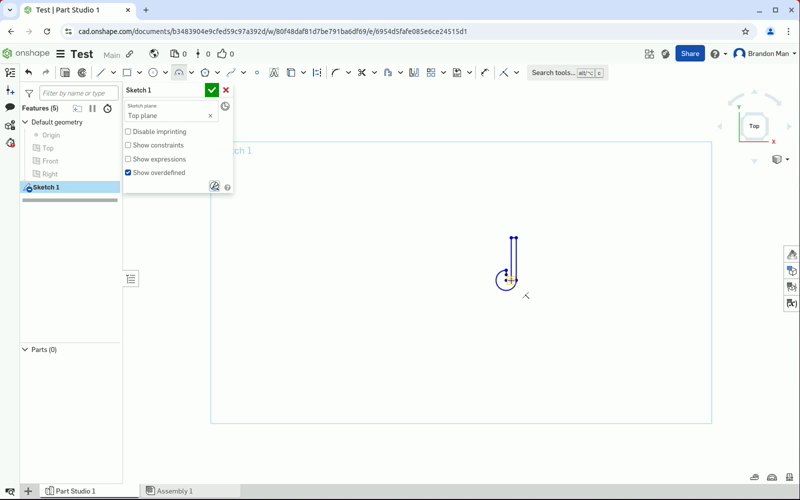
mouse_move(506, 274)
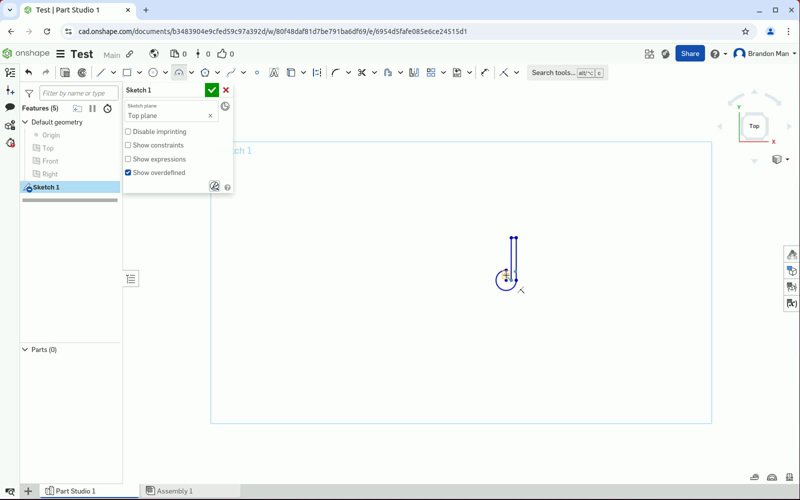
scroll(6)
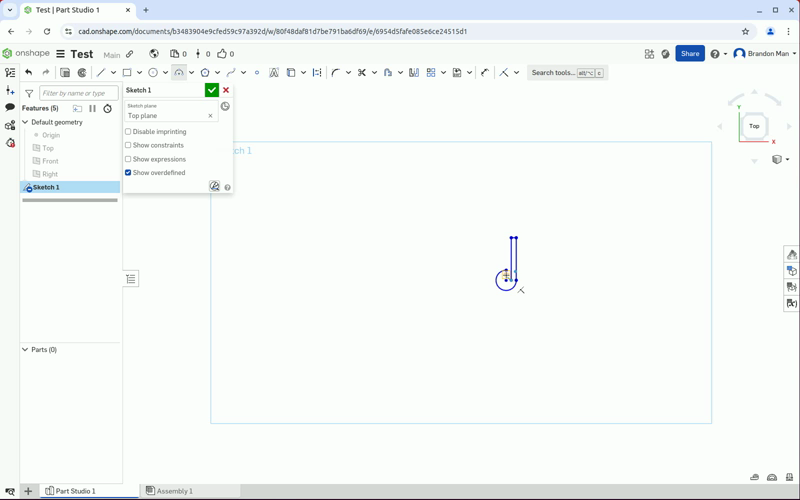
scroll(6)
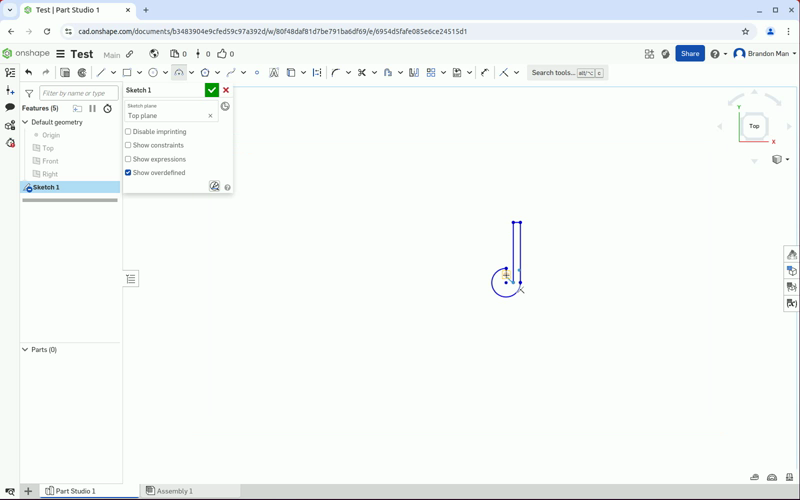
scroll(6)
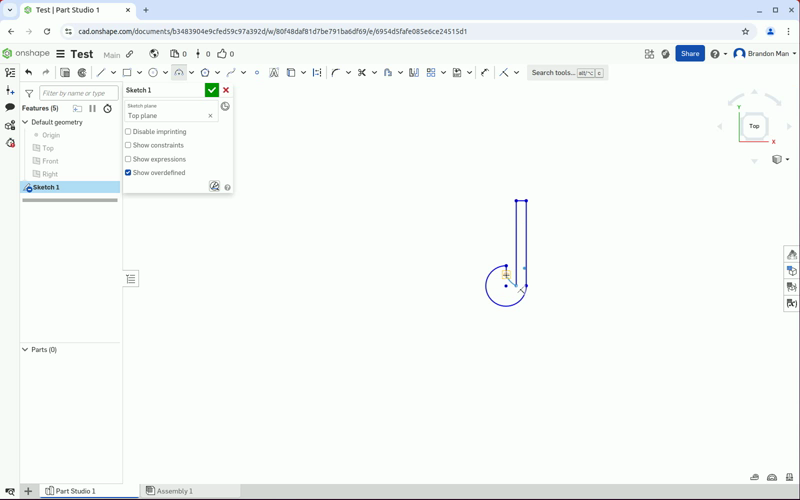
scroll(6)
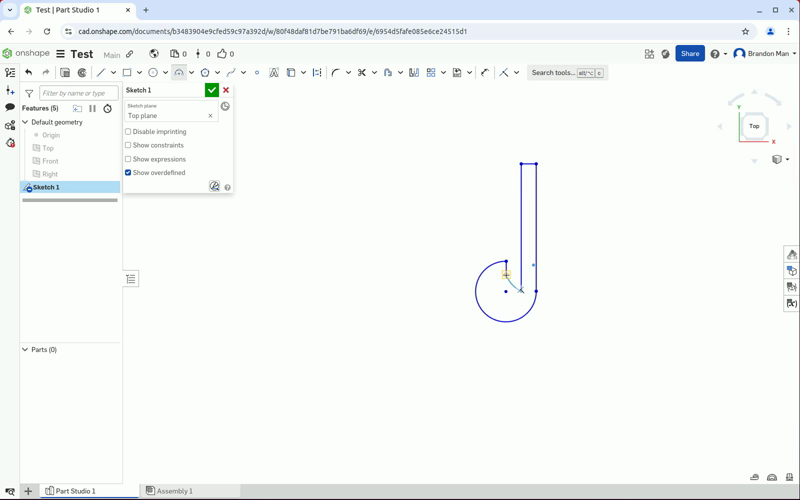
scroll(6)
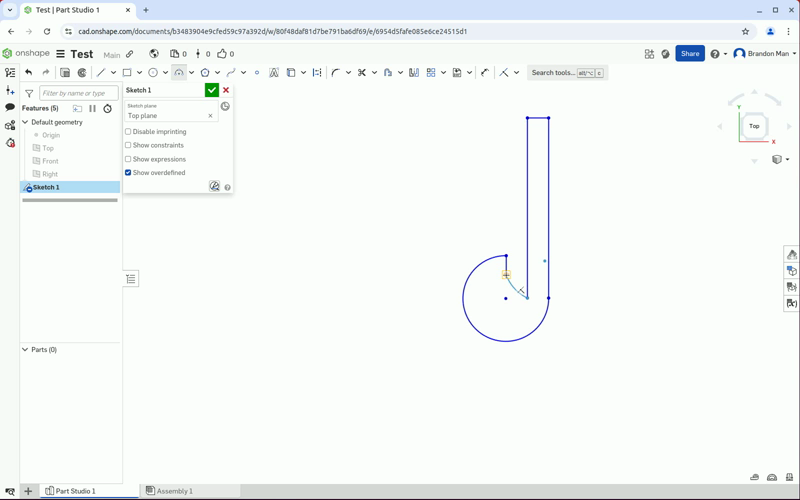
scroll(6)
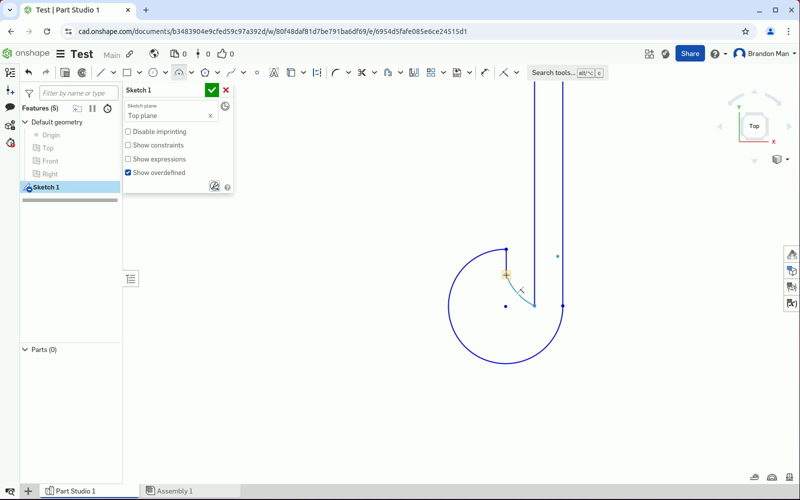
scroll(6)
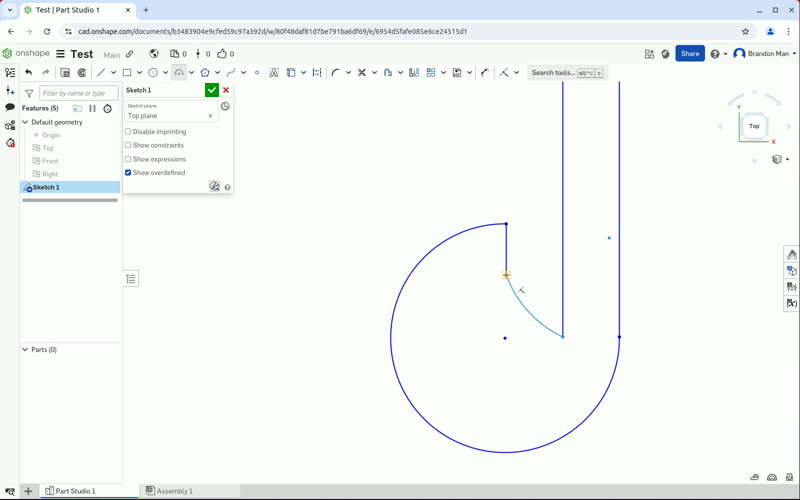
click(506, 274)
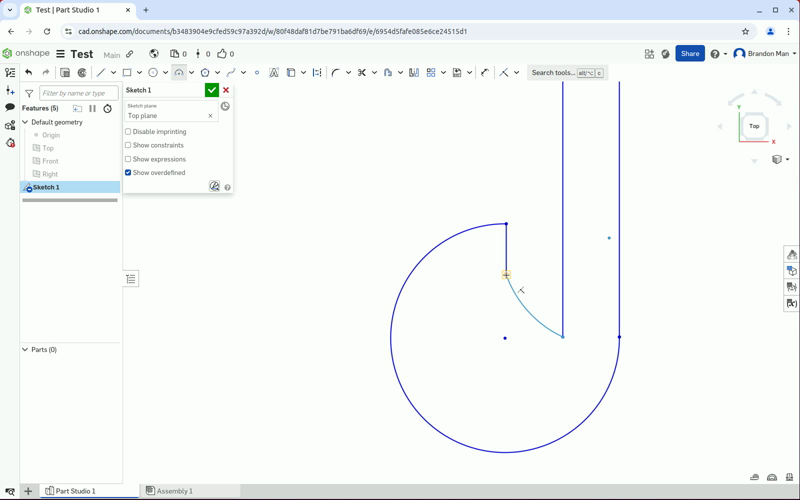
scroll(-6)
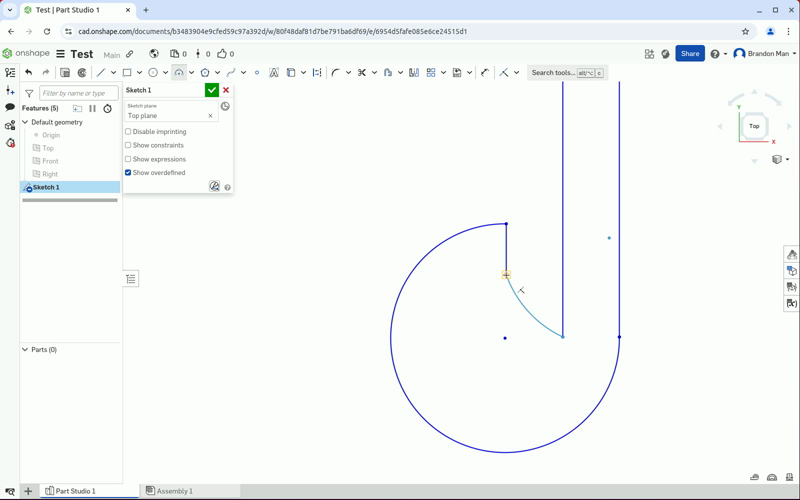
scroll(-6)
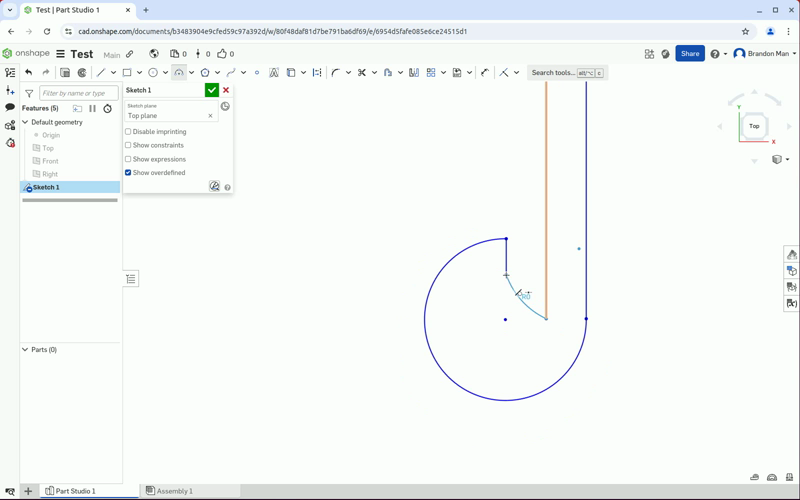
scroll(-6)
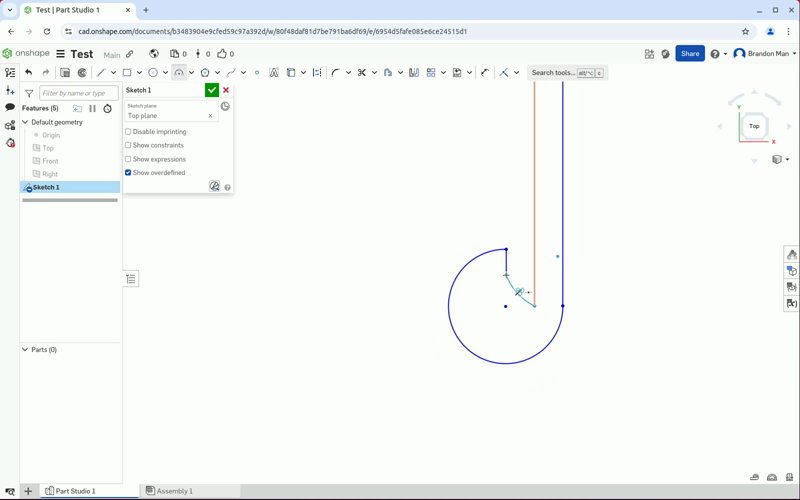
scroll(-6)
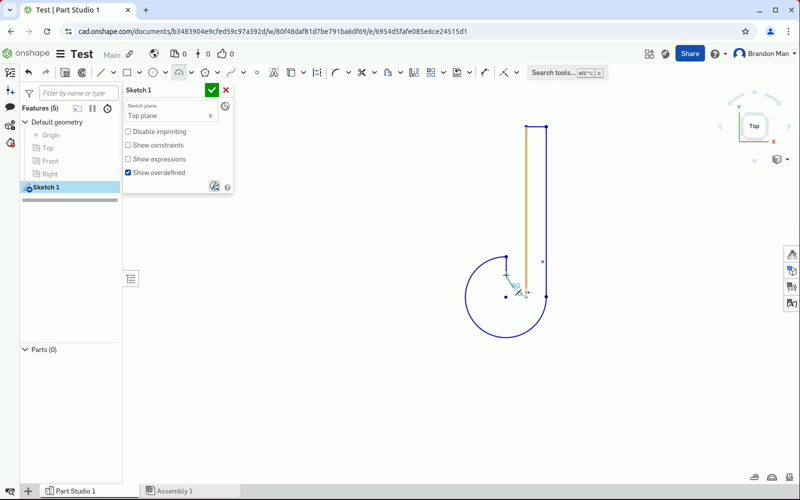
scroll(-6)
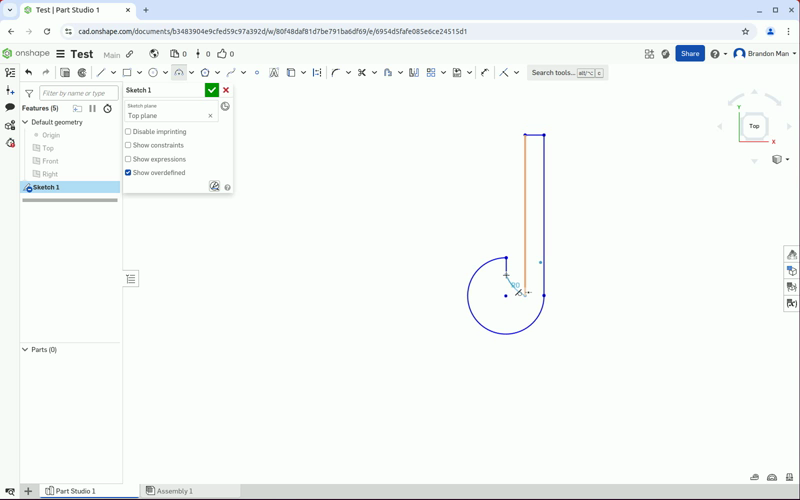
scroll(-6)
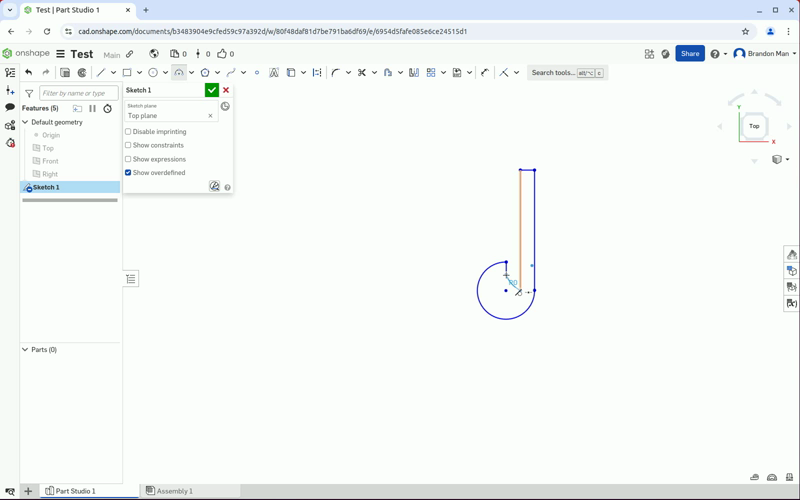
scroll(-6)
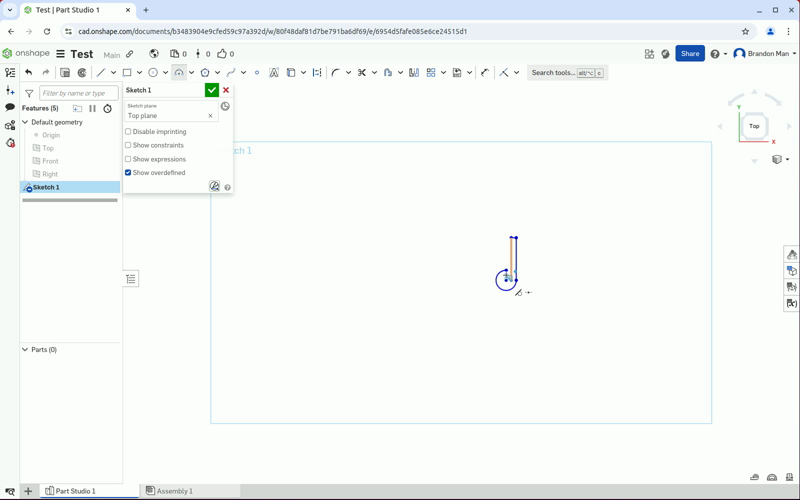
key_down(shift)
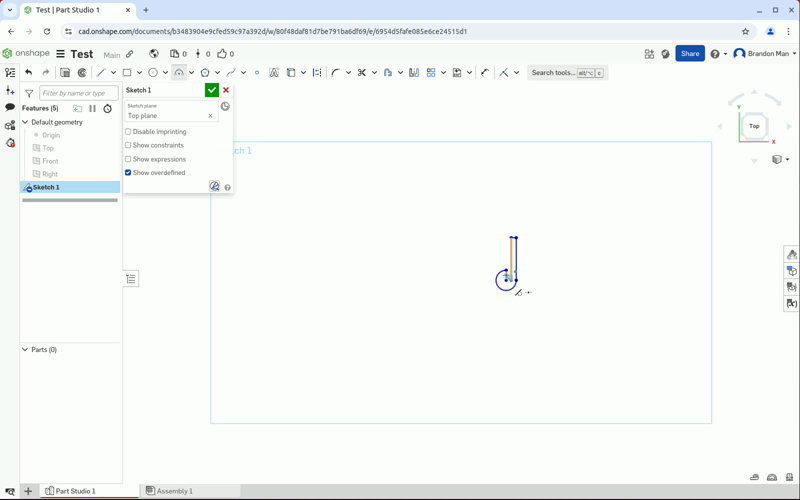
mouse_move(501, 283)
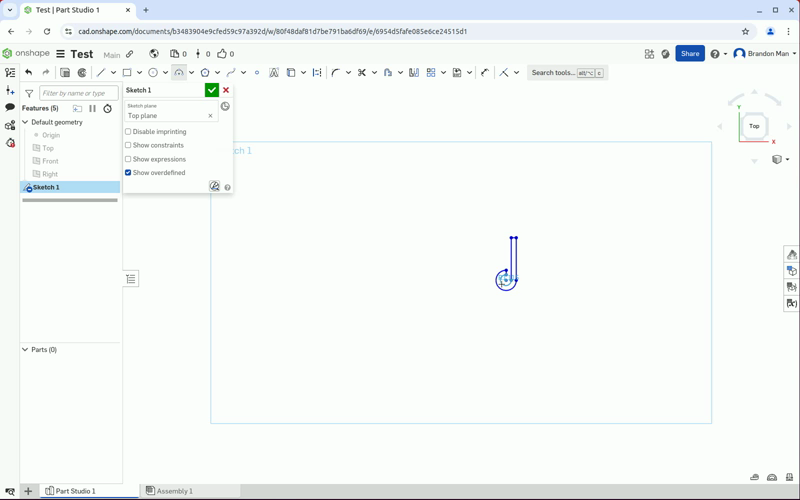
scroll(6)
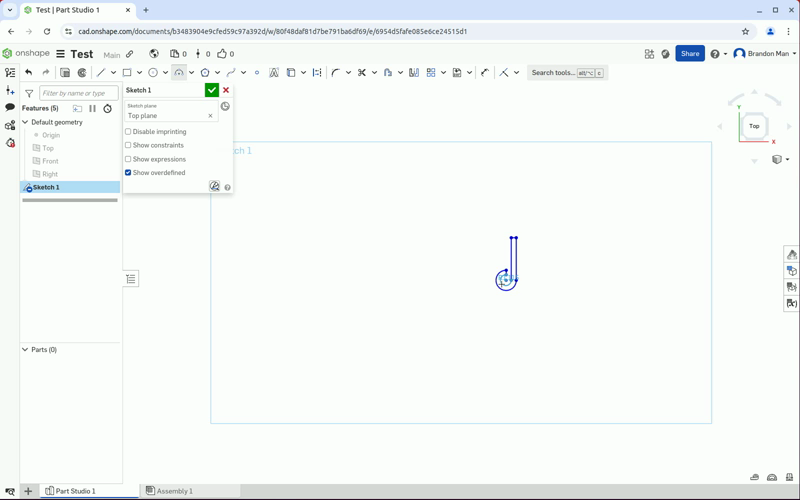
scroll(6)
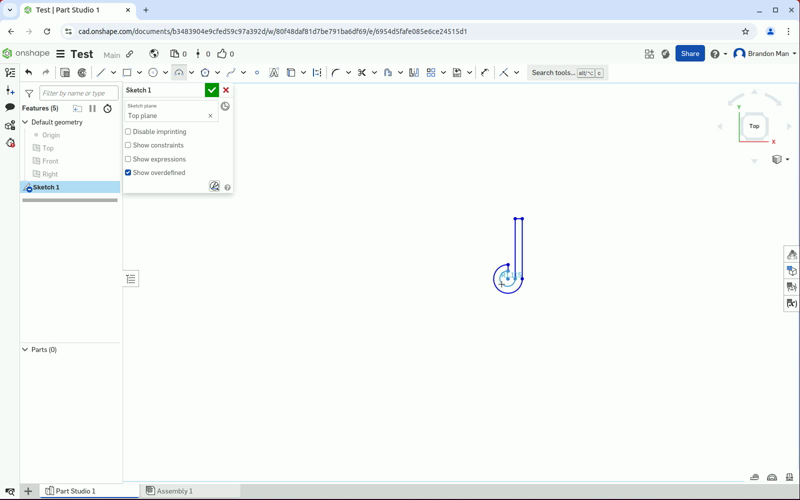
scroll(6)
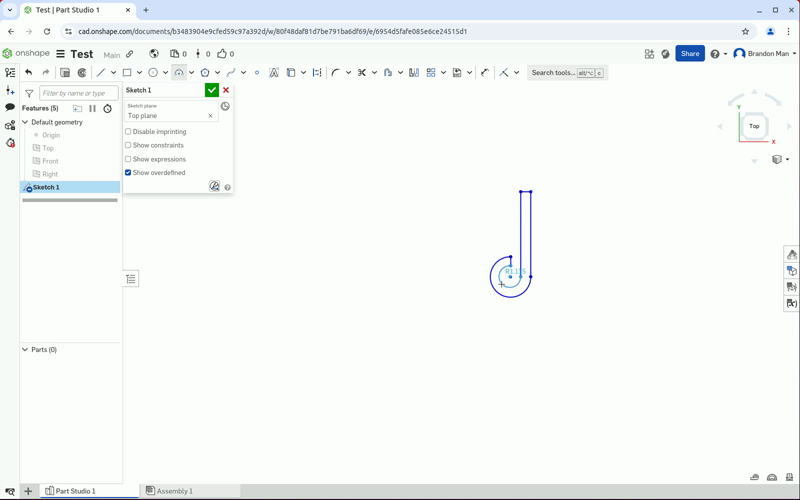
scroll(6)
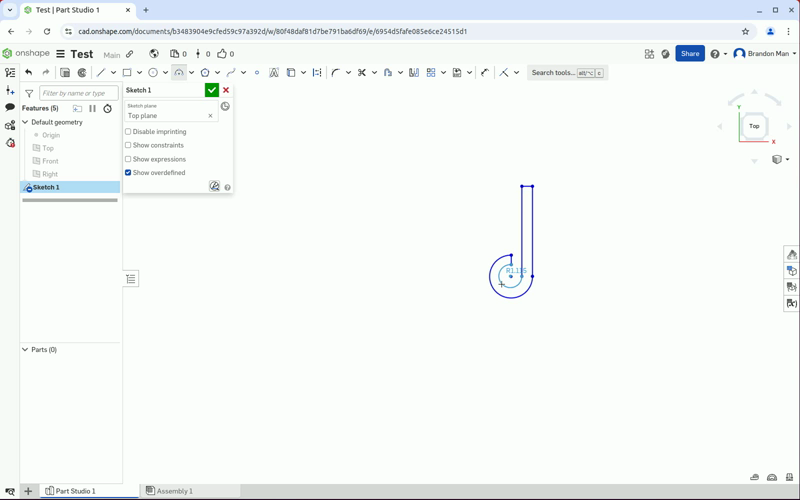
scroll(6)
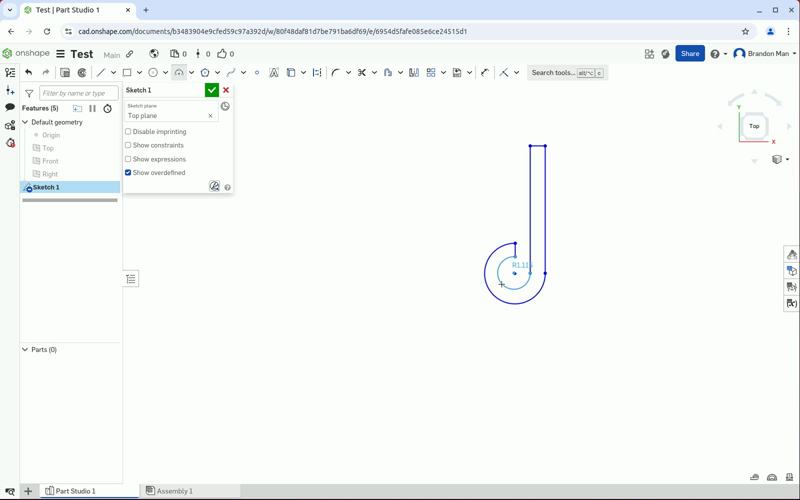
scroll(6)
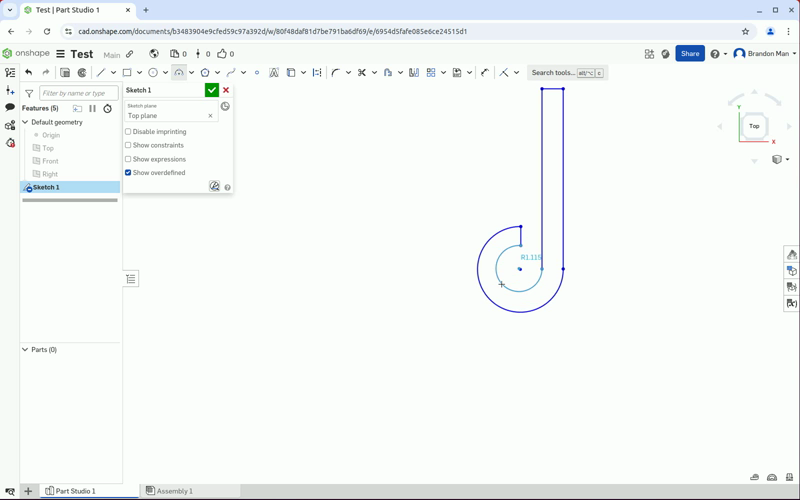
scroll(6)
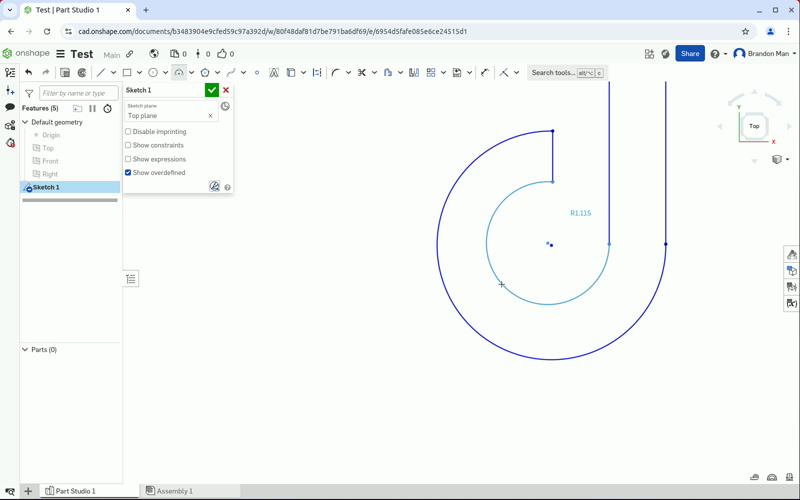
click(501, 283)
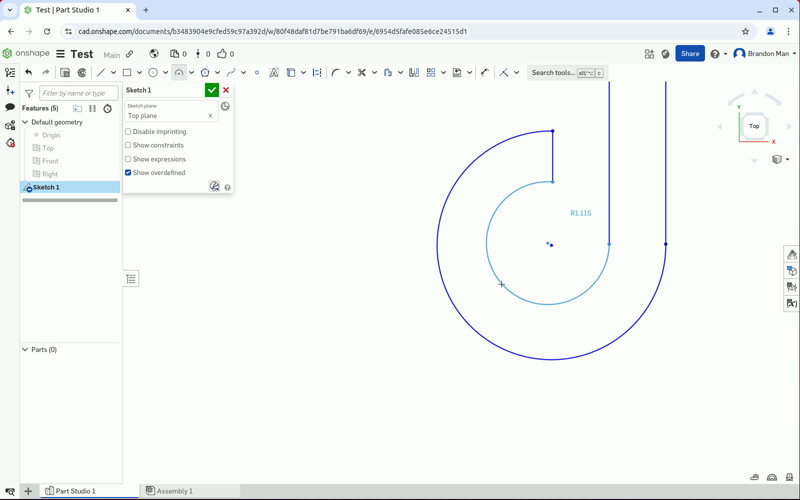
scroll(-6)
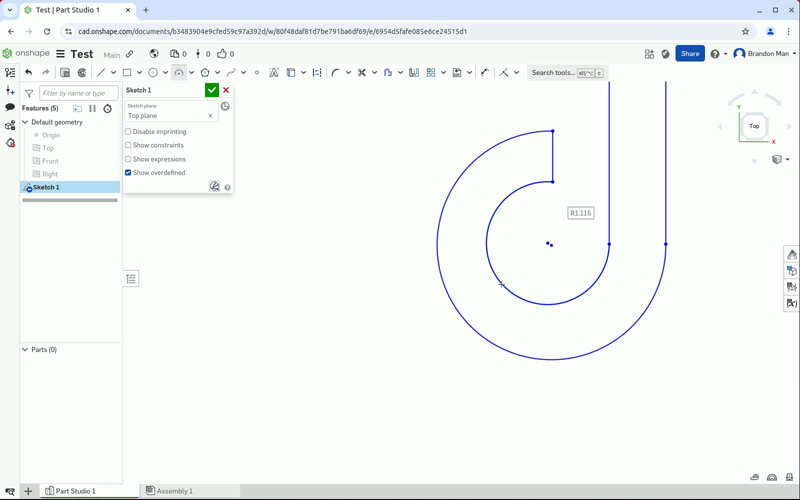
scroll(-6)
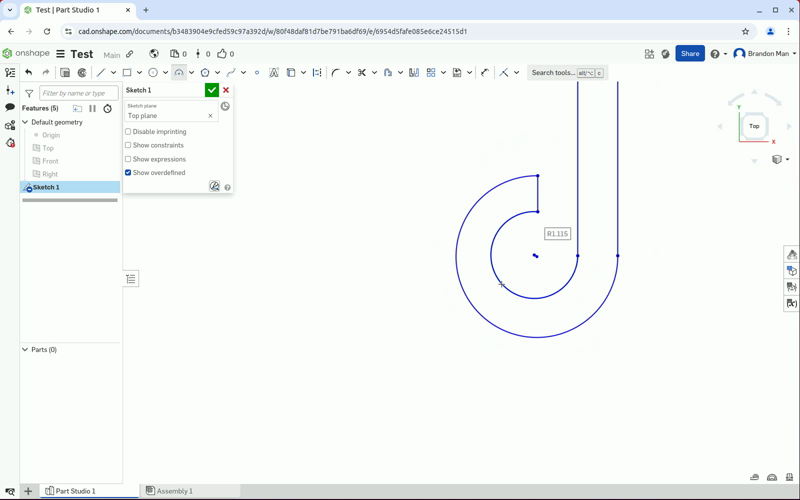
scroll(-6)
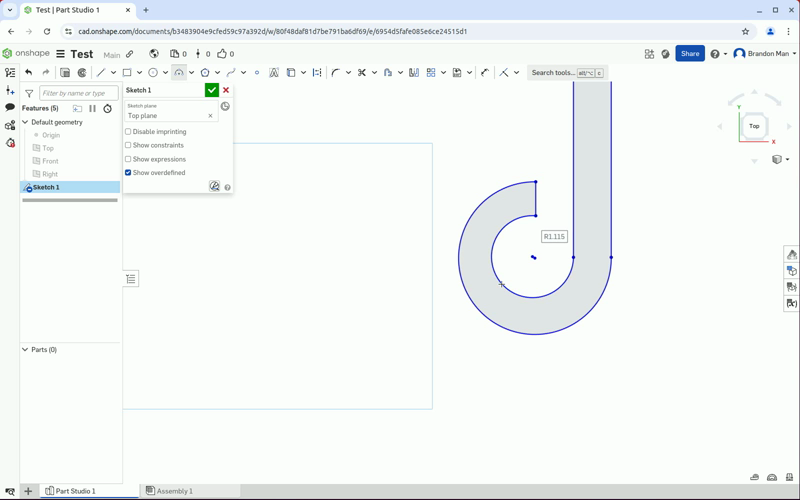
scroll(-6)
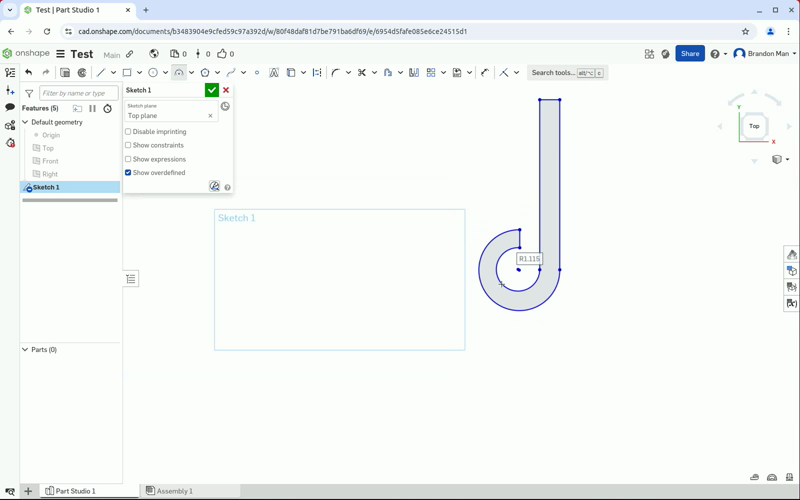
scroll(-6)
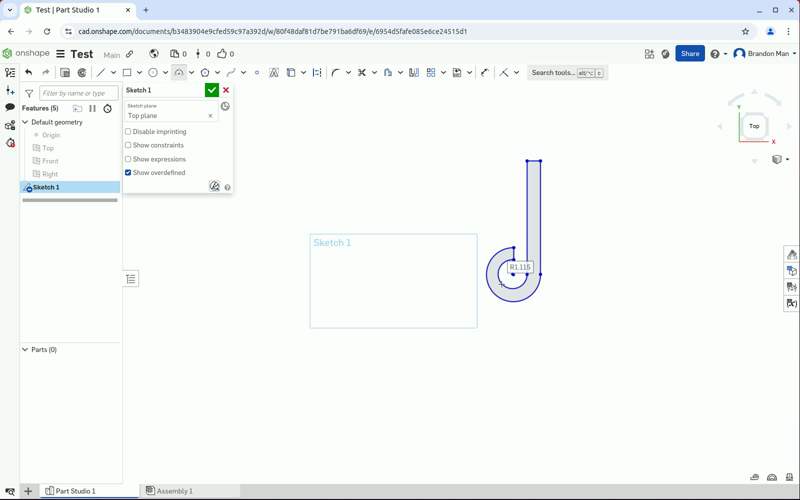
scroll(-6)
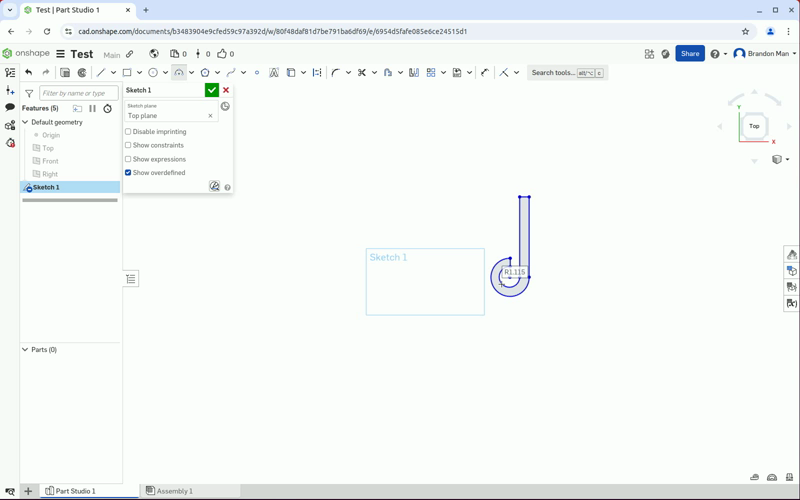
scroll(-6)
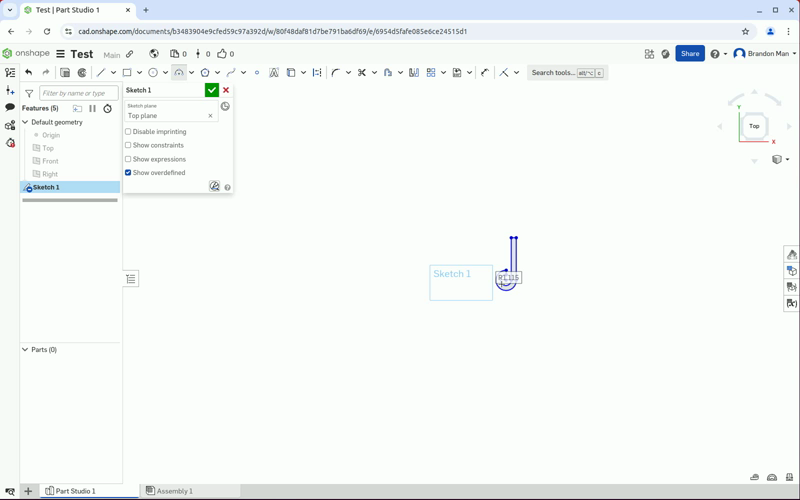
key_up(shift)
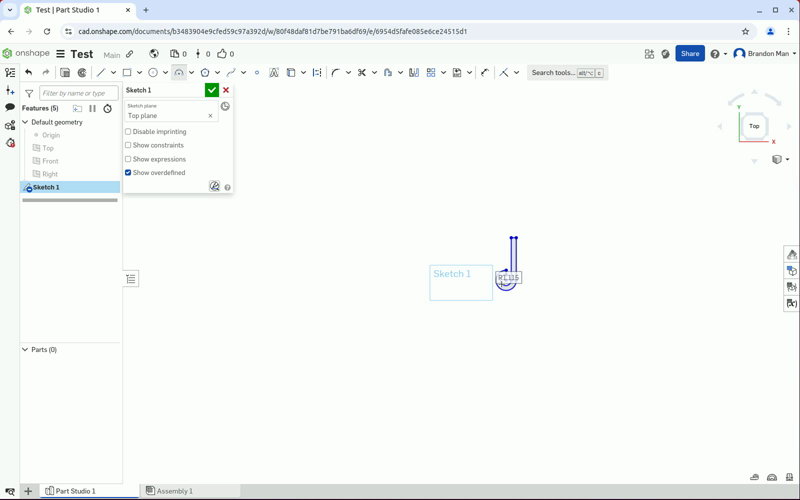
key(esc)
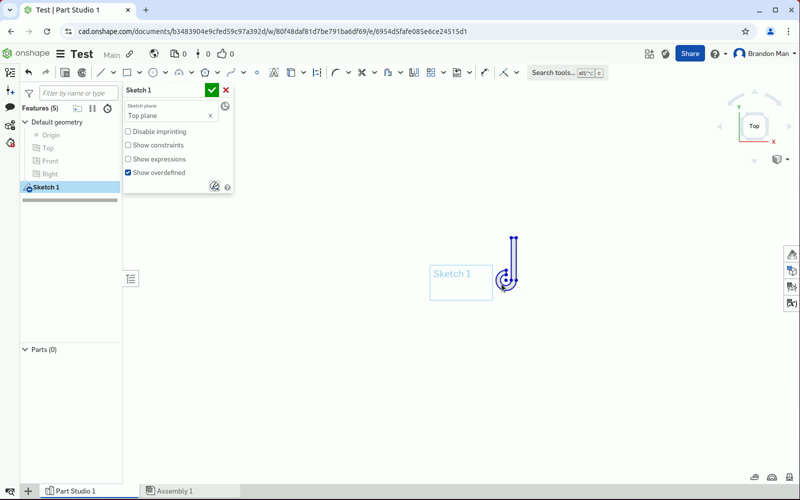
mouse_move(504, 287)
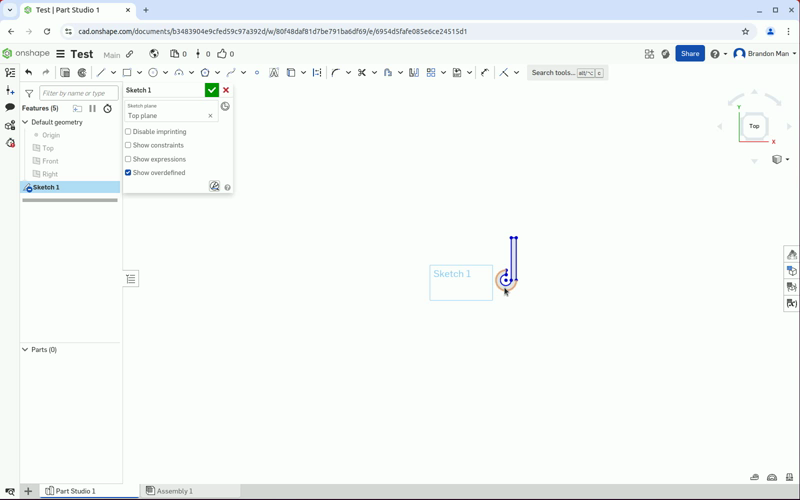
scroll(6)
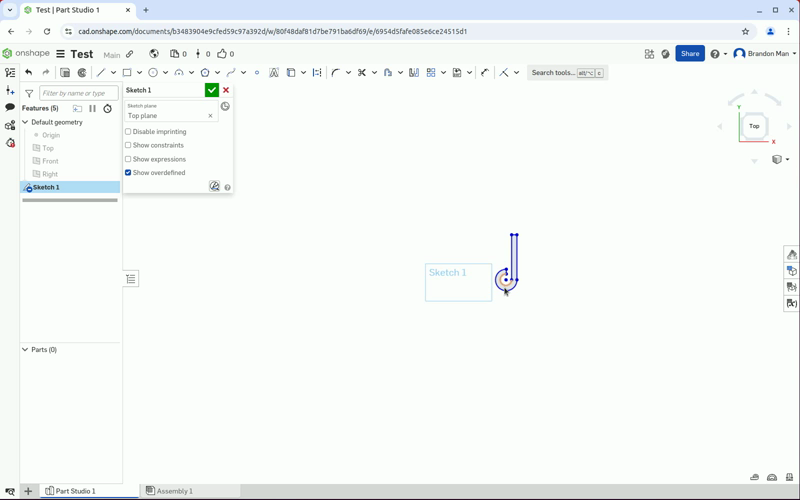
scroll(6)
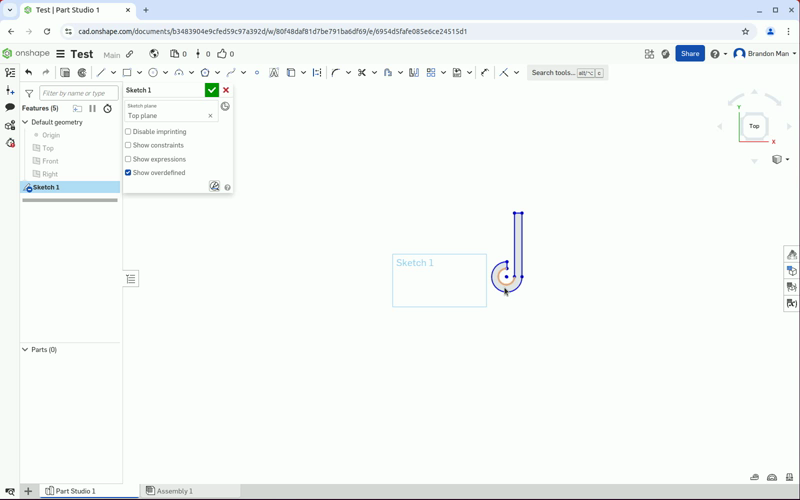
scroll(6)
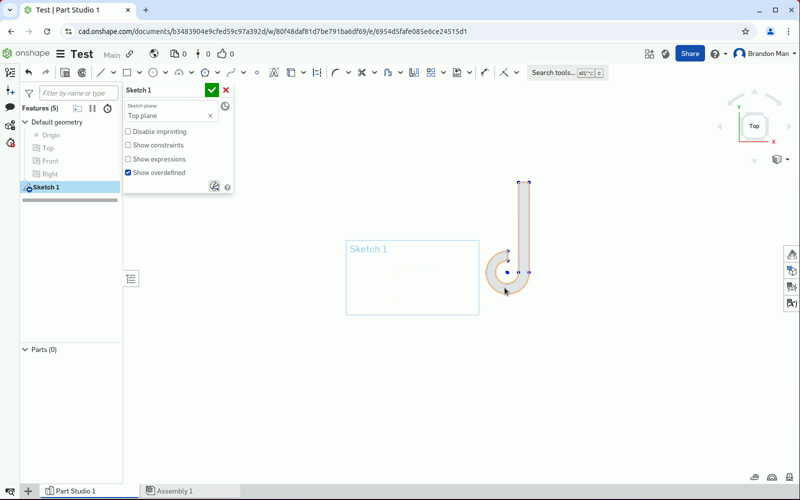
scroll(6)
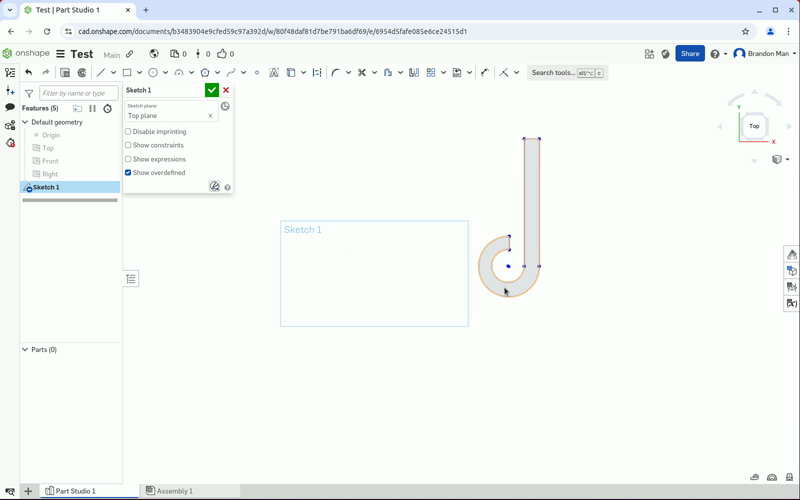
scroll(6)
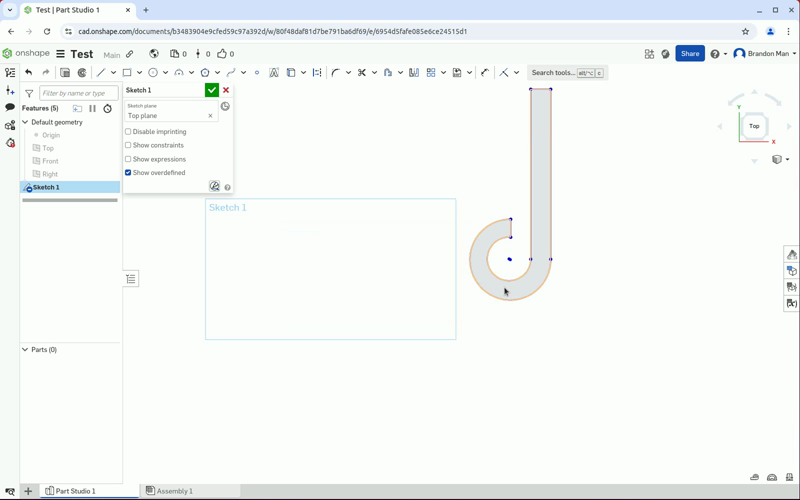
scroll(6)
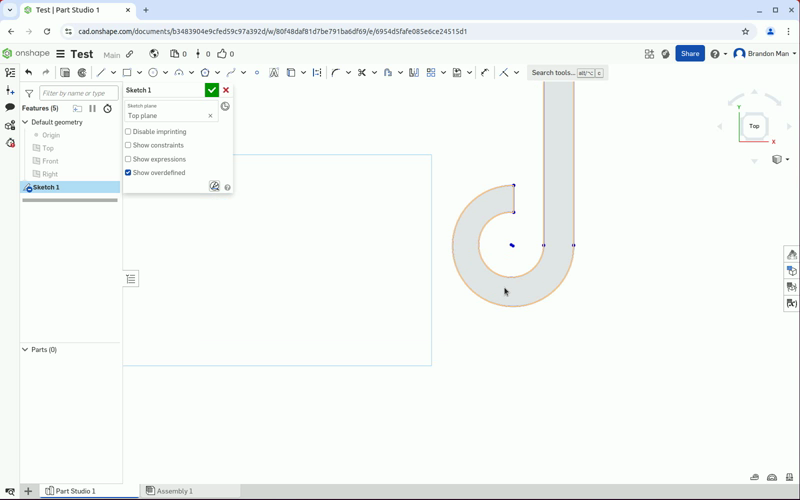
scroll(6)
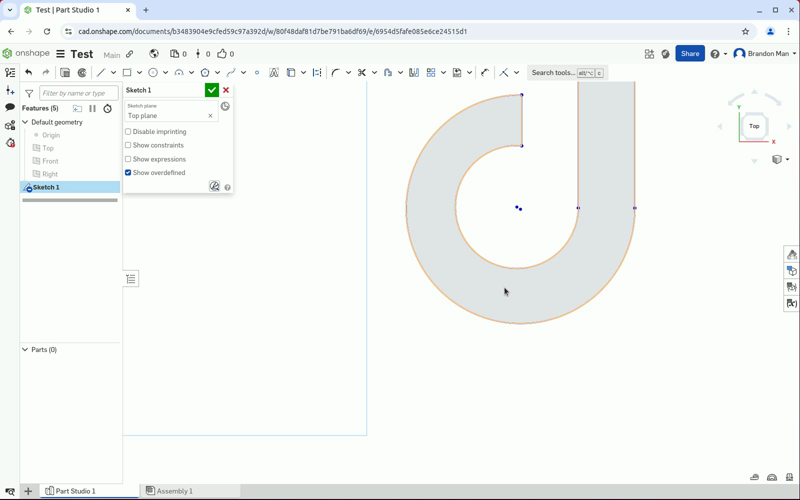
click(504, 287)
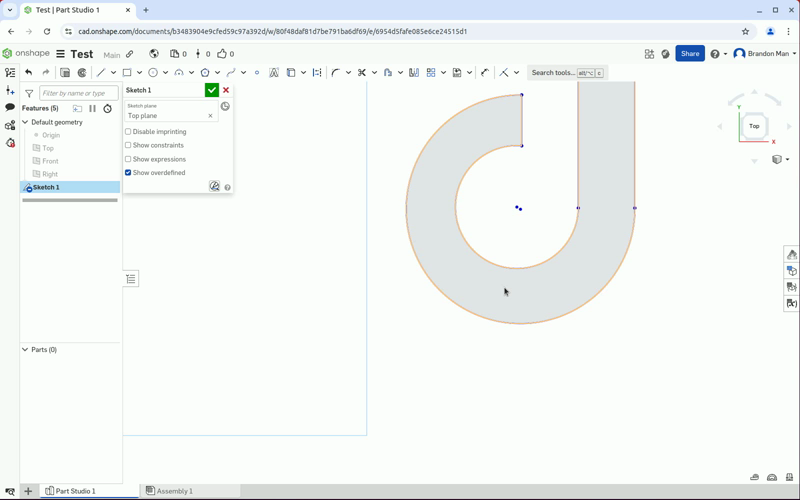
scroll(-6)
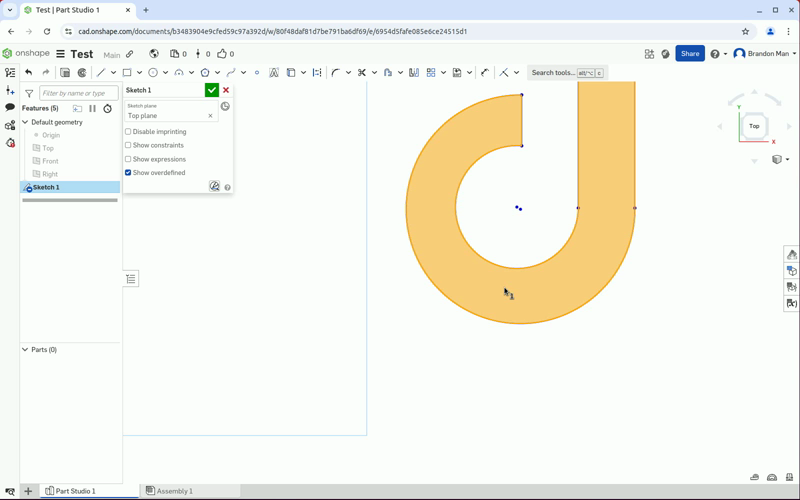
scroll(-6)
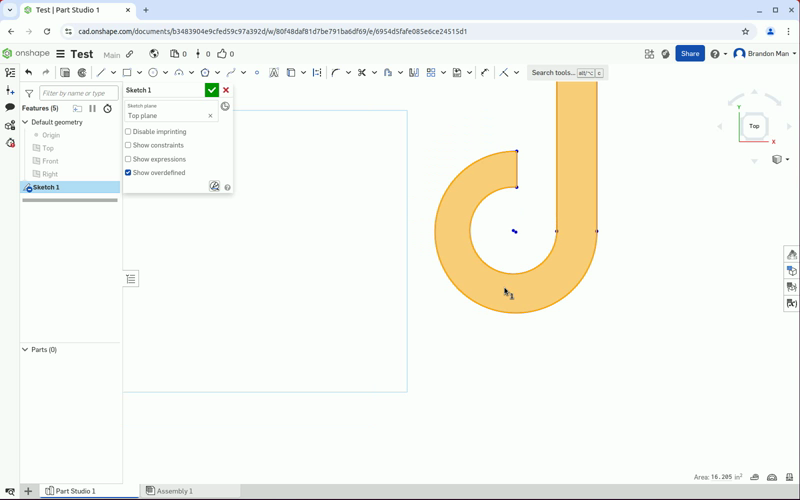
scroll(-6)
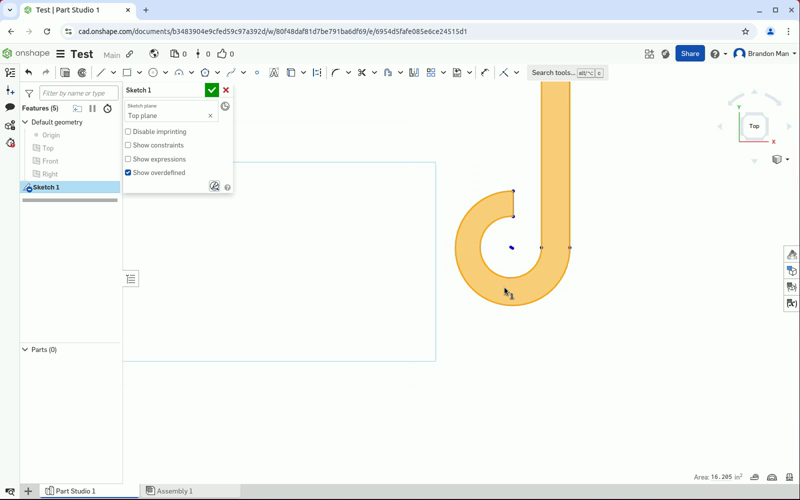
scroll(-6)
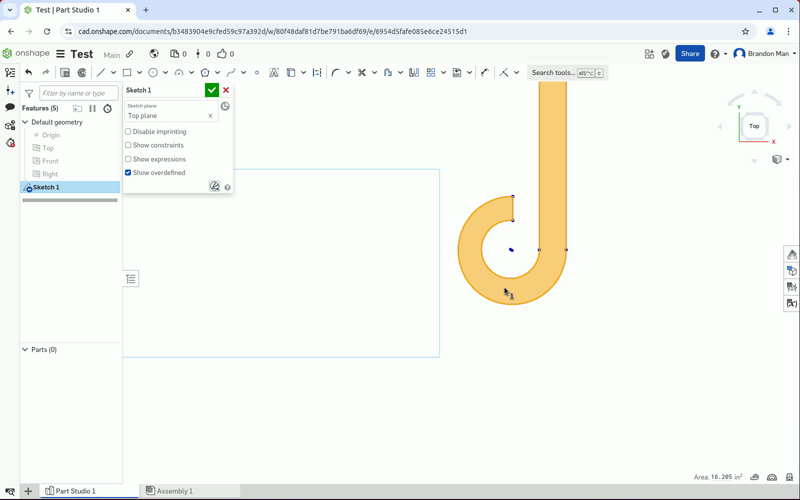
scroll(-6)
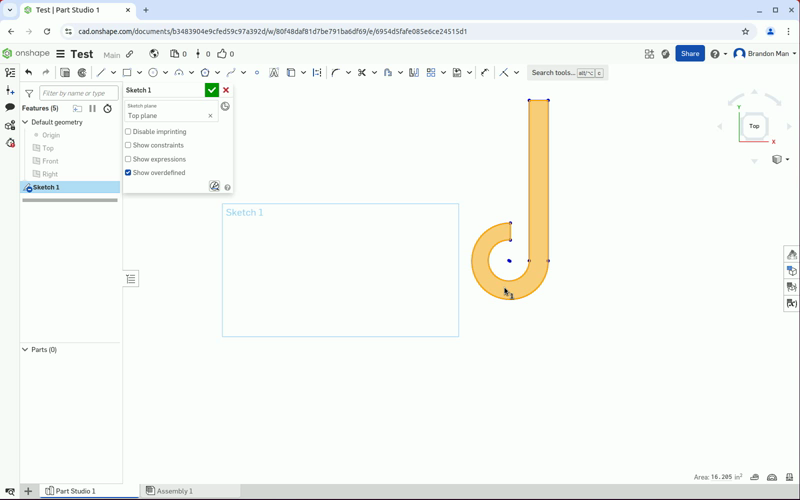
scroll(-6)
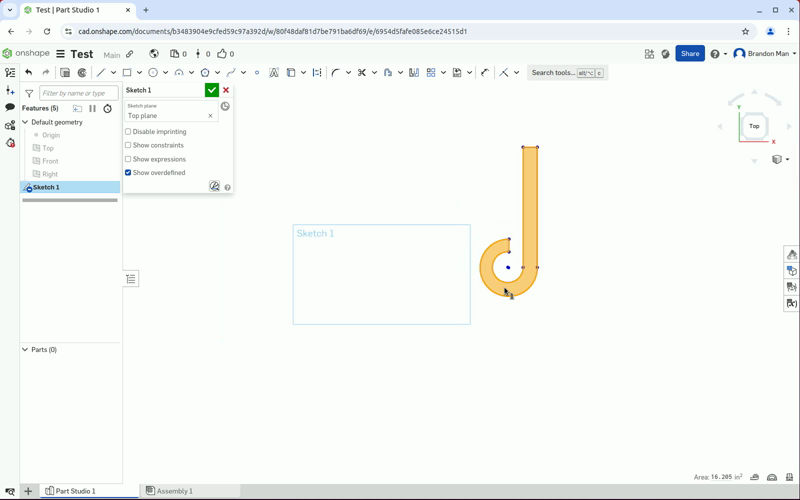
scroll(-6)
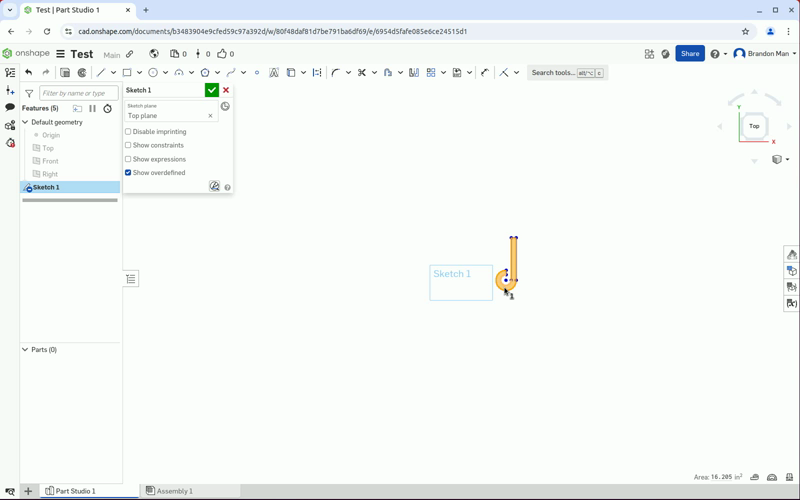
mouse_move(73, 352)
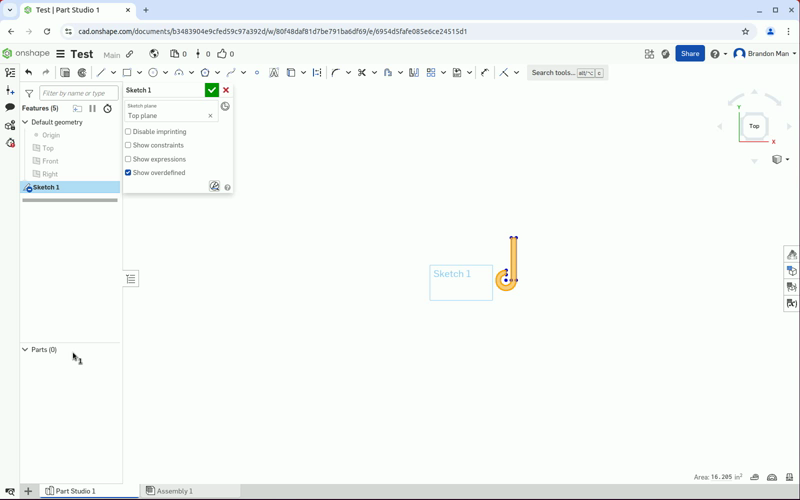
key(shift+y)
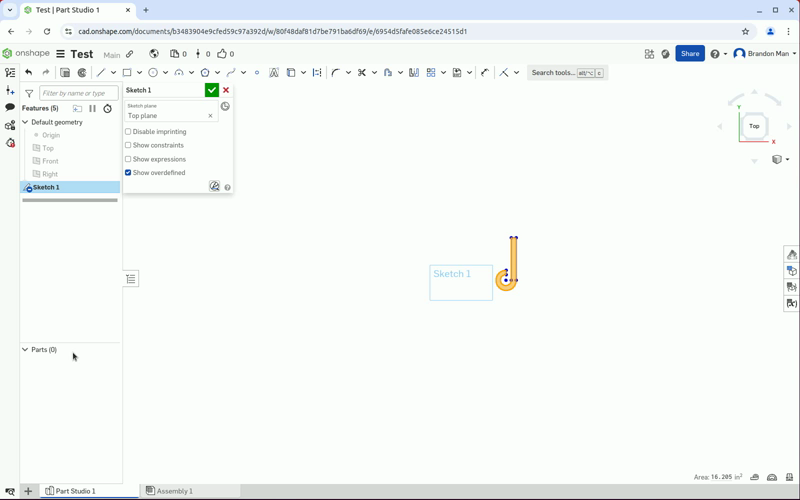
key(shift+e)
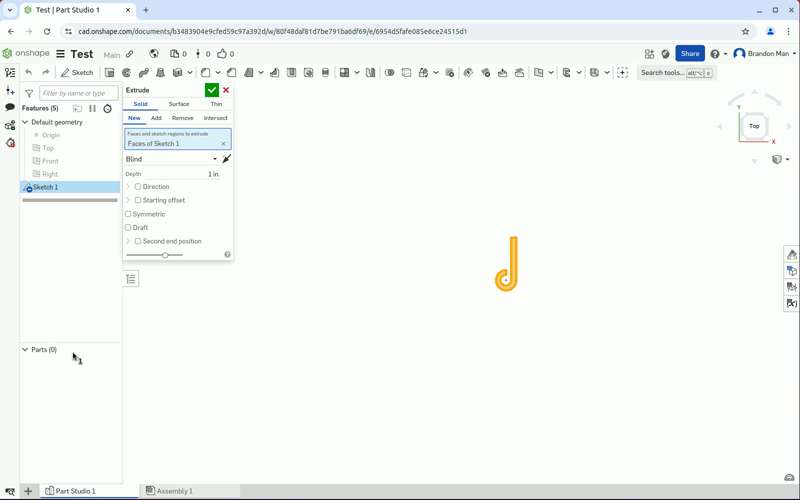
mouse_move(143, 106)
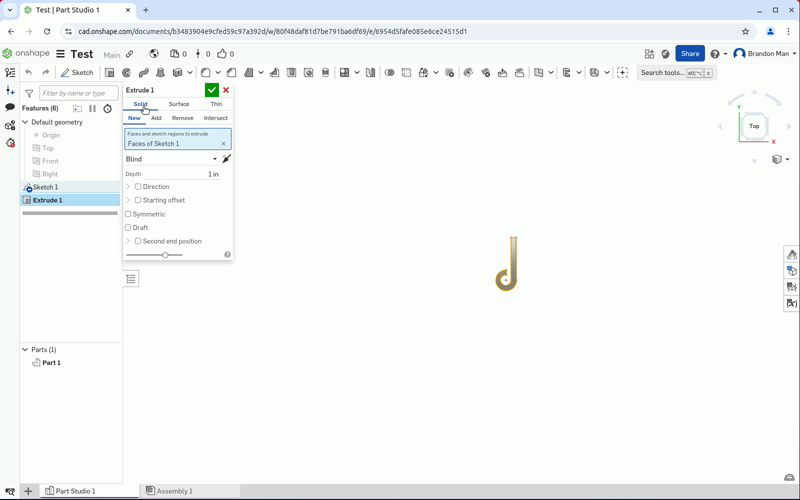
click(143, 106)
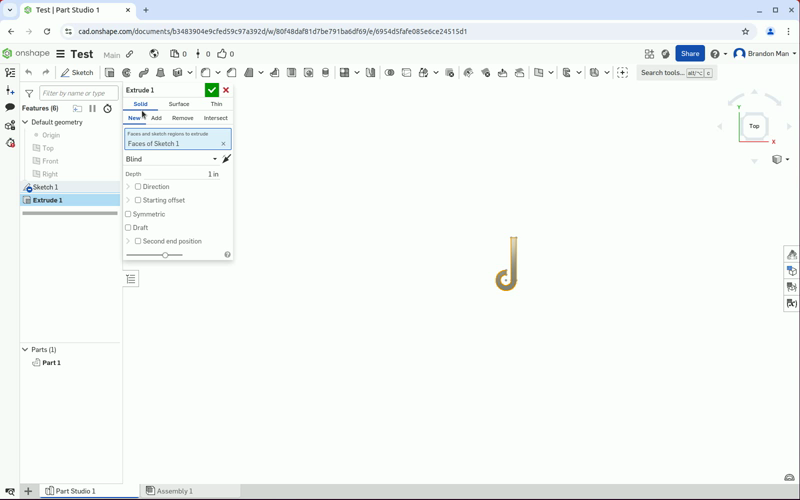
mouse_move(137, 120)
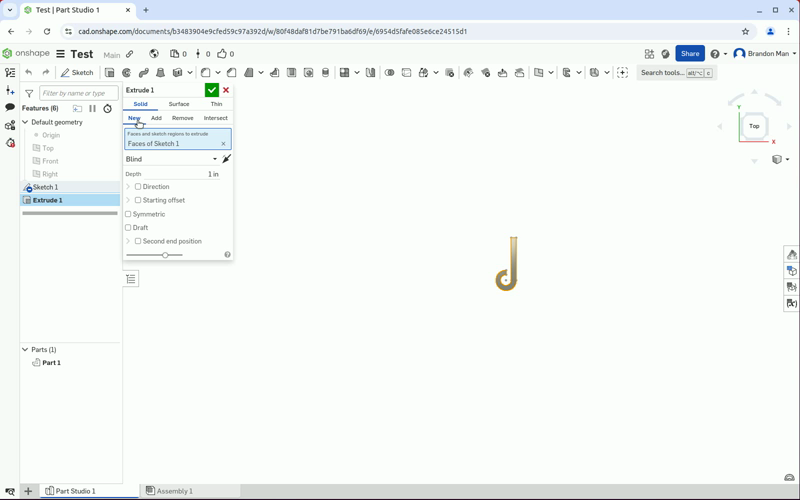
click(137, 120)
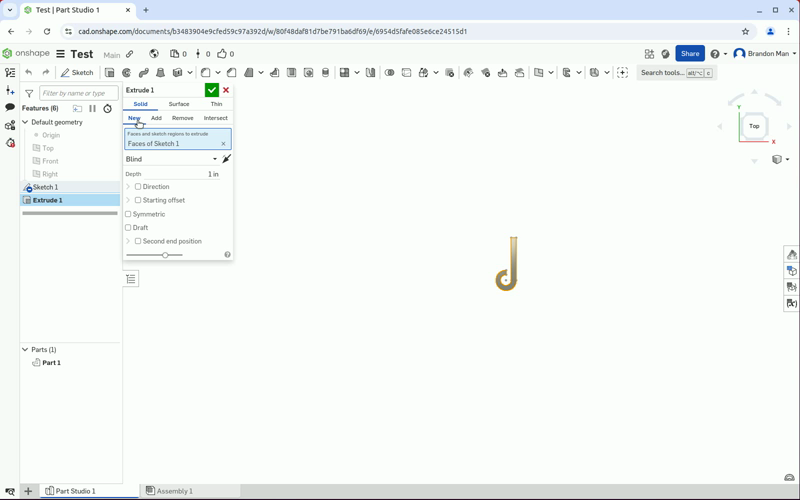
key(tab, 4)
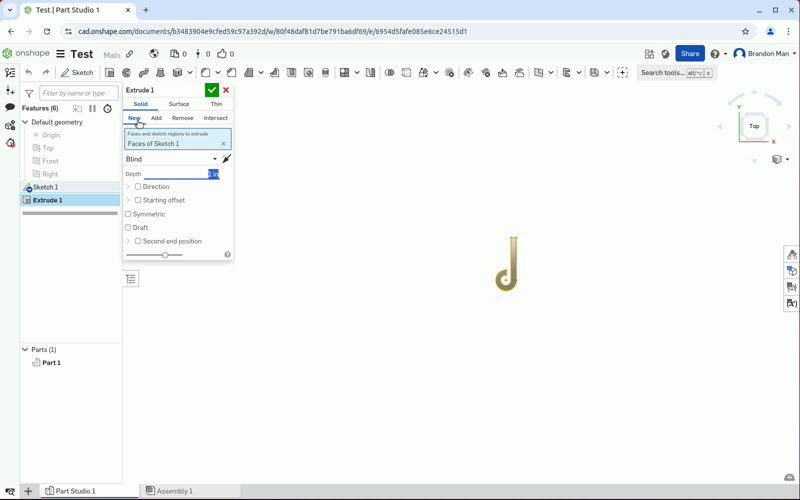
text(20.22)
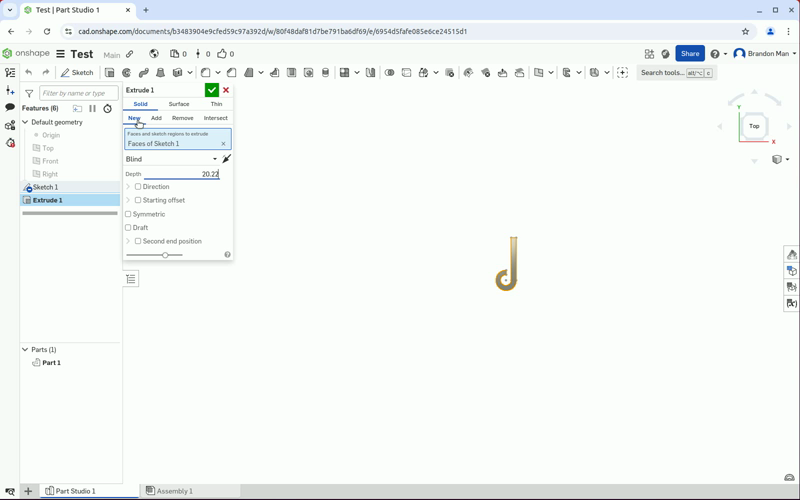
key(enter)
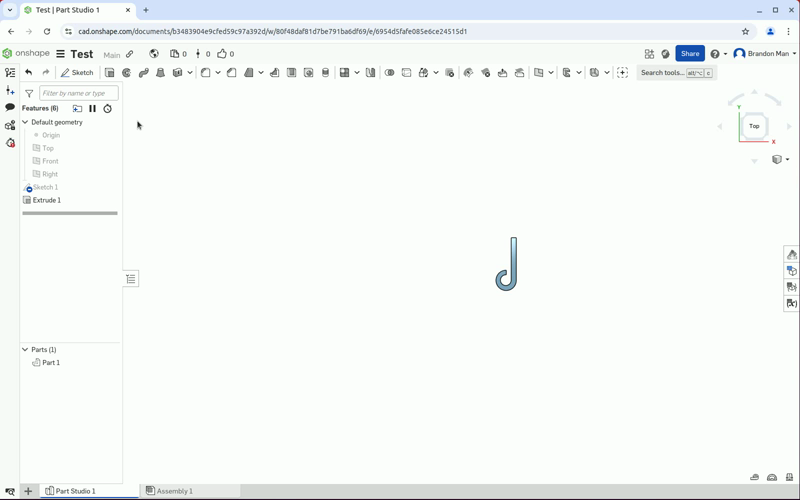
key(shift+h)
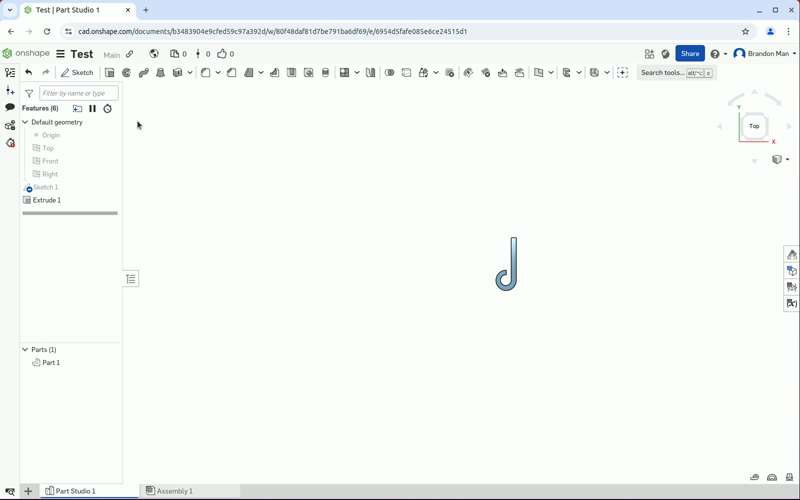
key(shift+h)
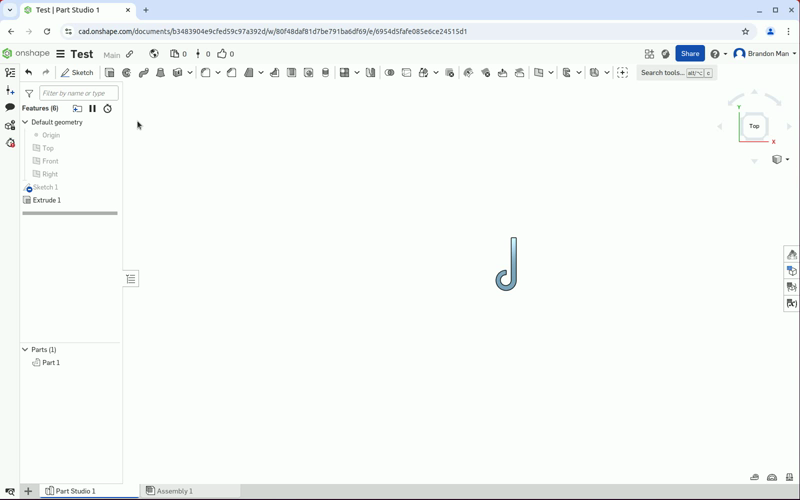
mouse_move(73, 189)
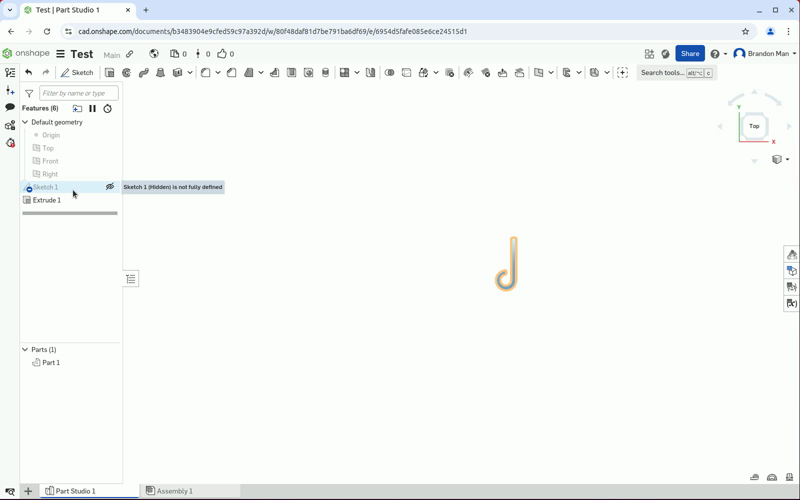
click(73, 189)
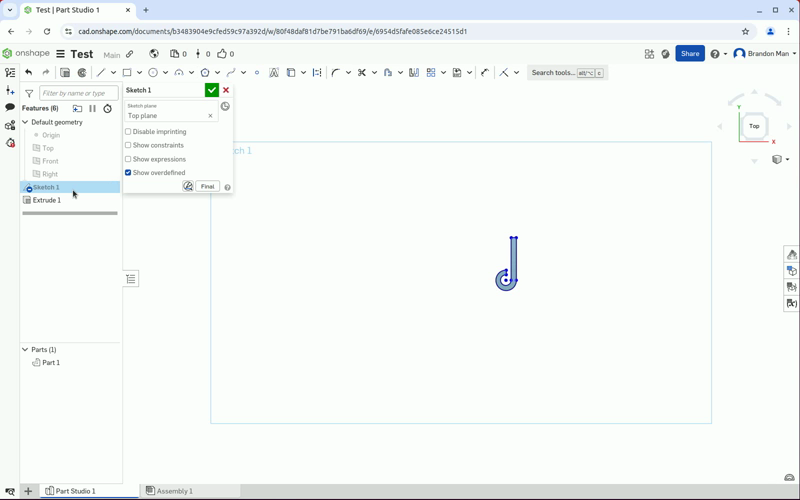
mouse_move(229, 92)
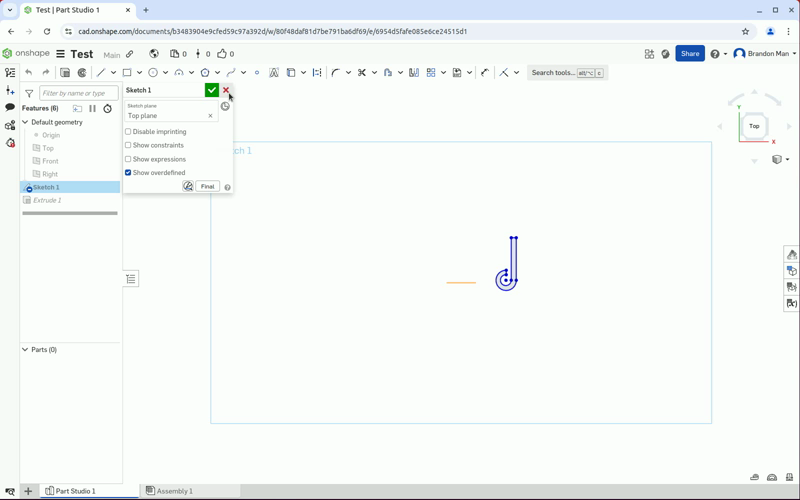
click(229, 92)
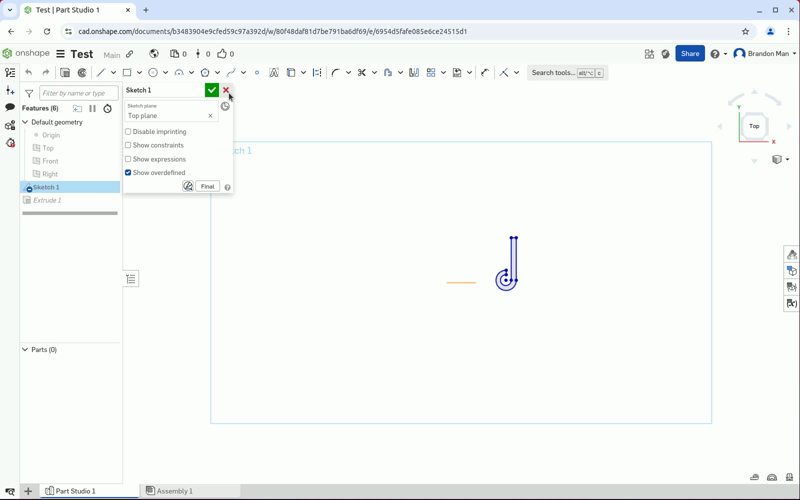
key(shift+s)
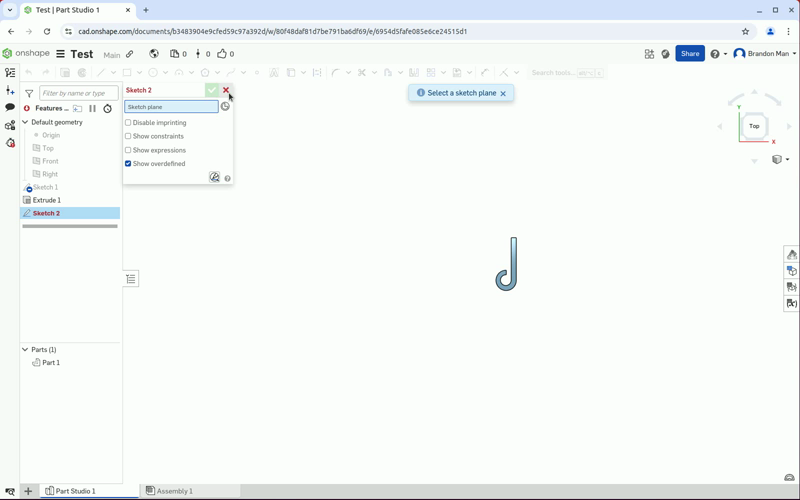
mouse_move(73, 150)
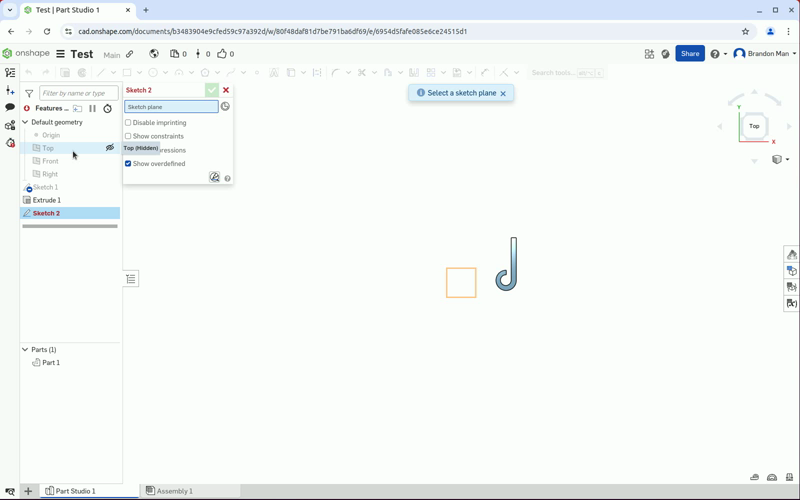
click(73, 150)
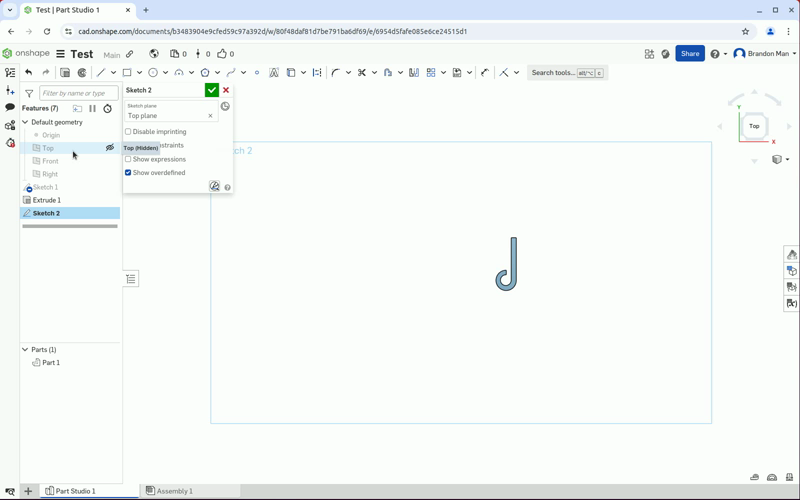
mouse_move(73, 352)
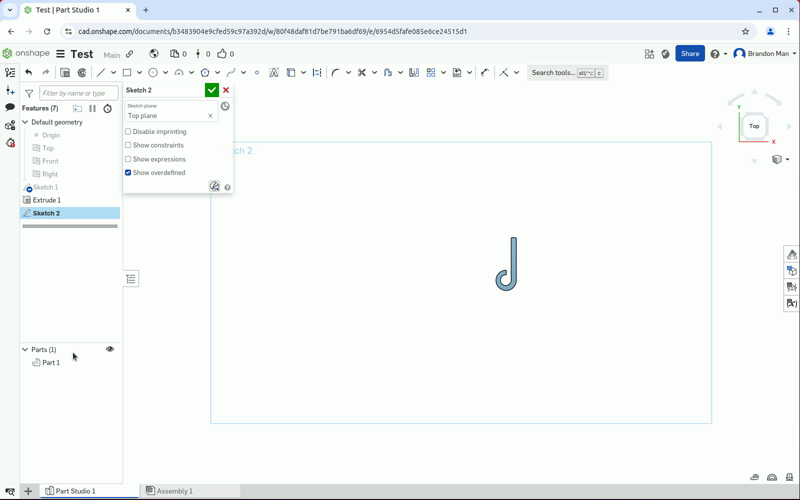
key(y)
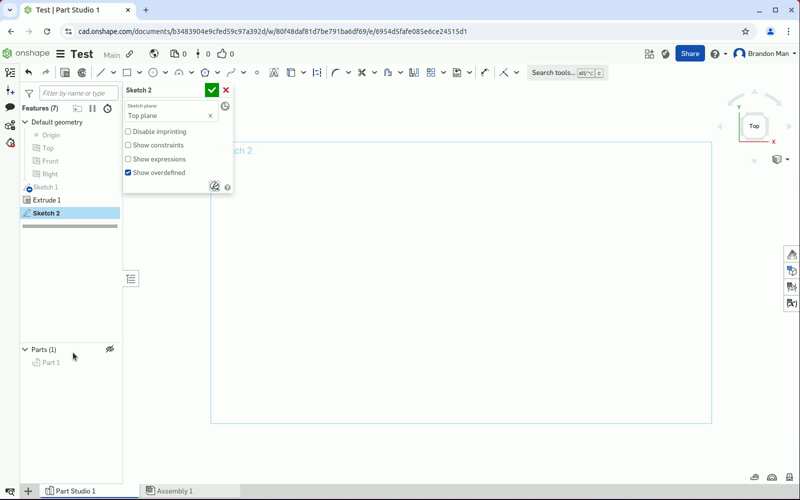
key(l)
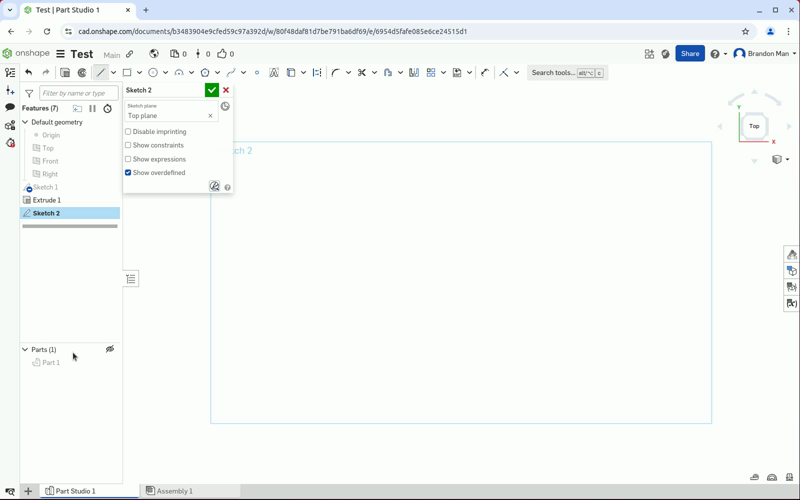
key_down(shift)
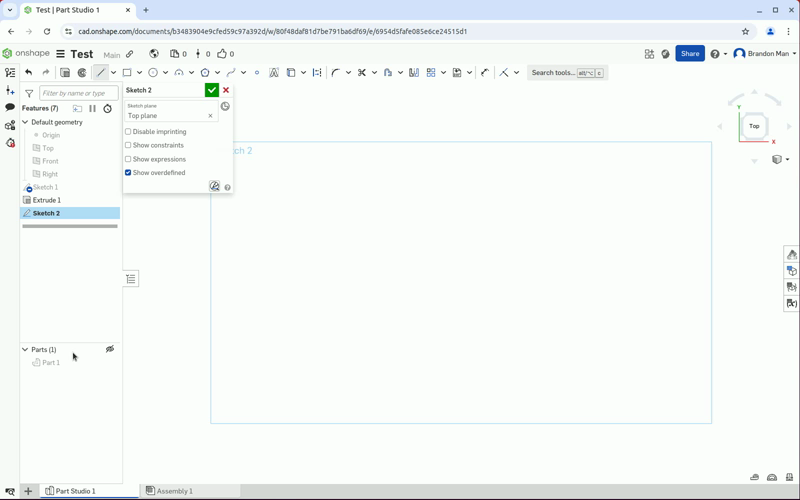
mouse_move(483, 207)
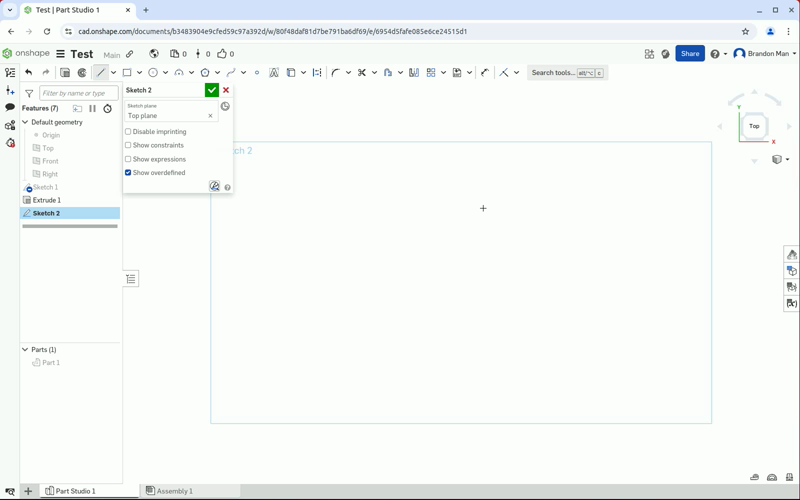
click(483, 207)
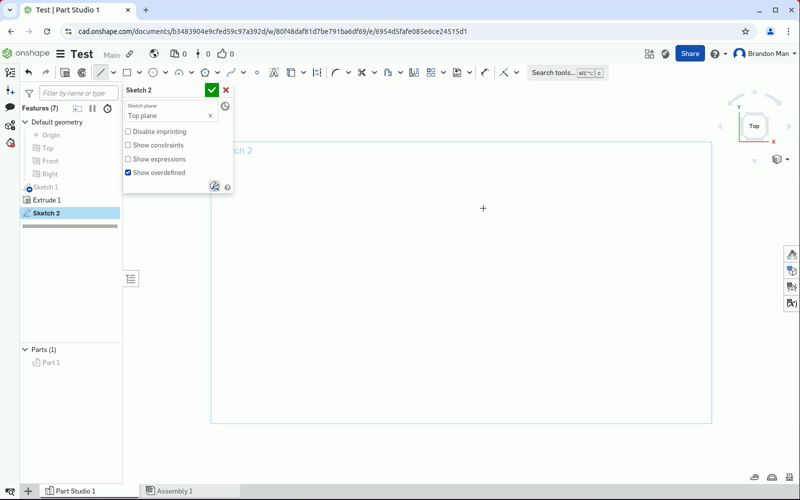
key_up(shift)
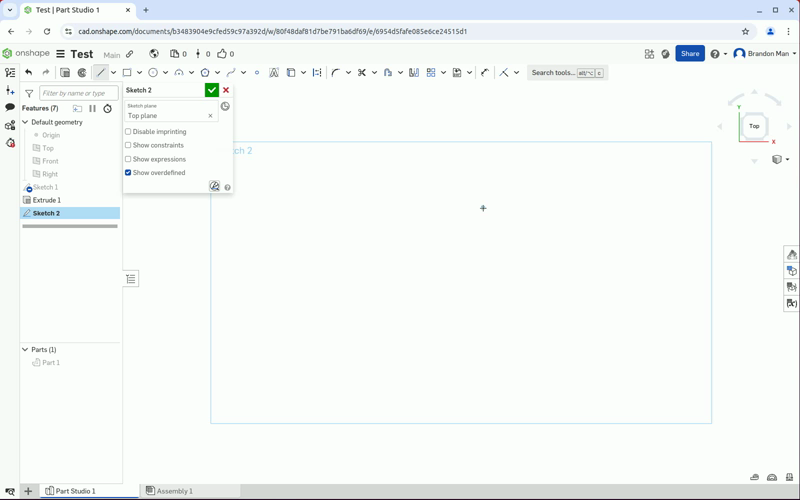
key_down(shift)
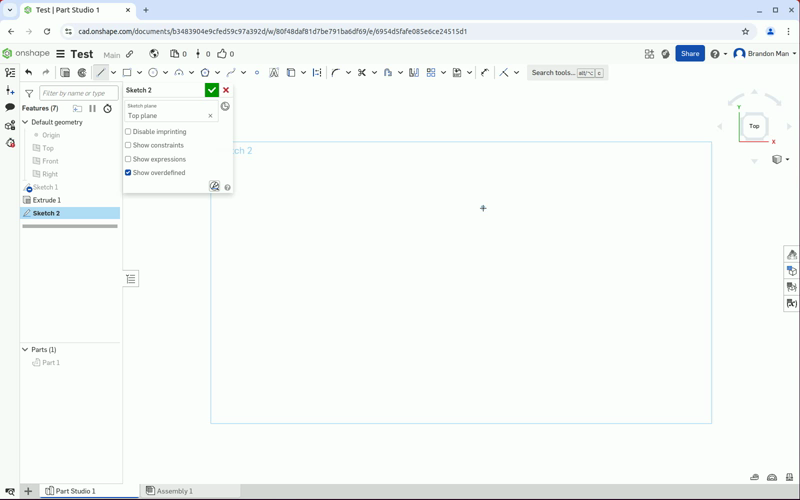
mouse_move(513, 207)
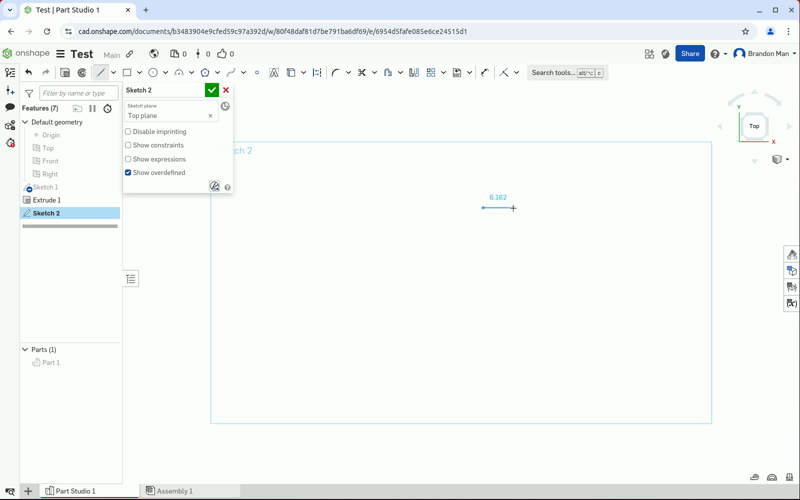
mouse_move(483, 203)
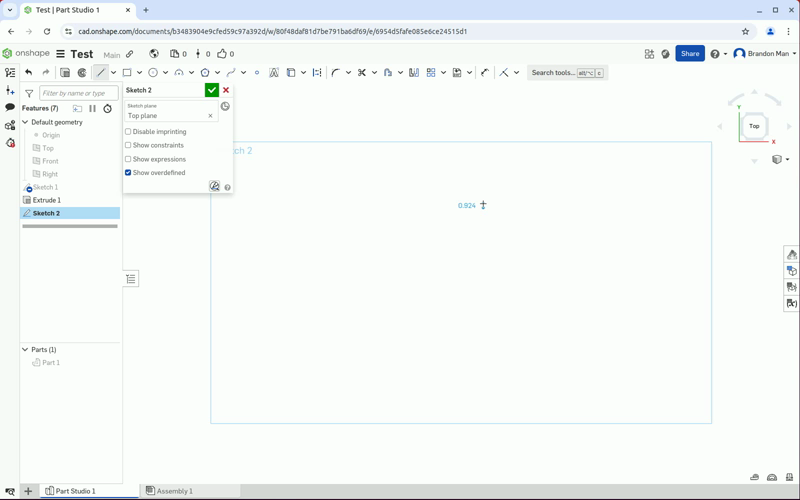
scroll(6)
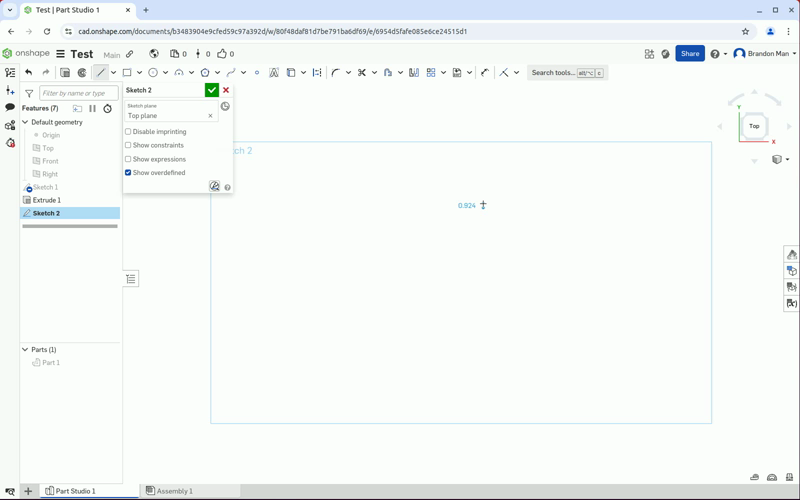
scroll(6)
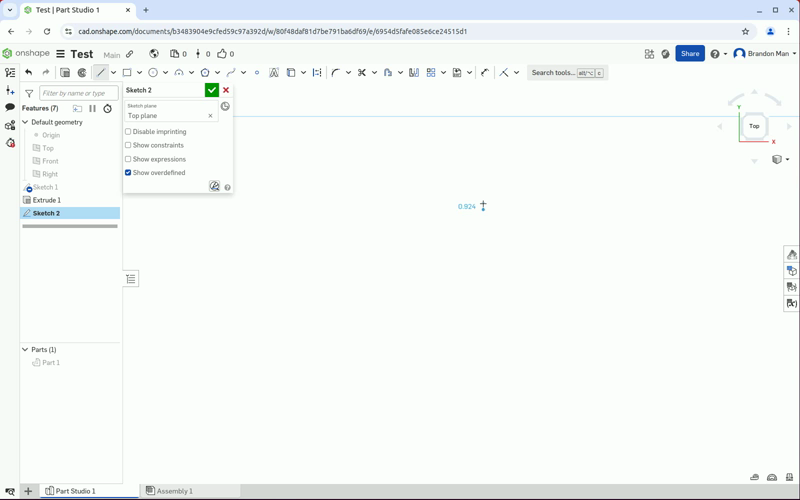
scroll(6)
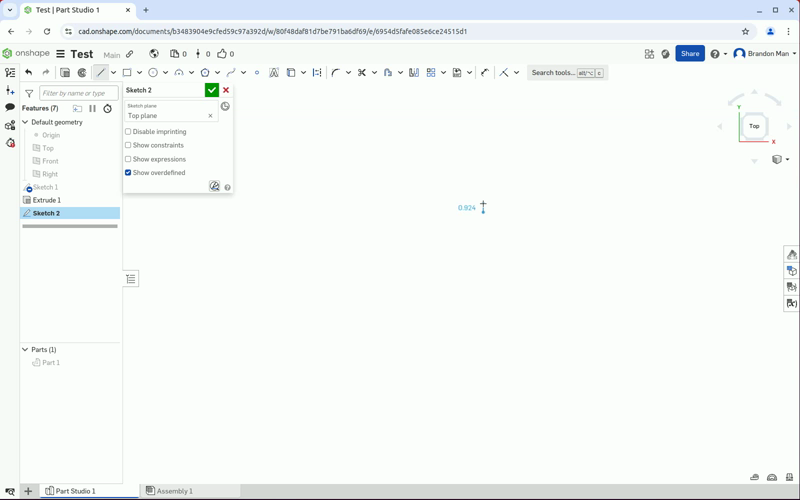
scroll(6)
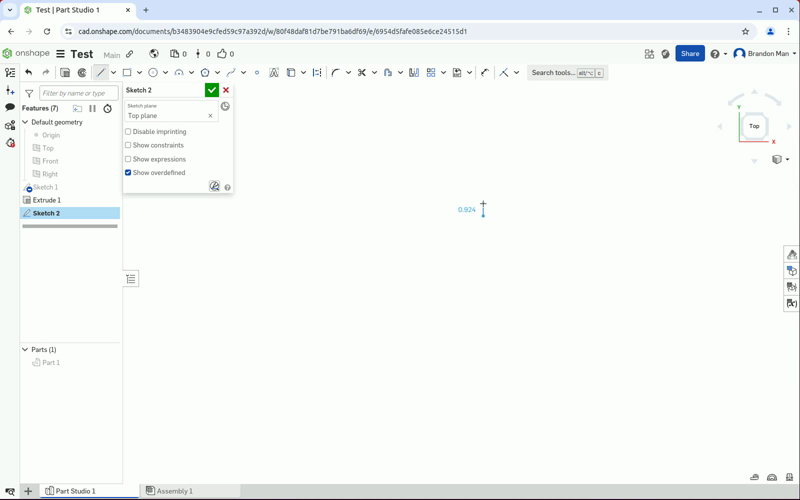
scroll(6)
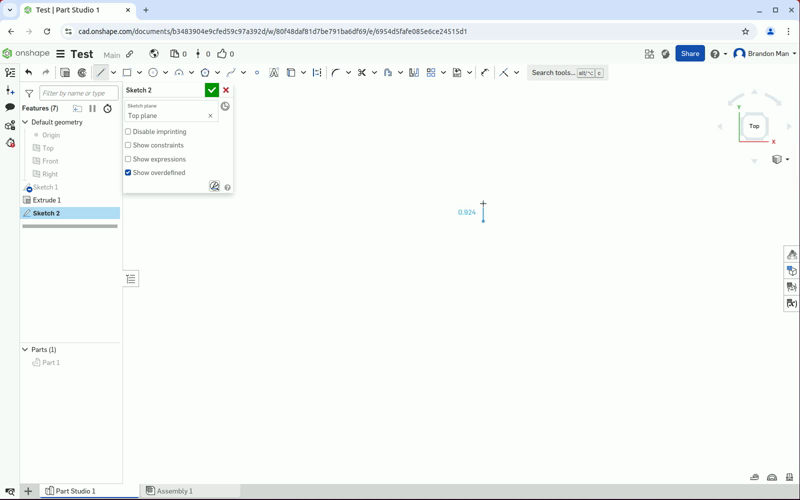
scroll(6)
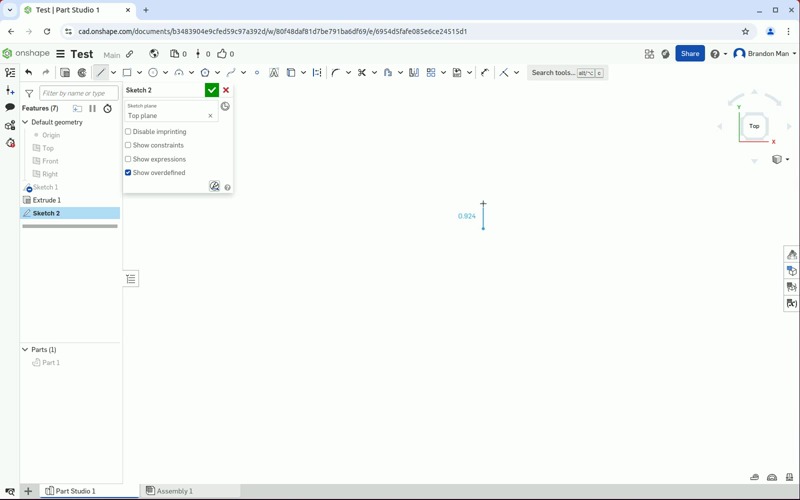
scroll(6)
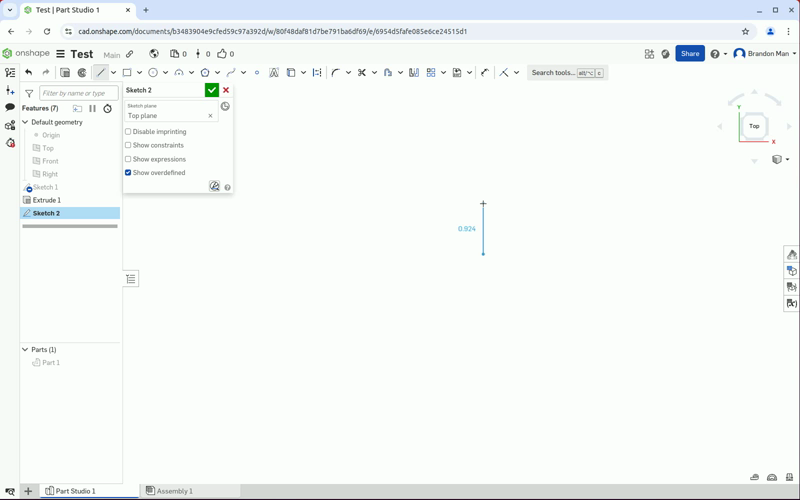
click(483, 203)
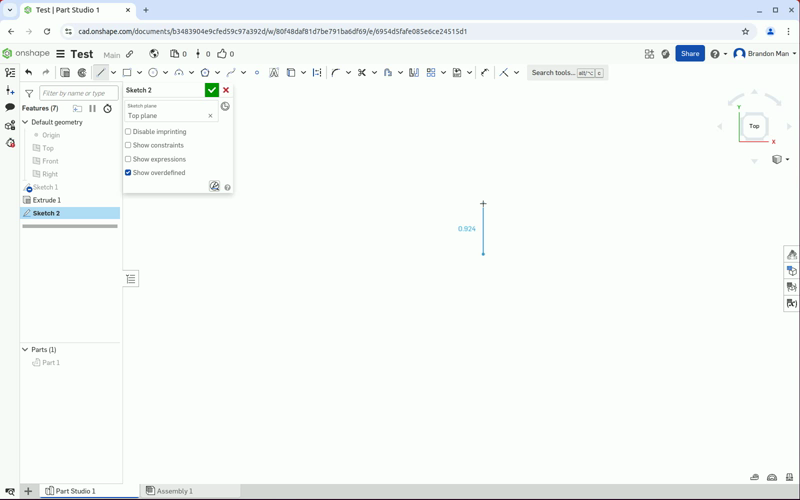
scroll(-6)
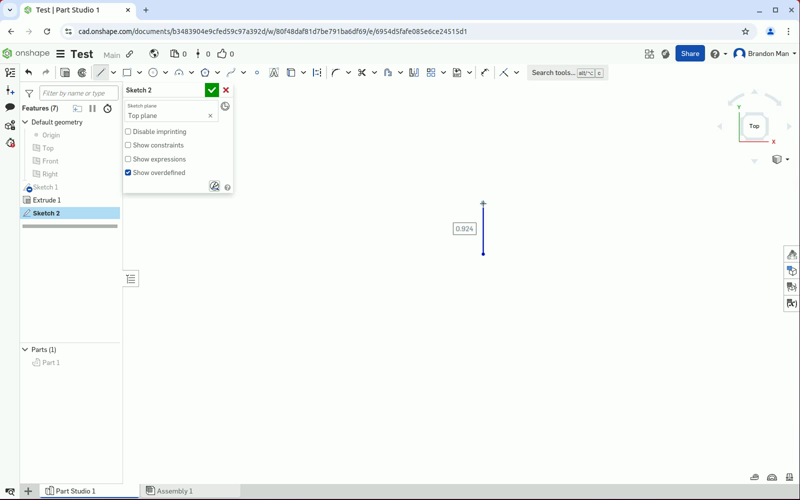
scroll(-6)
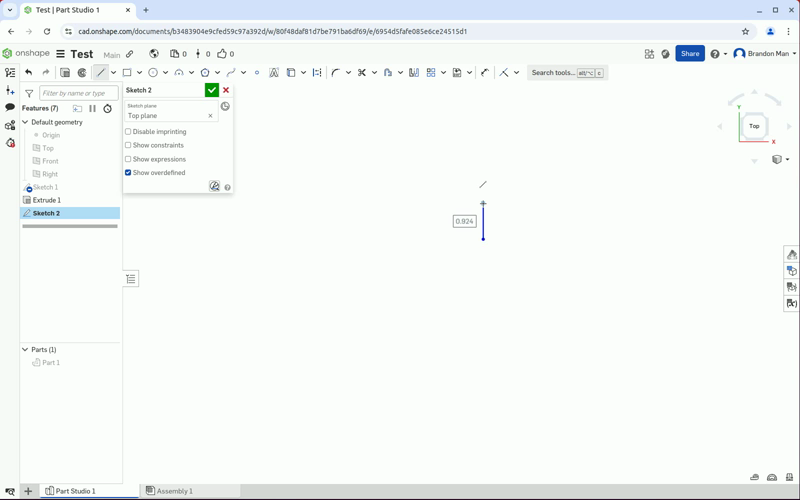
scroll(-6)
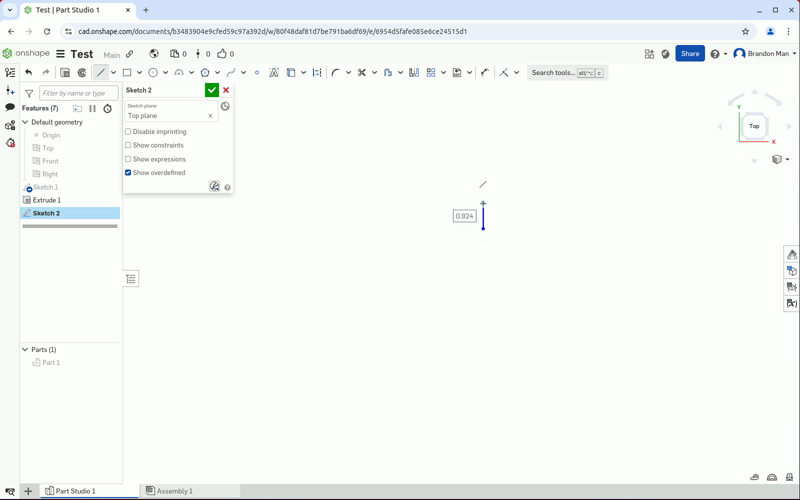
scroll(-6)
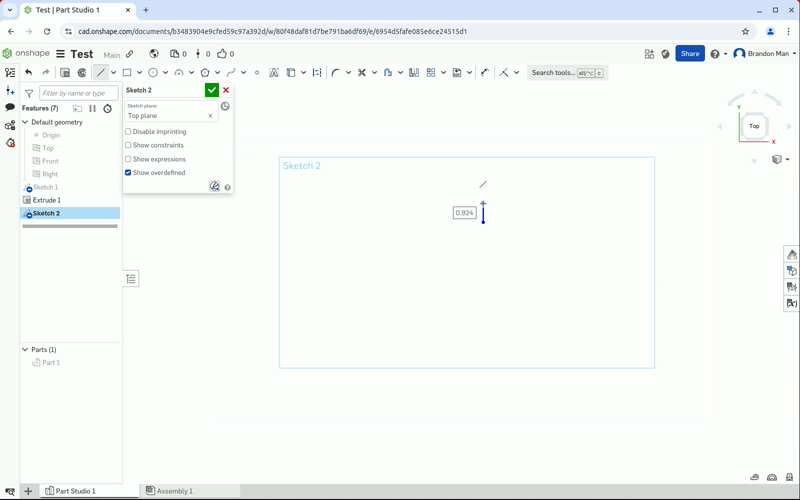
scroll(-6)
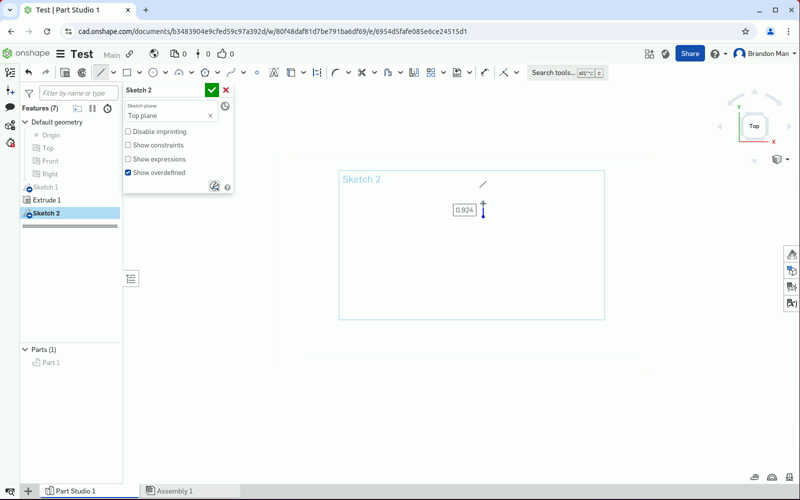
scroll(-6)
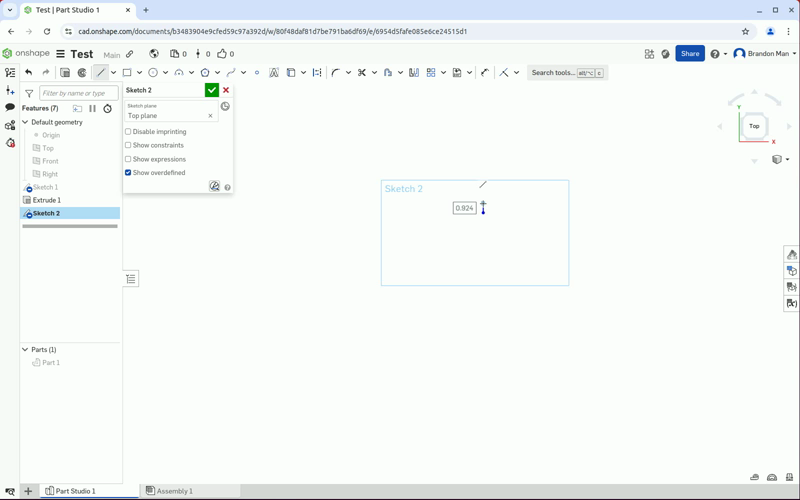
scroll(-6)
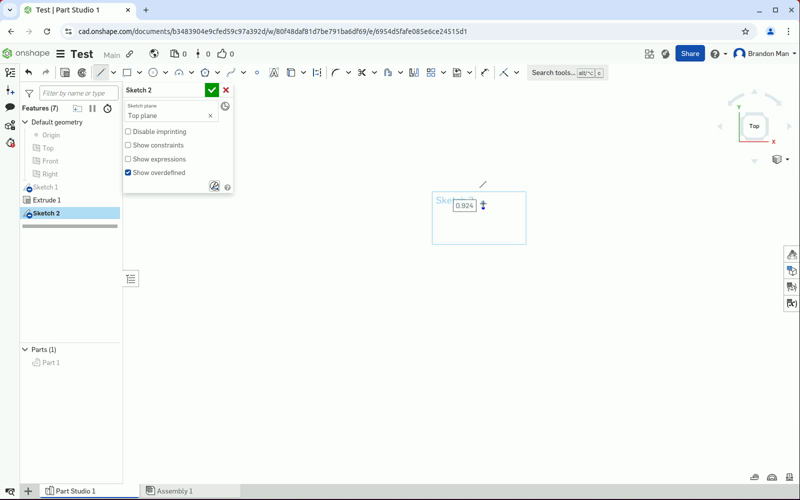
key_up(shift)
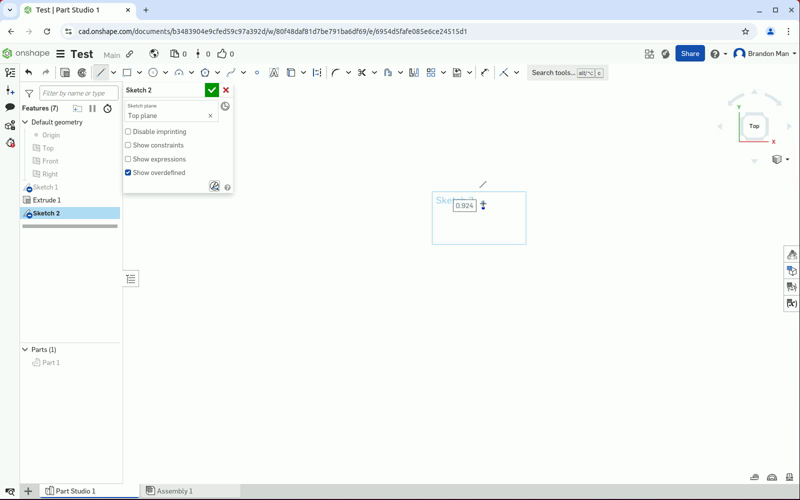
key(esc)
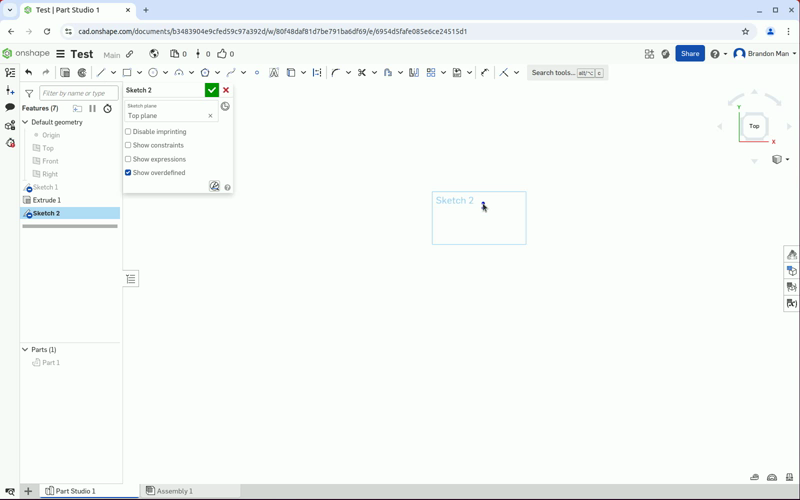
key(a)
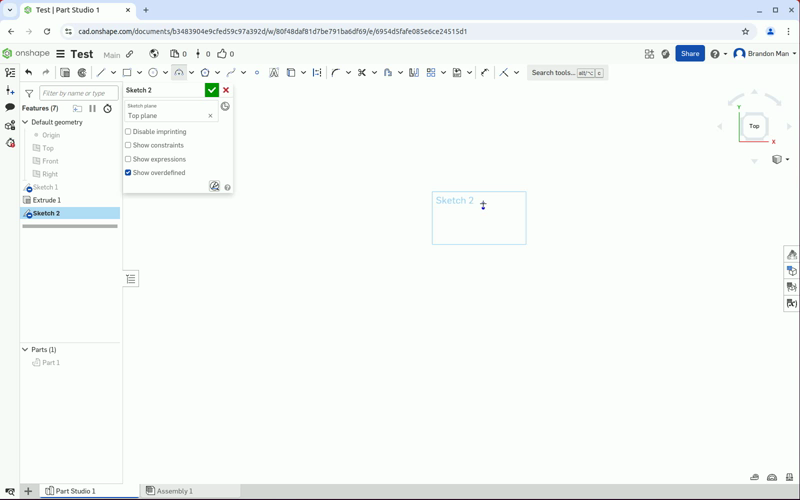
mouse_move(483, 203)
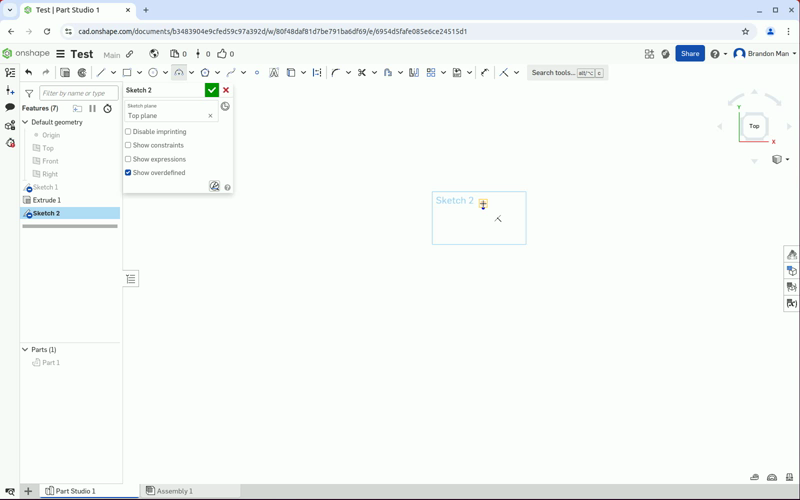
click(483, 203)
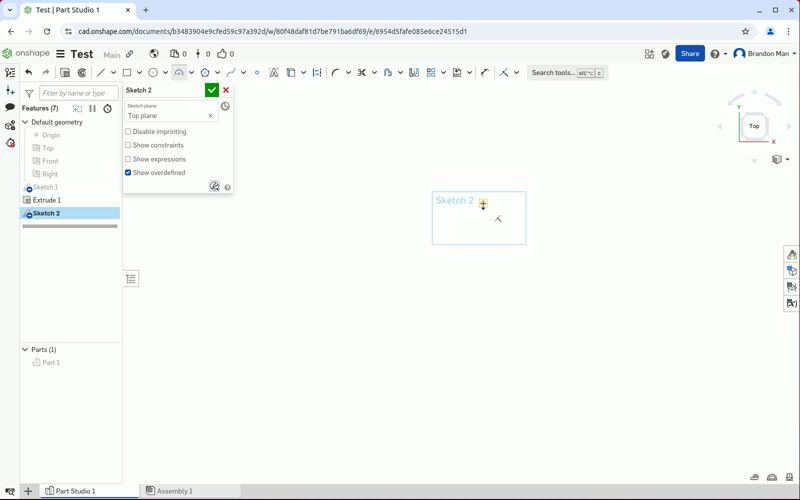
key_down(shift)
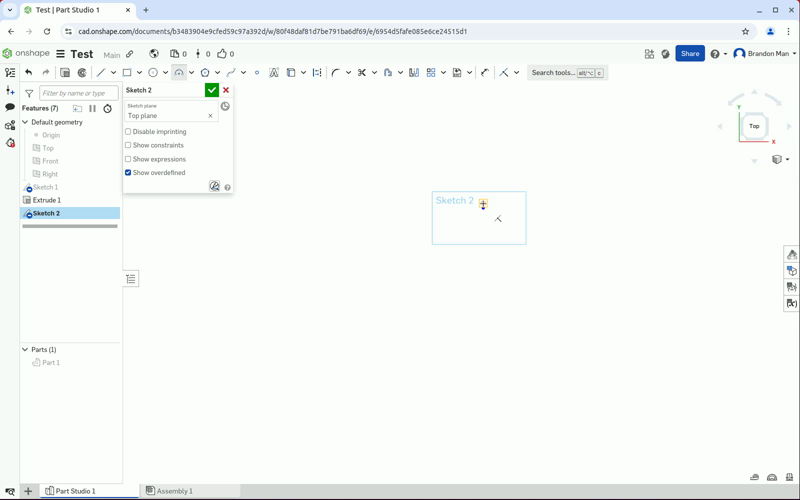
mouse_move(492, 213)
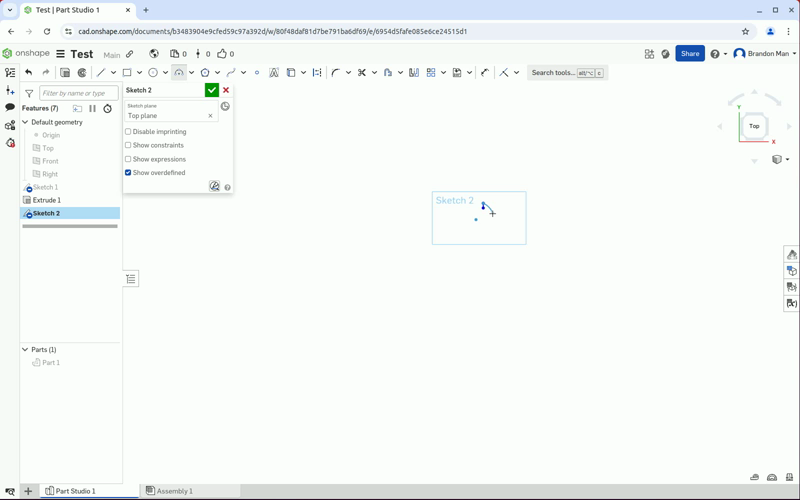
click(492, 213)
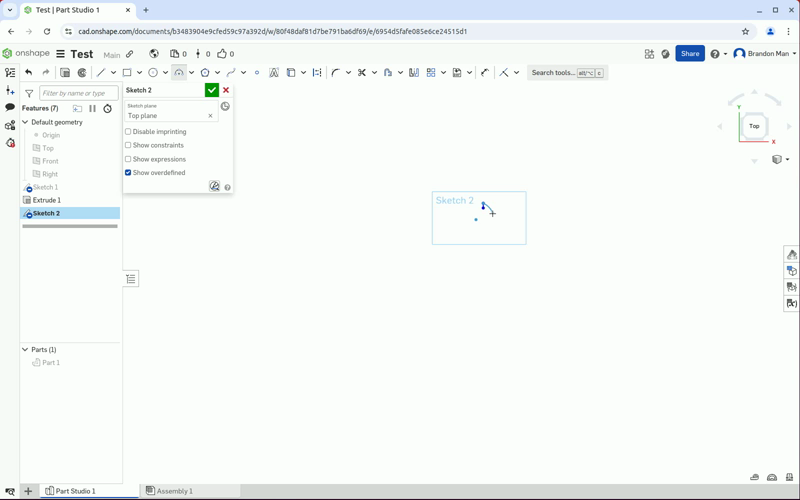
mouse_move(475, 220)
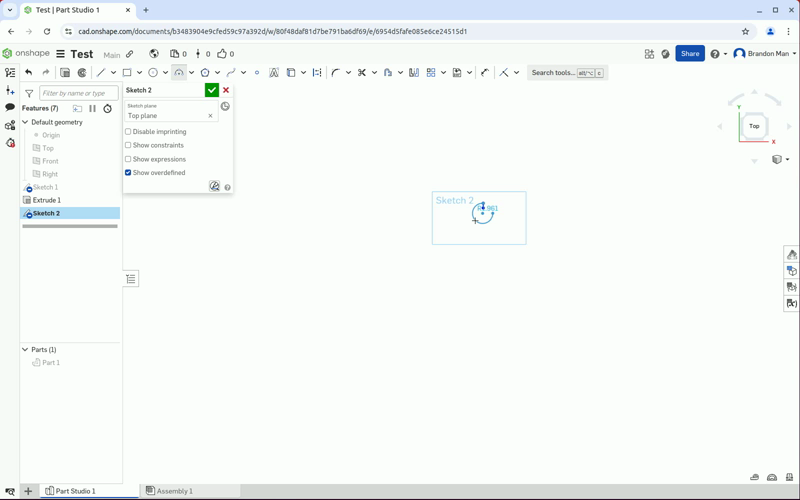
click(475, 220)
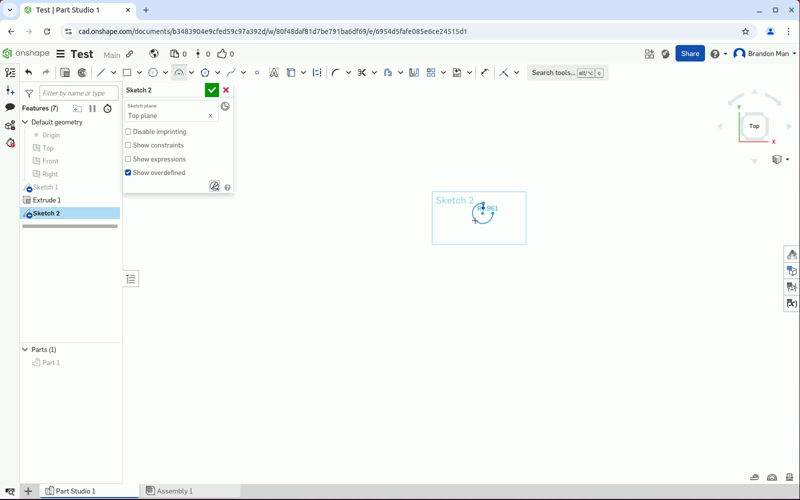
key_up(shift)
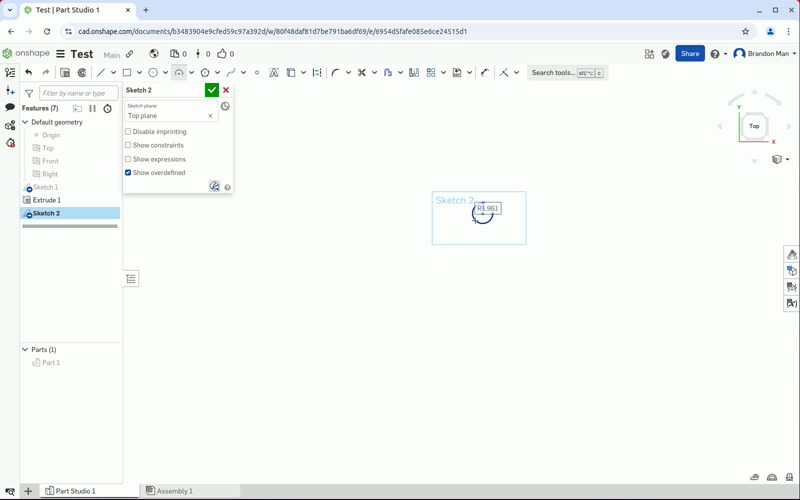
key(esc)
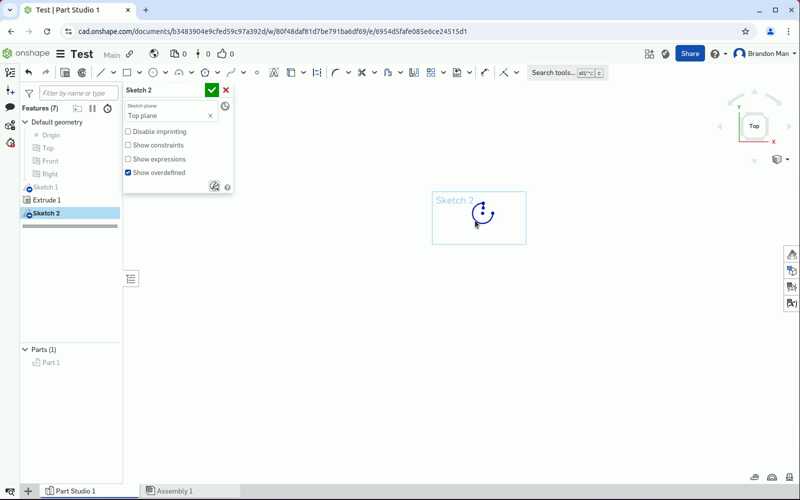
key(l)
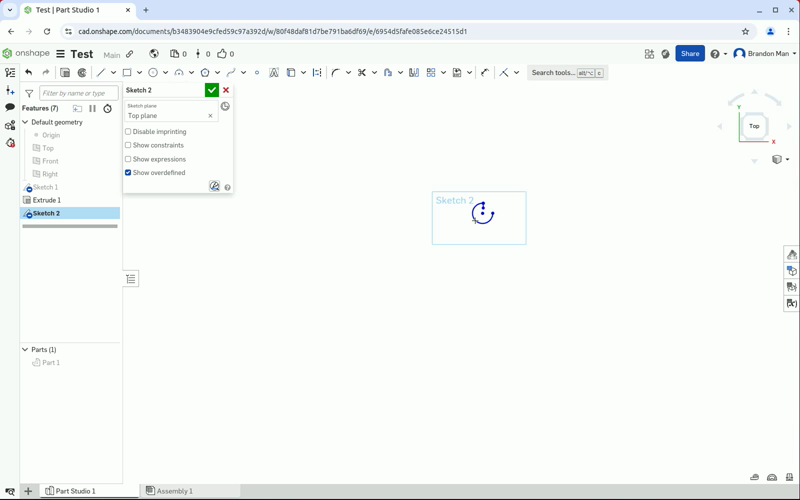
mouse_move(492, 213)
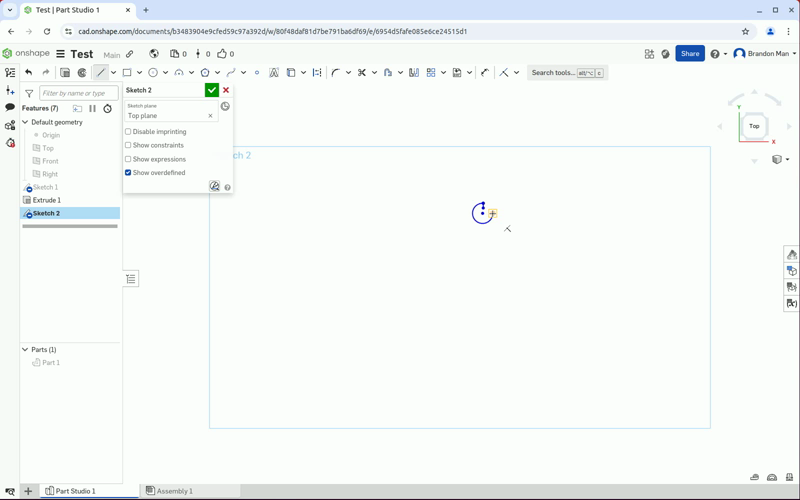
click(492, 213)
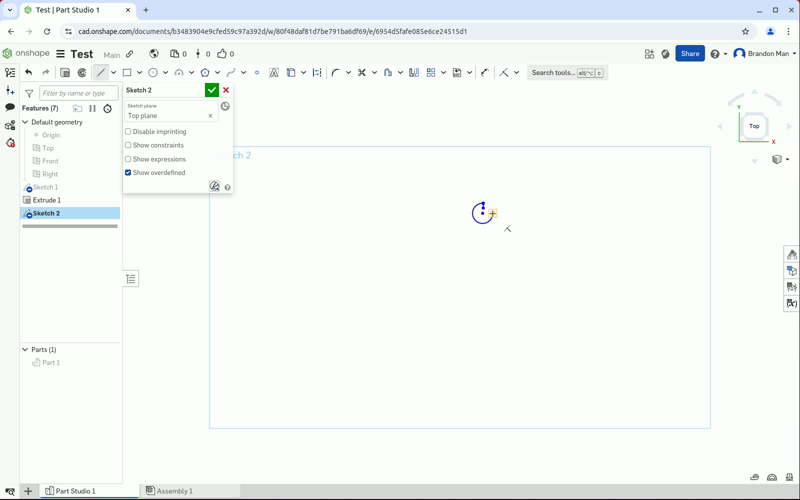
key_down(shift)
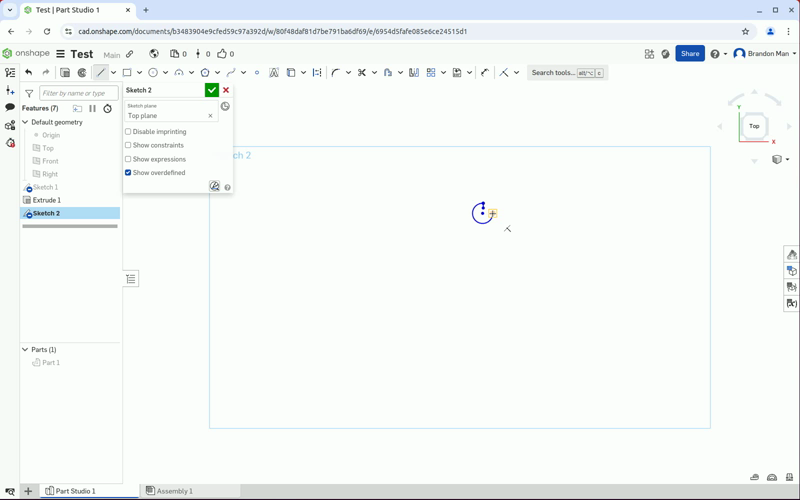
mouse_move(522, 213)
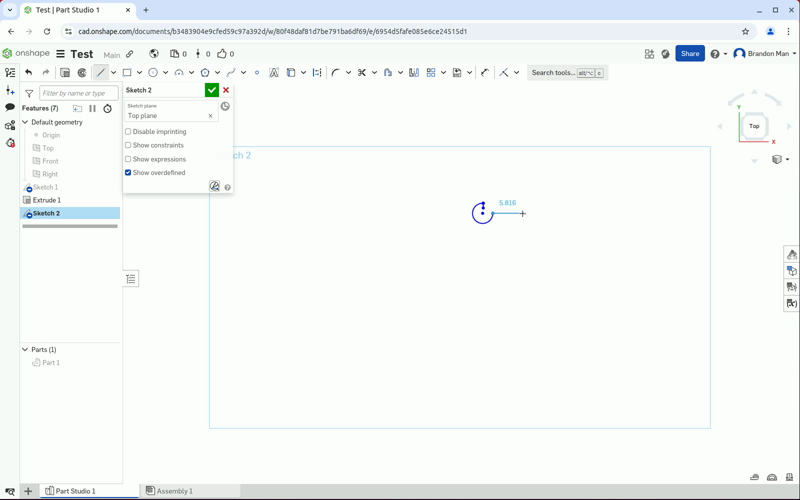
mouse_move(492, 169)
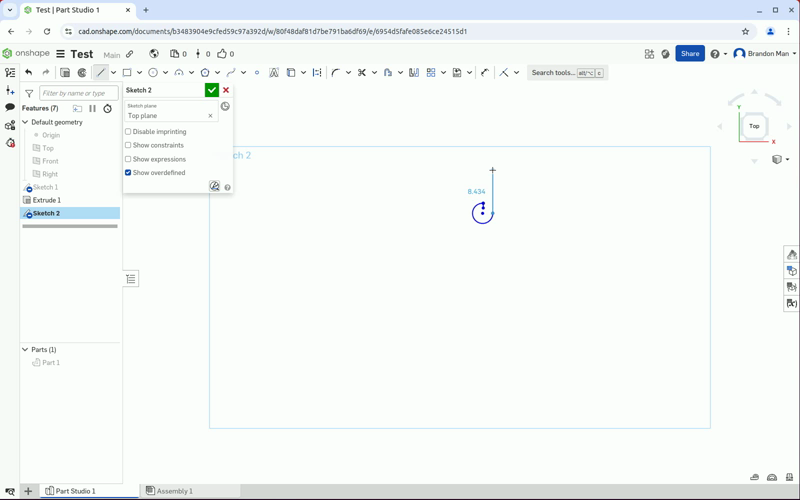
click(492, 169)
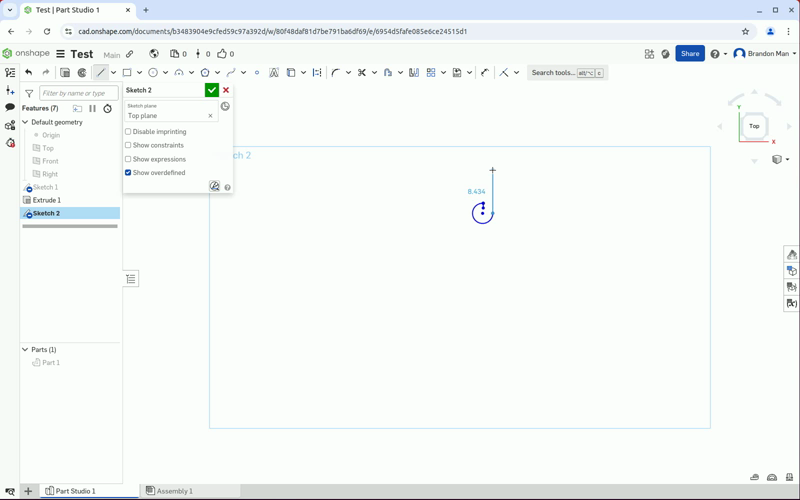
key_up(shift)
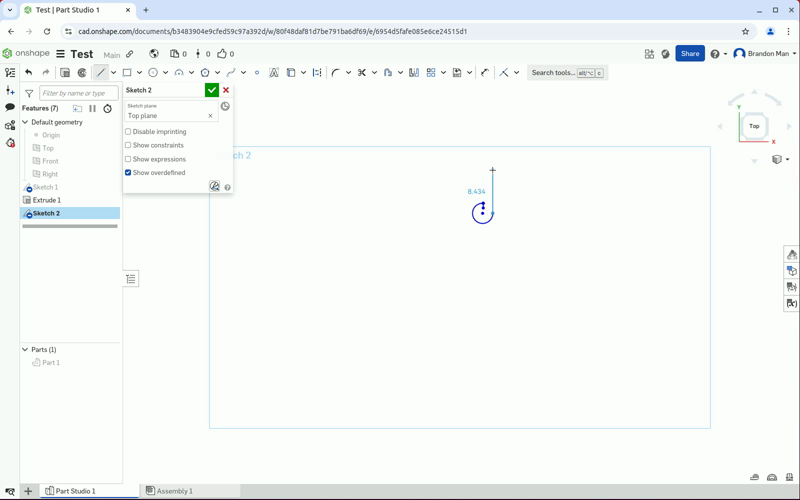
key_down(shift)
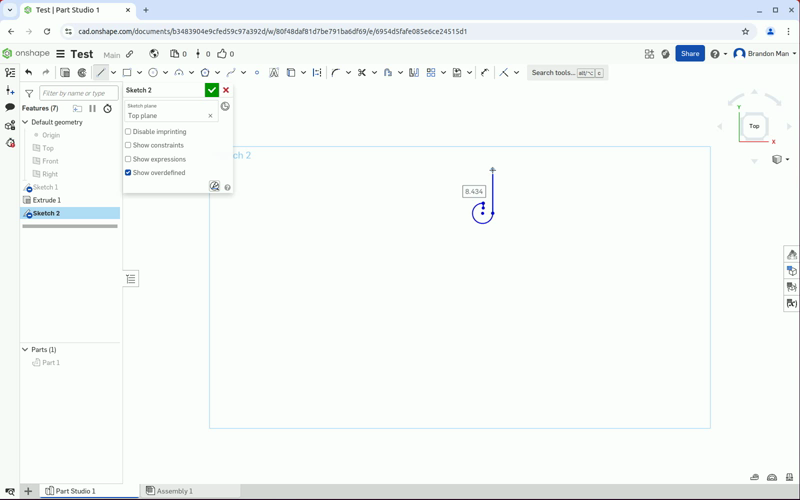
mouse_move(522, 169)
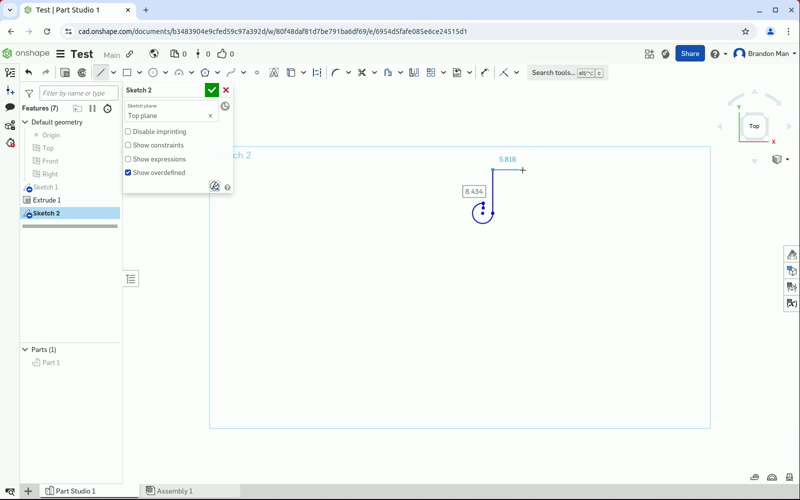
mouse_move(487, 169)
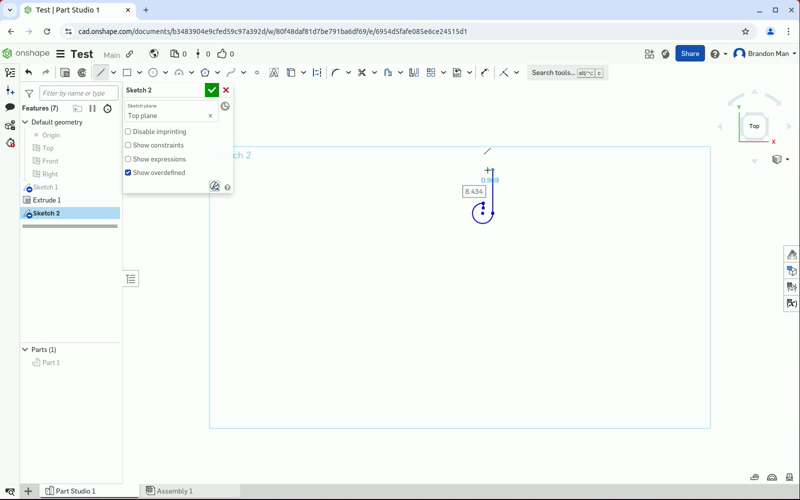
scroll(6)
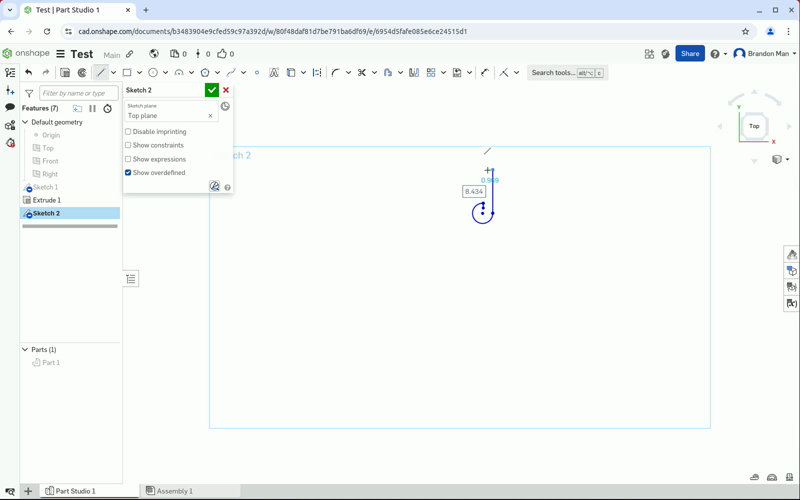
scroll(6)
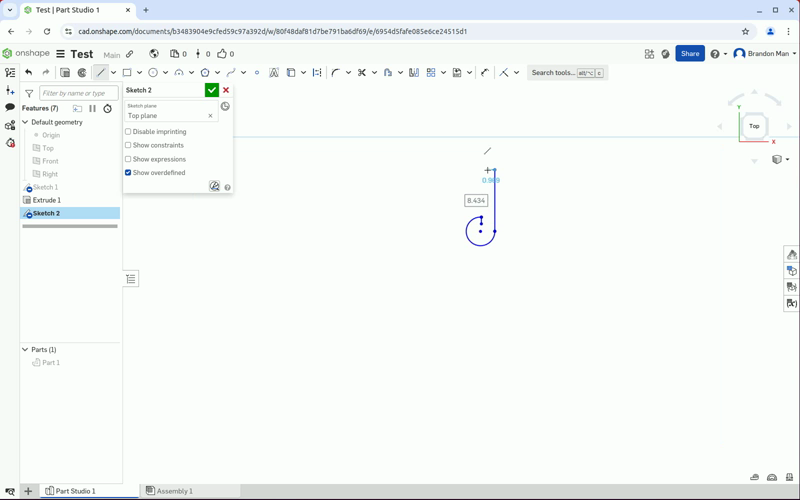
scroll(6)
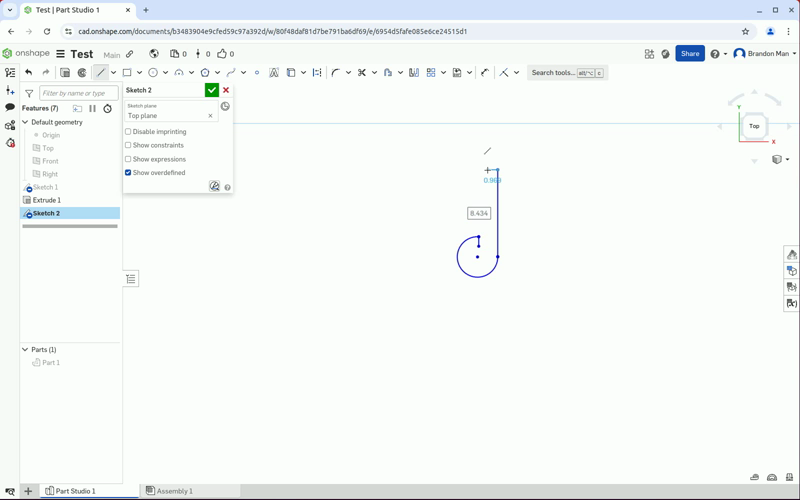
scroll(6)
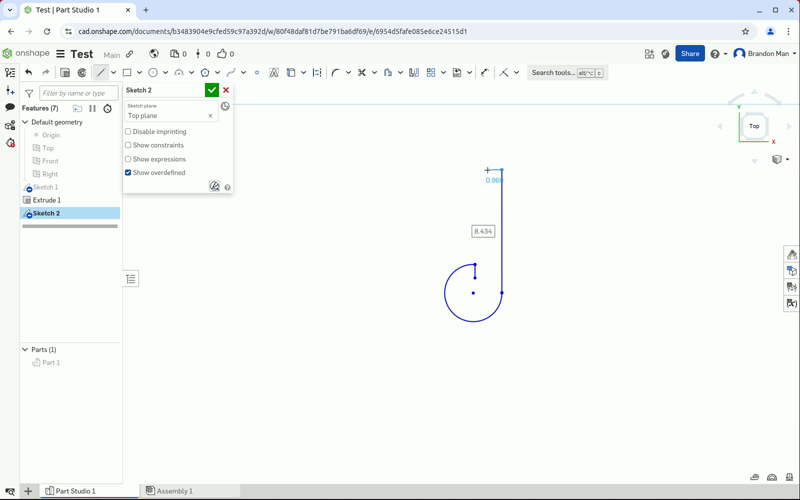
scroll(6)
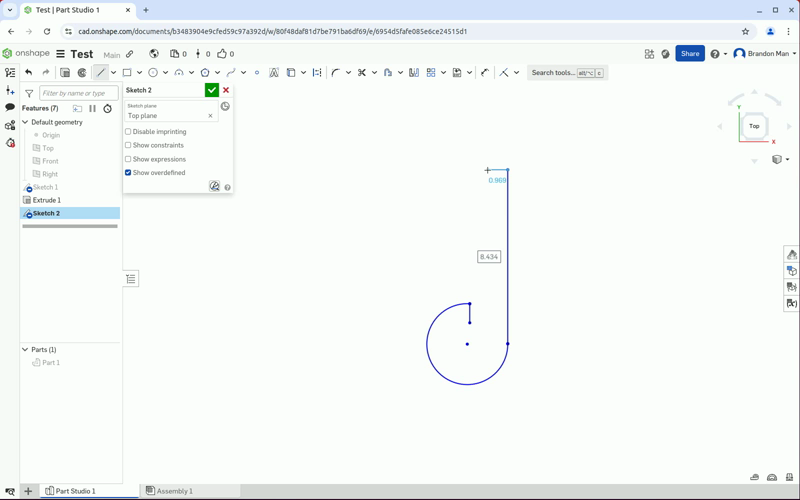
scroll(6)
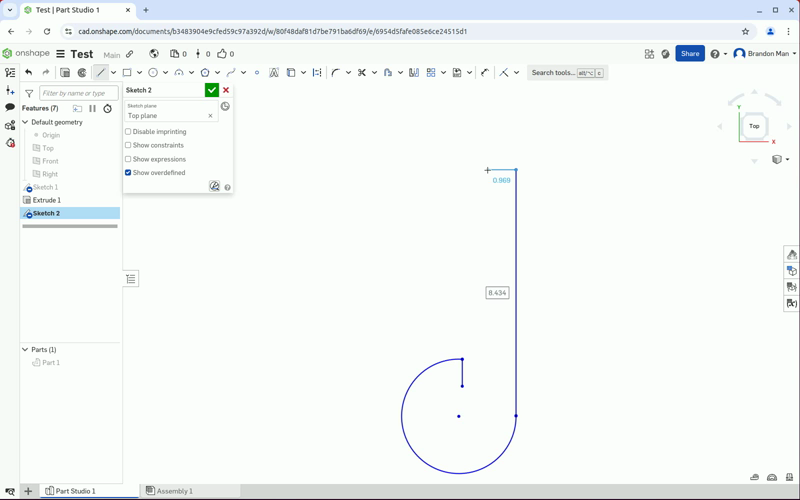
scroll(6)
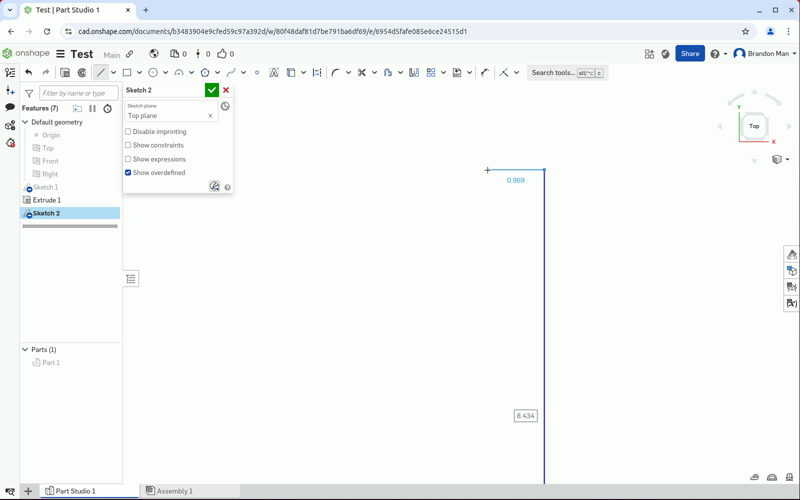
click(487, 169)
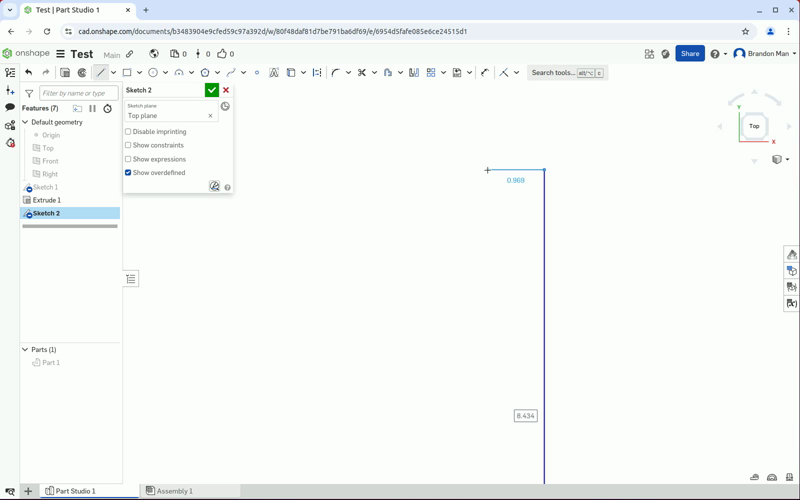
scroll(-6)
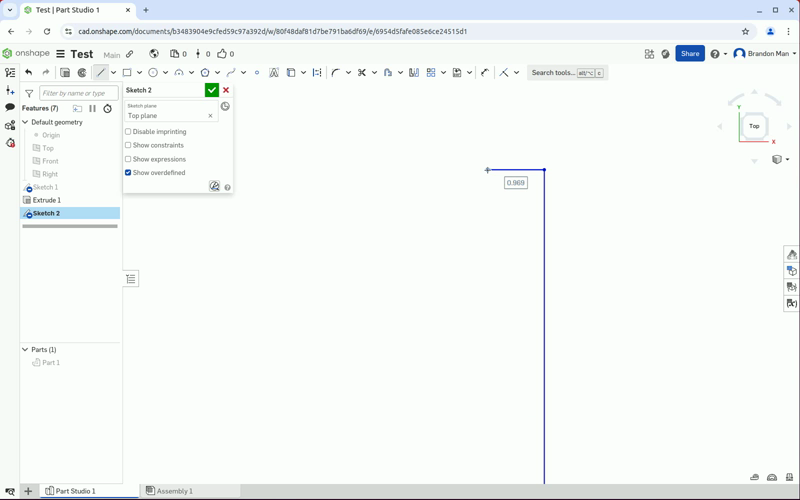
scroll(-6)
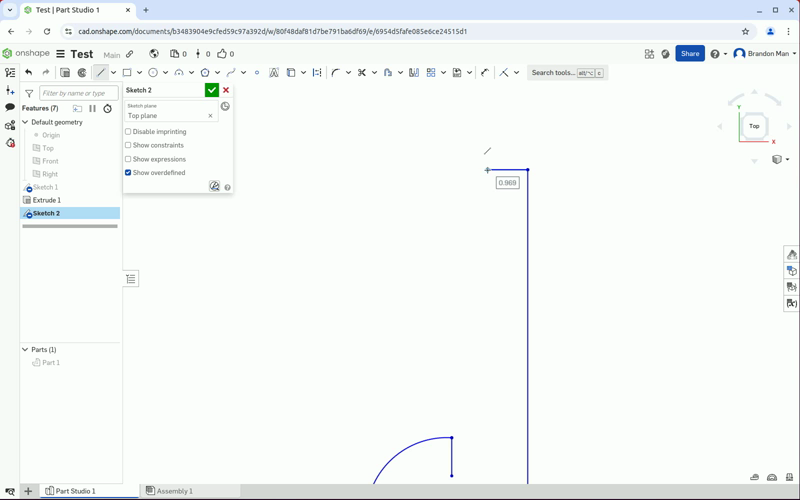
scroll(-6)
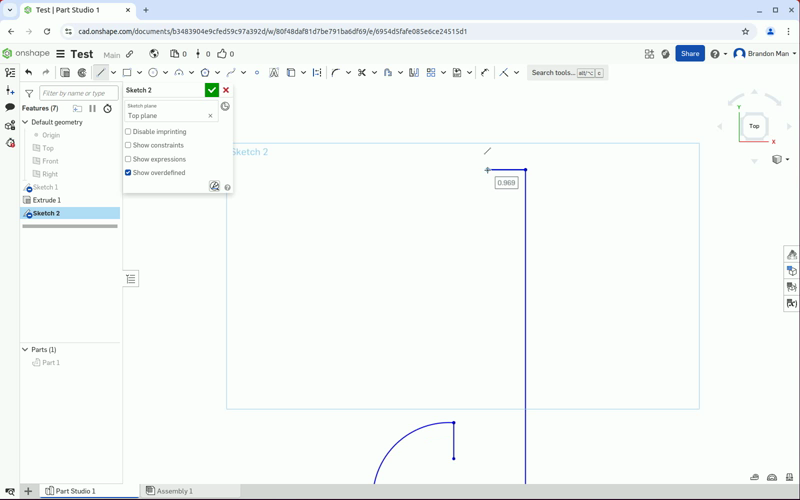
scroll(-6)
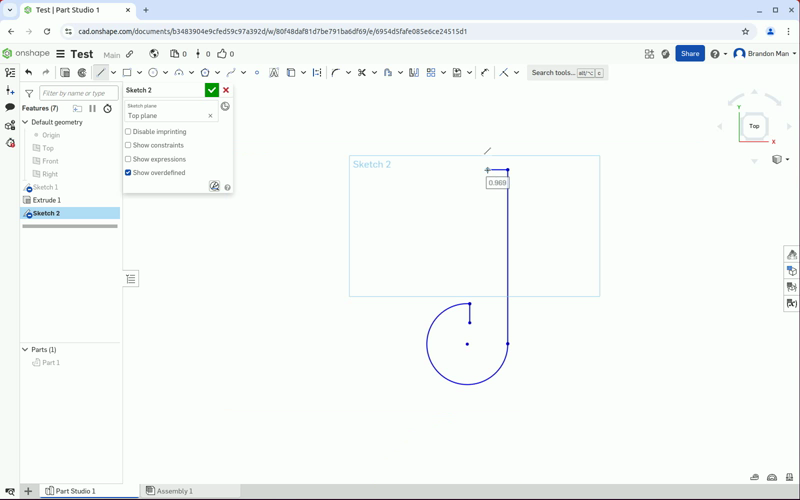
scroll(-6)
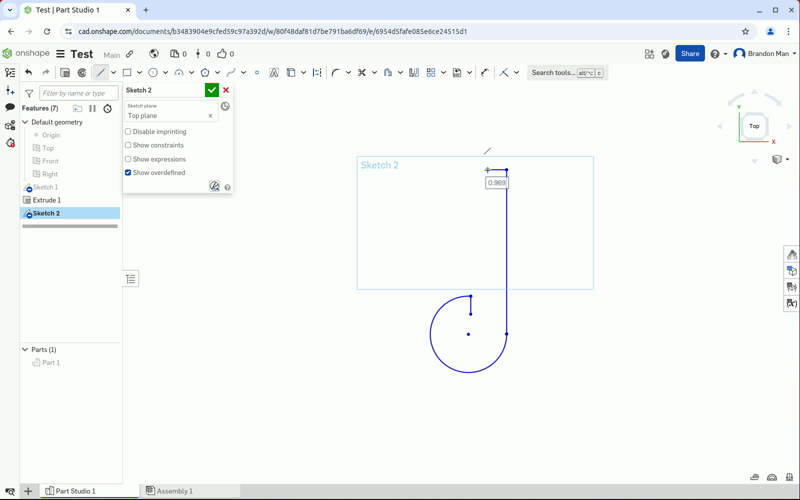
scroll(-6)
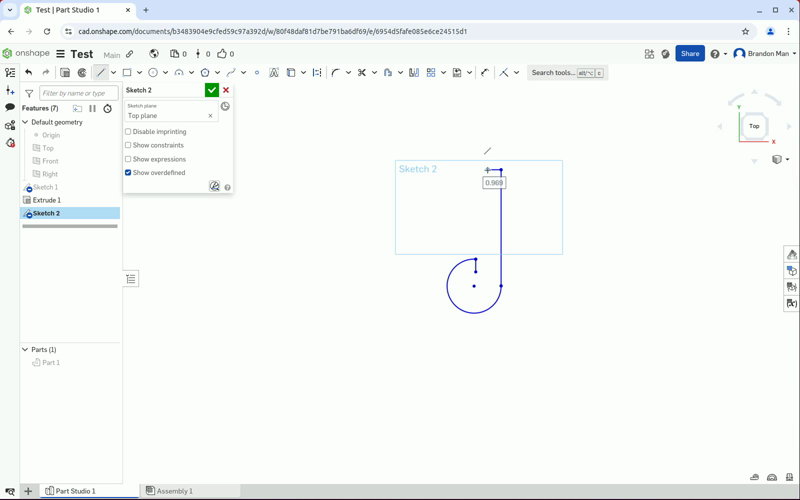
scroll(-6)
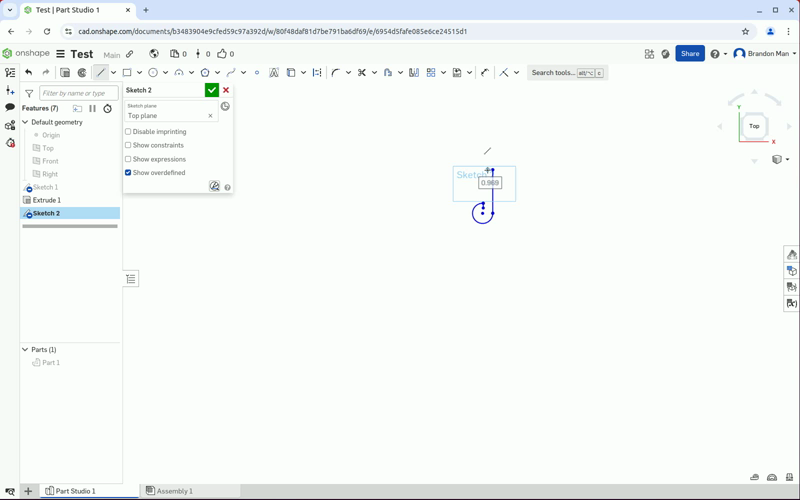
key_up(shift)
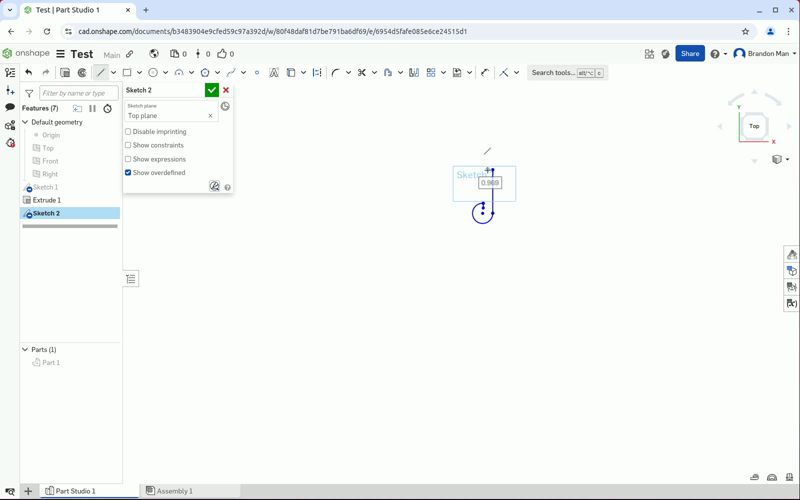
key_down(shift)
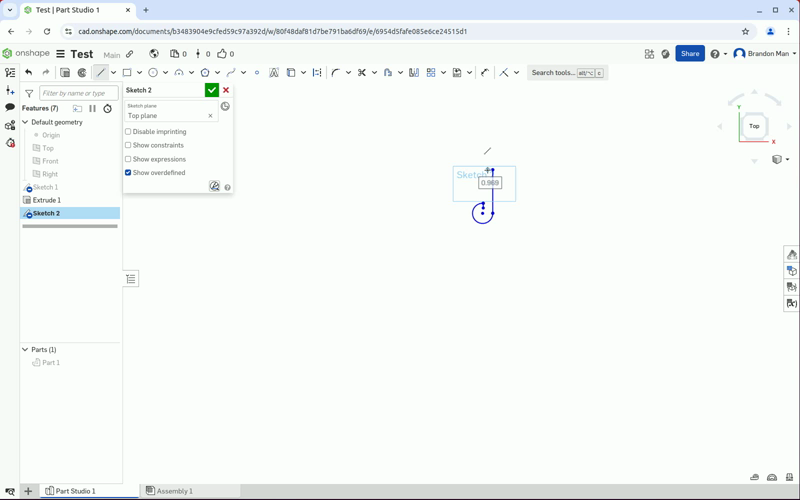
mouse_move(517, 169)
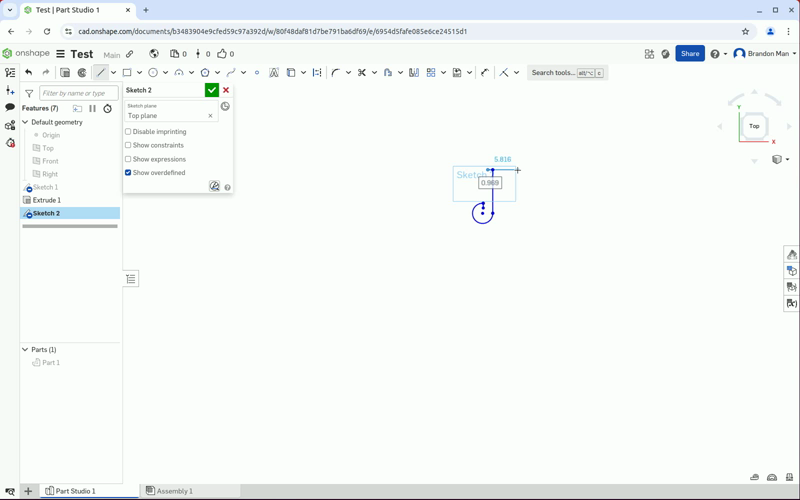
mouse_move(487, 213)
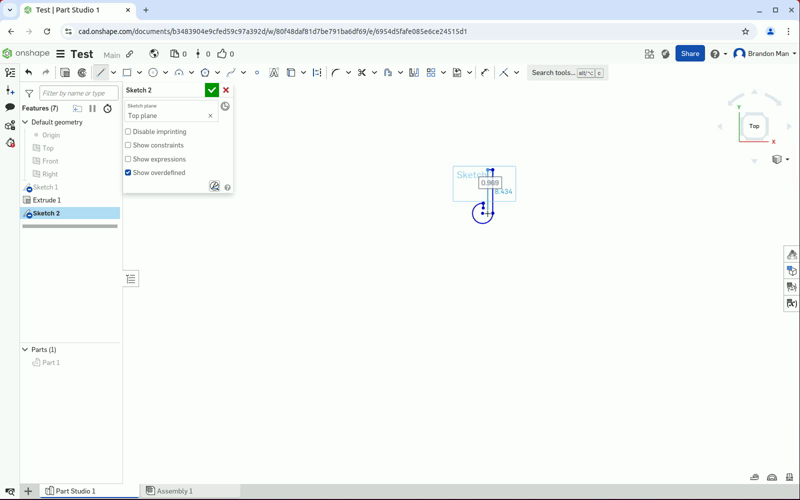
click(487, 213)
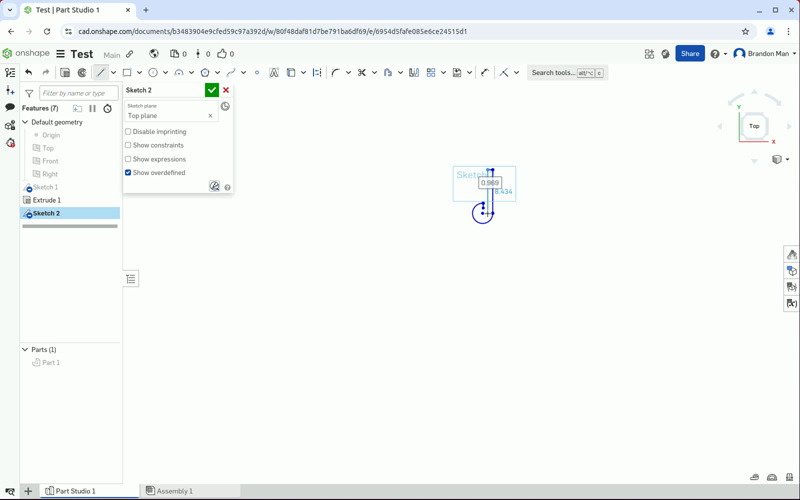
key_up(shift)
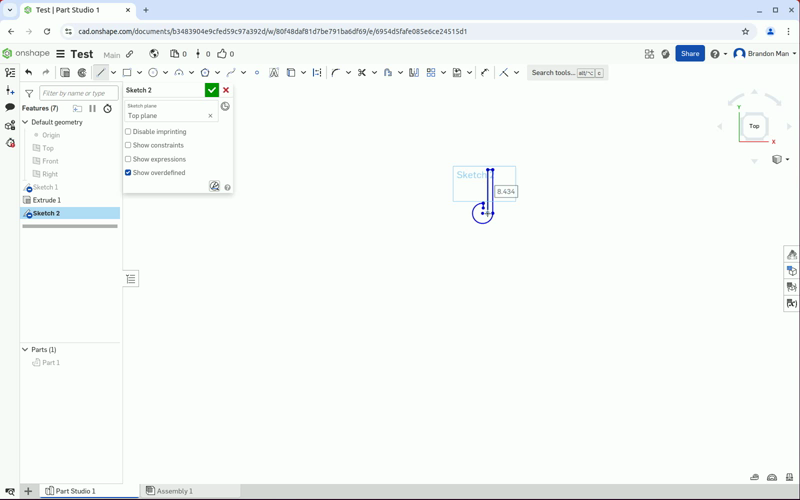
key(esc)
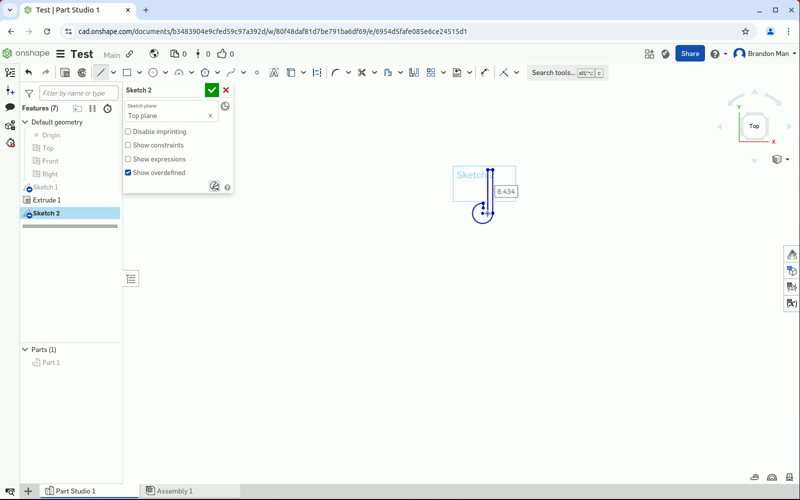
key(a)
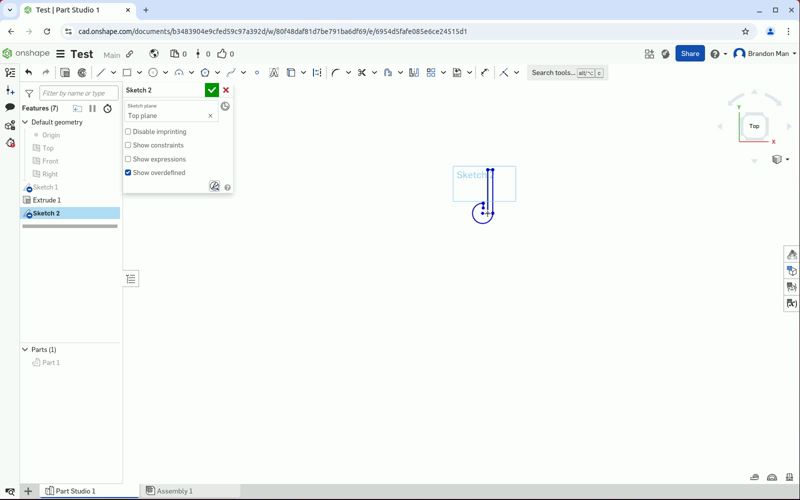
mouse_move(487, 213)
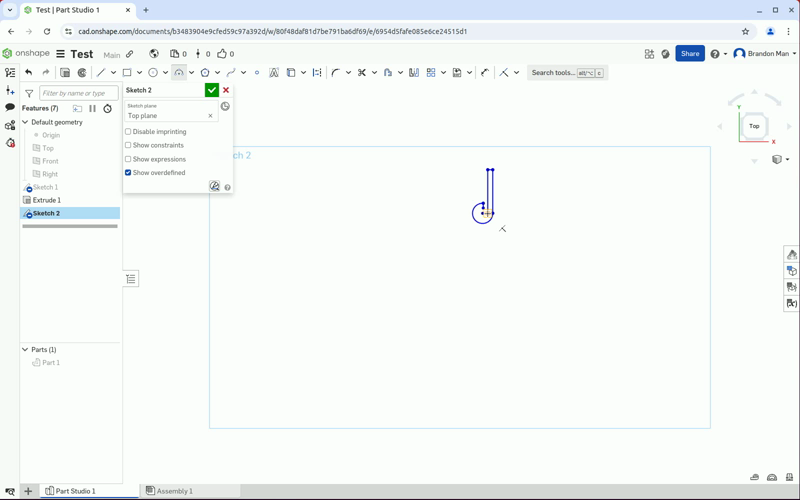
click(487, 213)
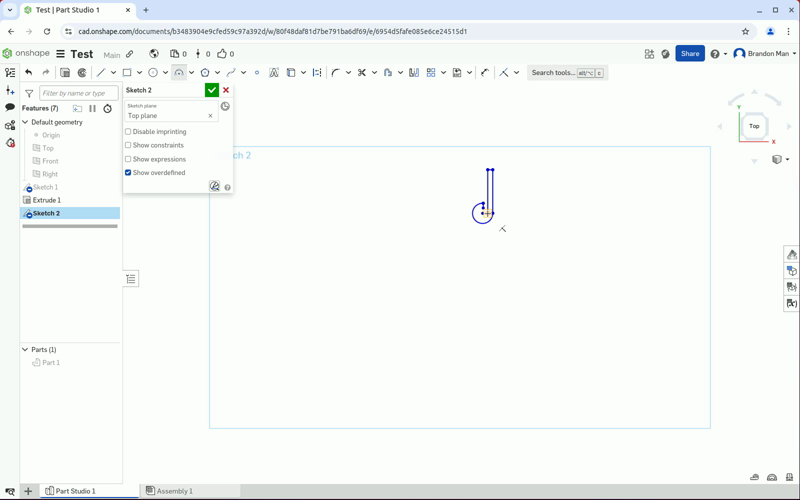
mouse_move(483, 207)
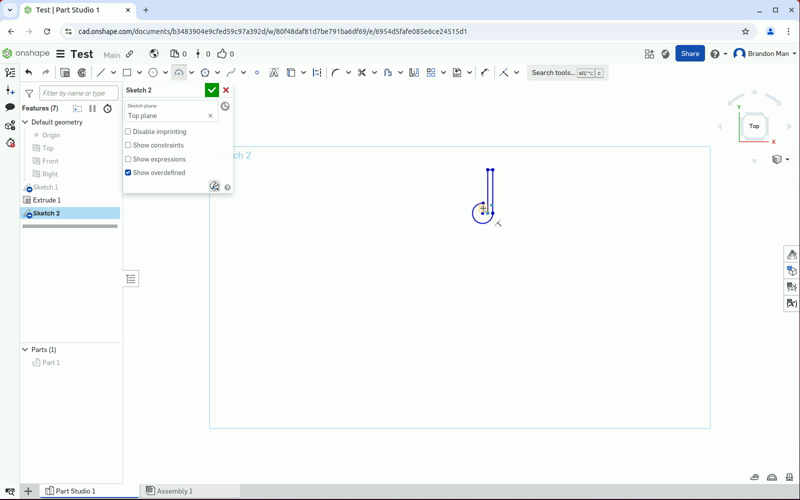
scroll(6)
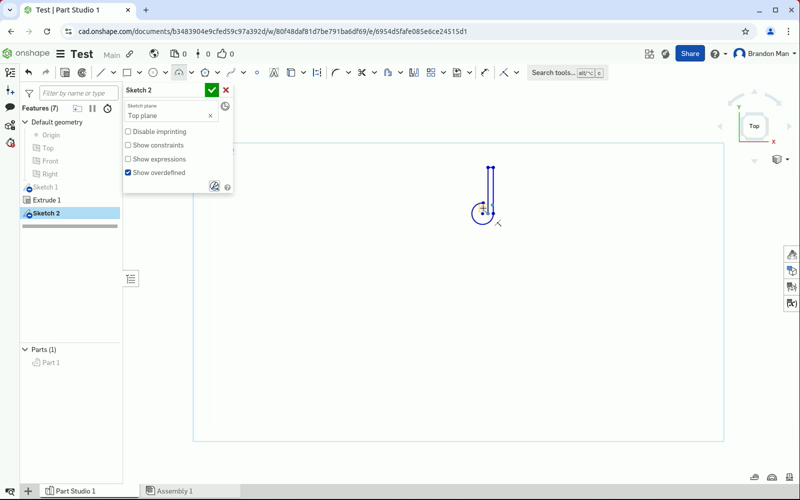
scroll(6)
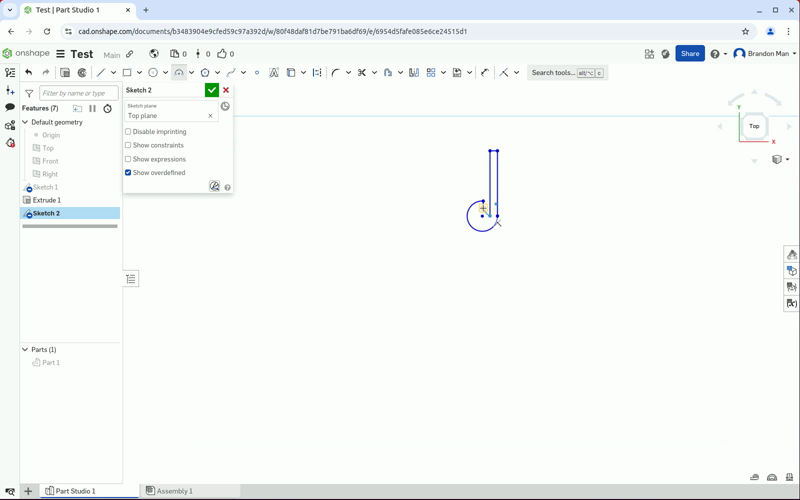
scroll(6)
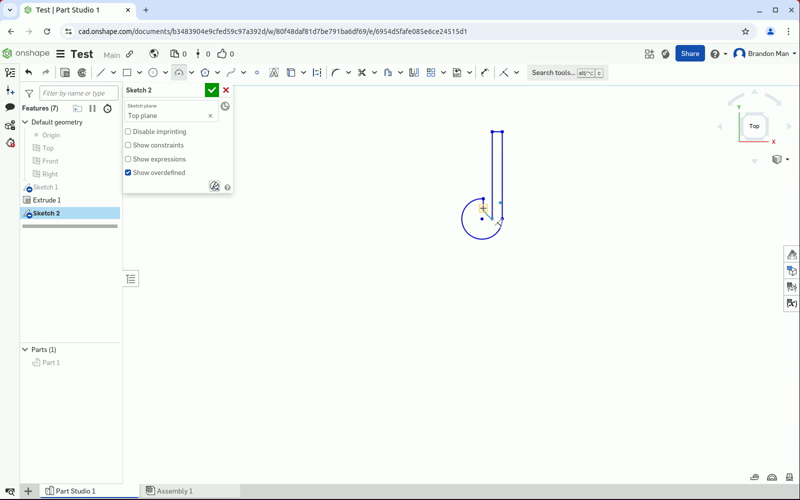
scroll(6)
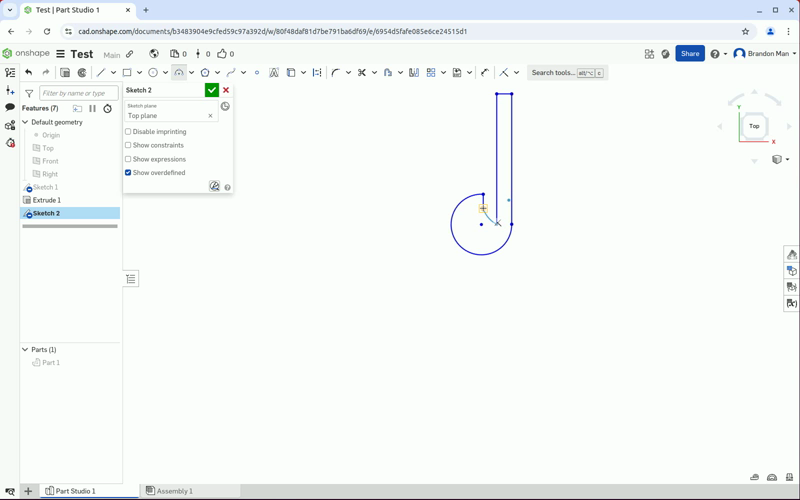
scroll(6)
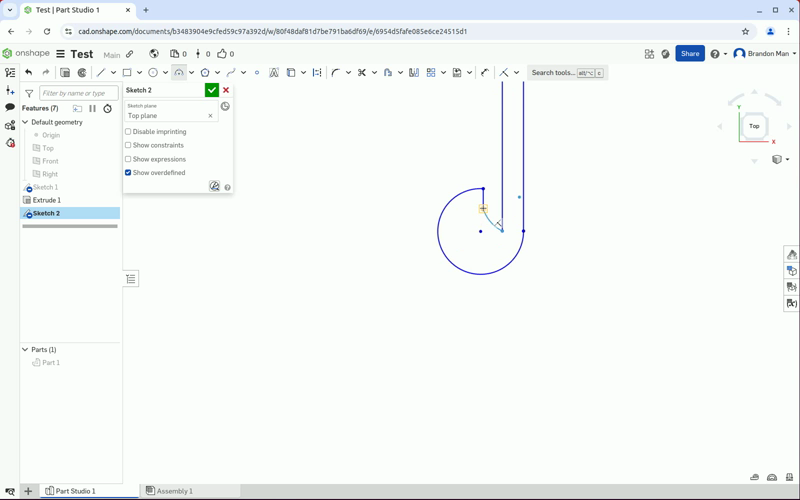
scroll(6)
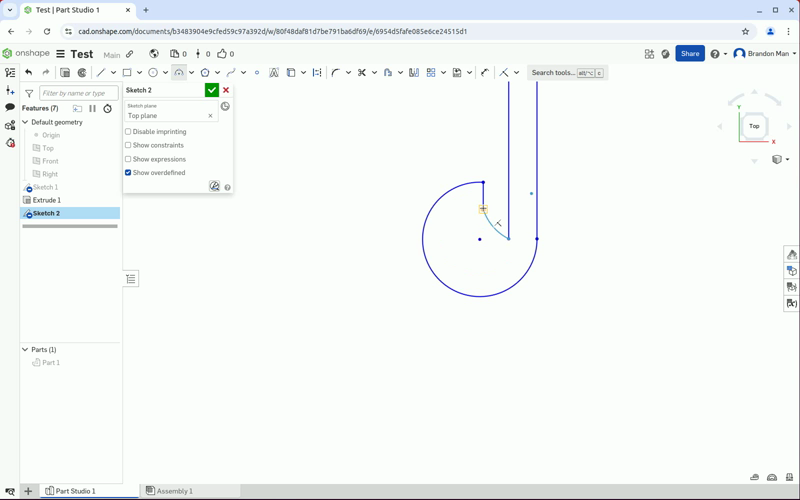
scroll(6)
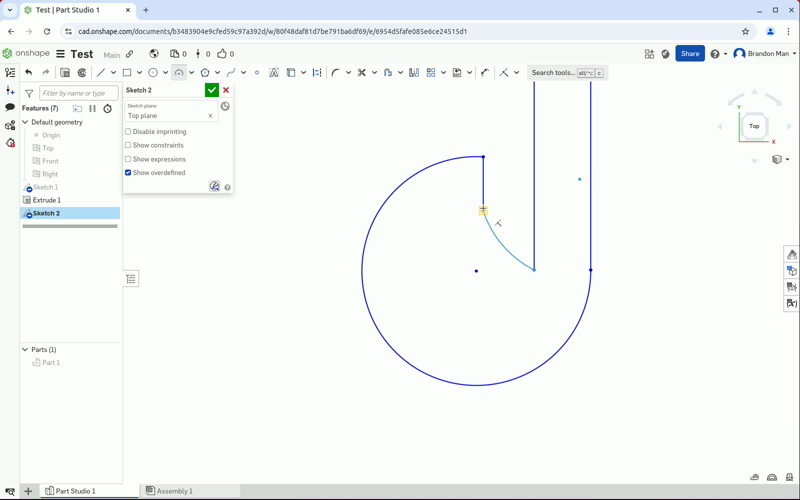
click(483, 207)
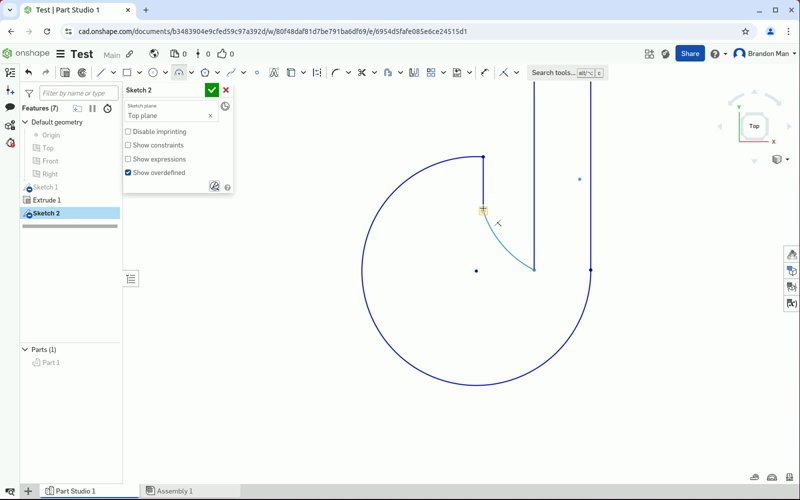
scroll(-6)
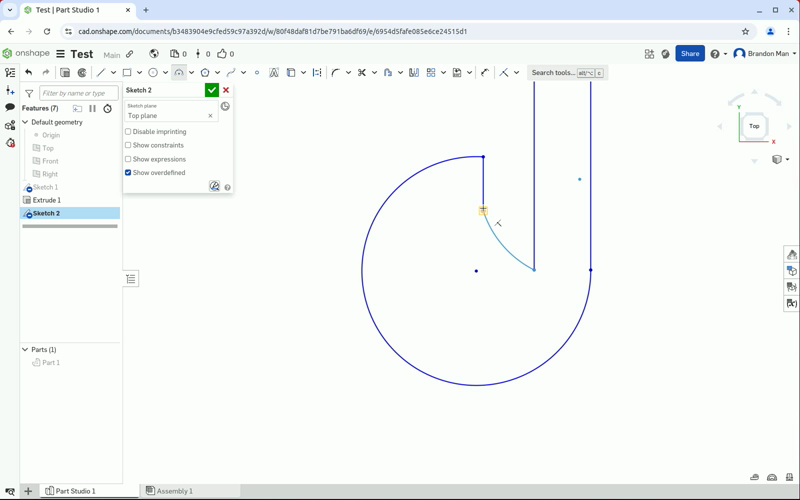
scroll(-6)
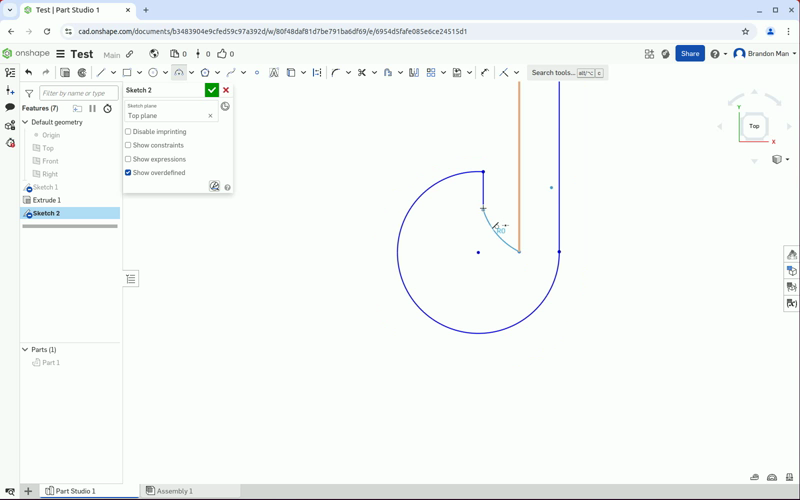
scroll(-6)
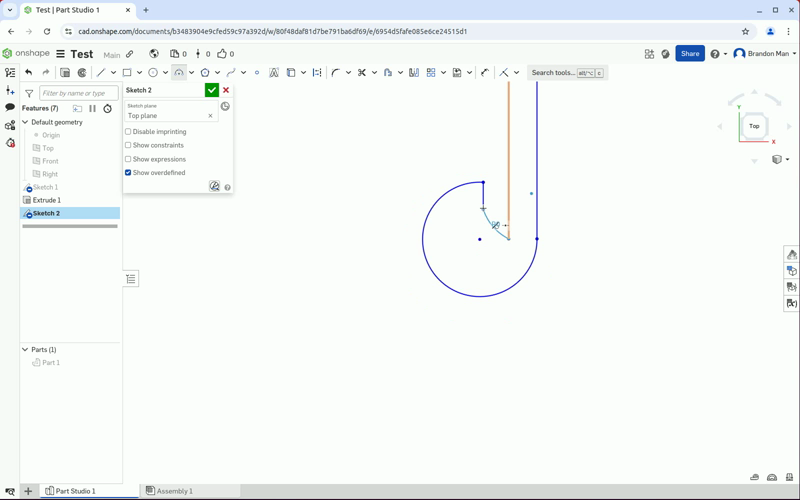
scroll(-6)
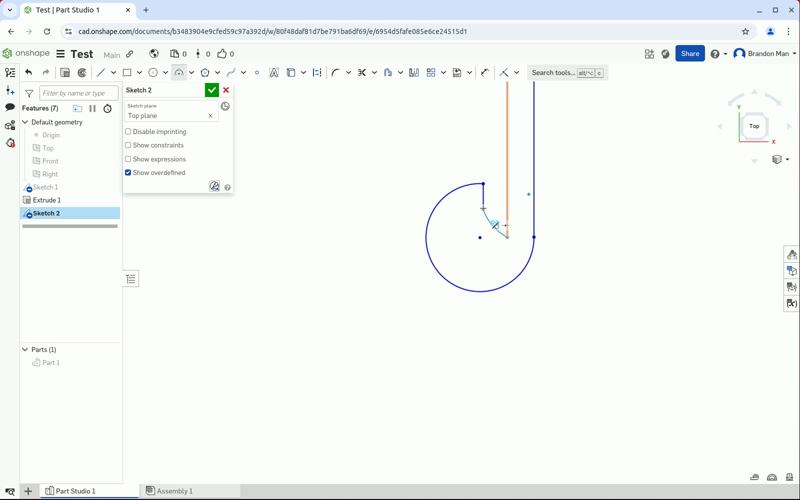
scroll(-6)
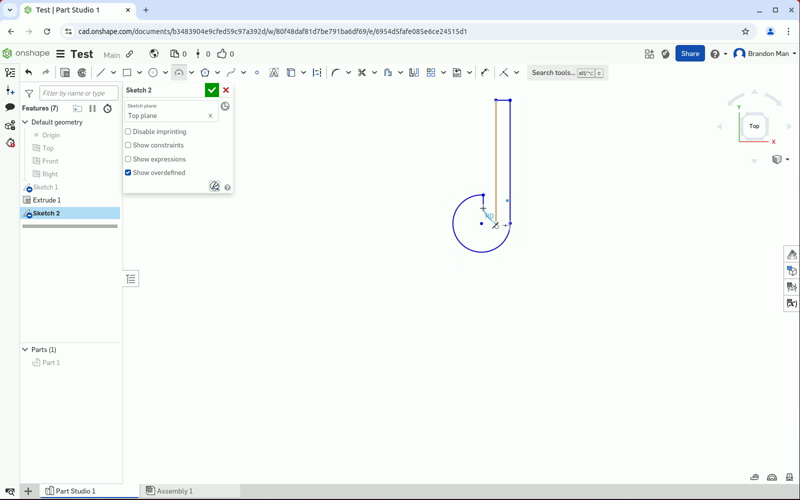
scroll(-6)
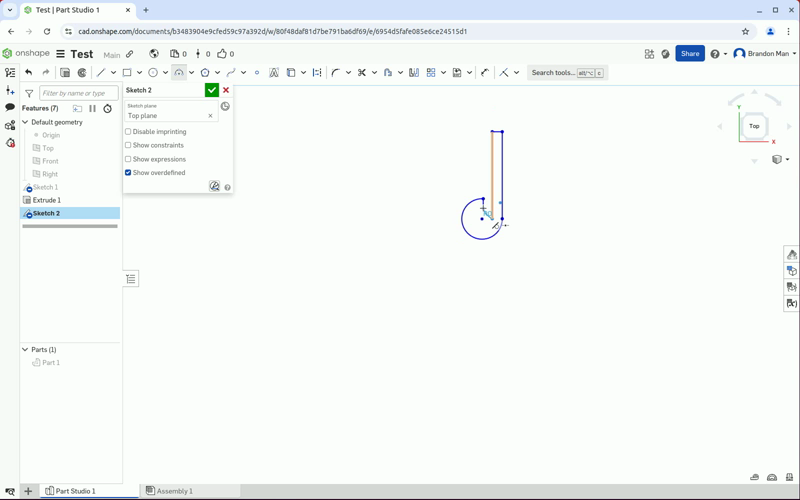
scroll(-6)
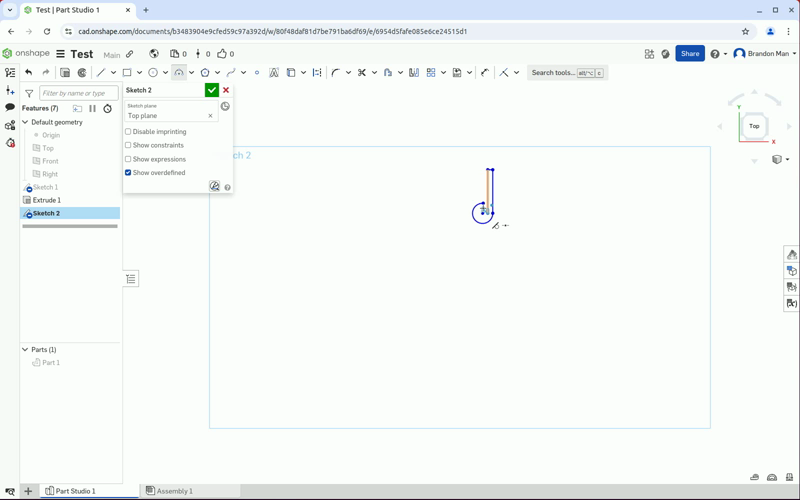
key_down(shift)
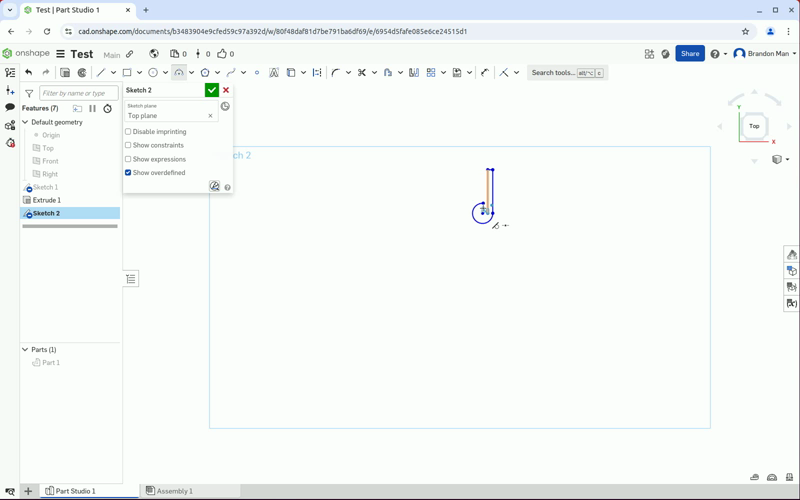
mouse_move(478, 216)
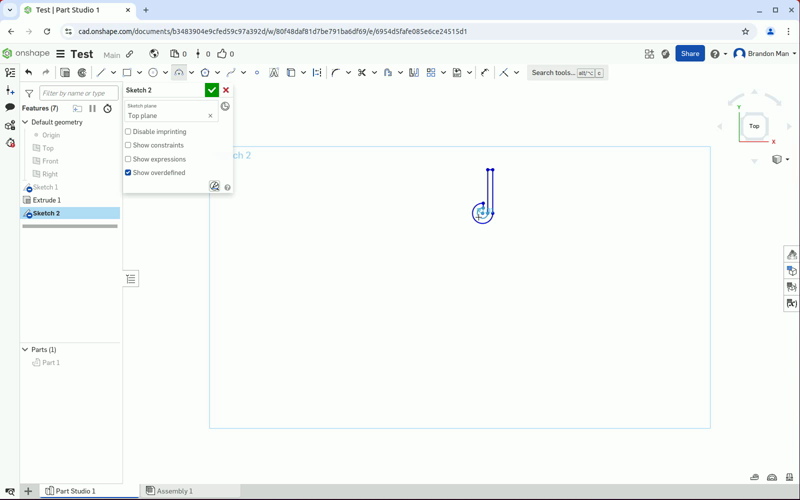
scroll(6)
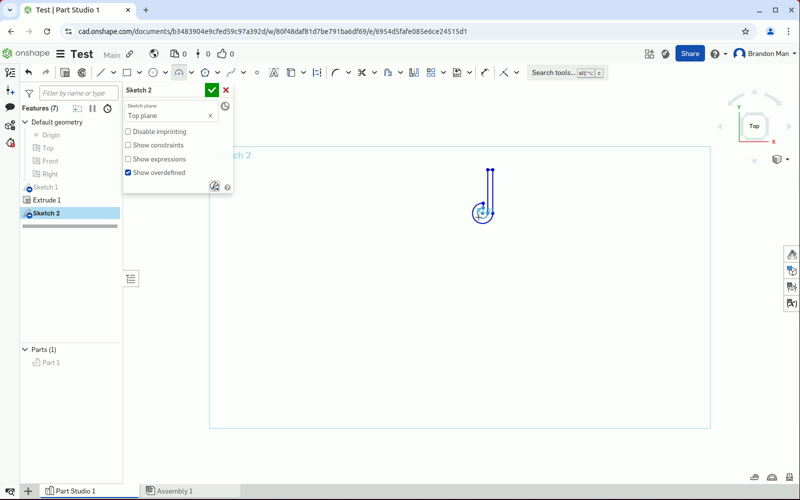
scroll(6)
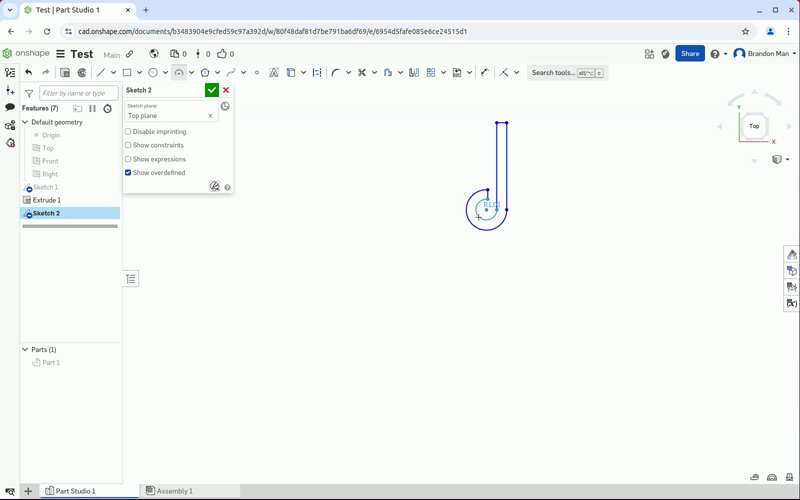
scroll(6)
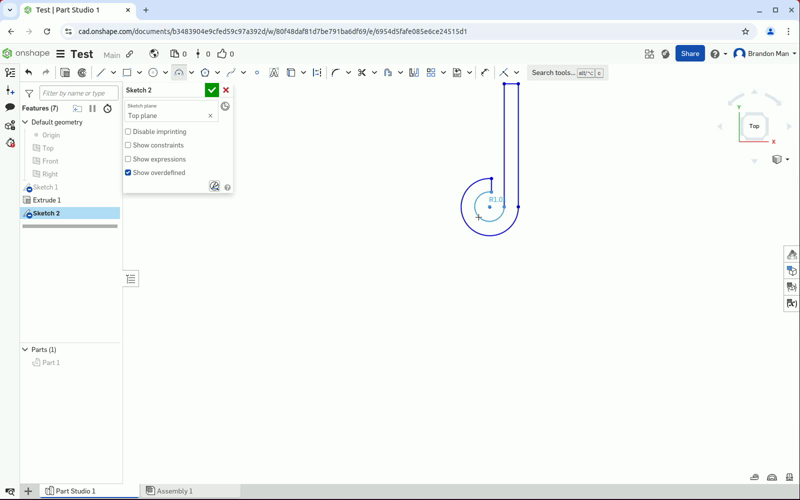
scroll(6)
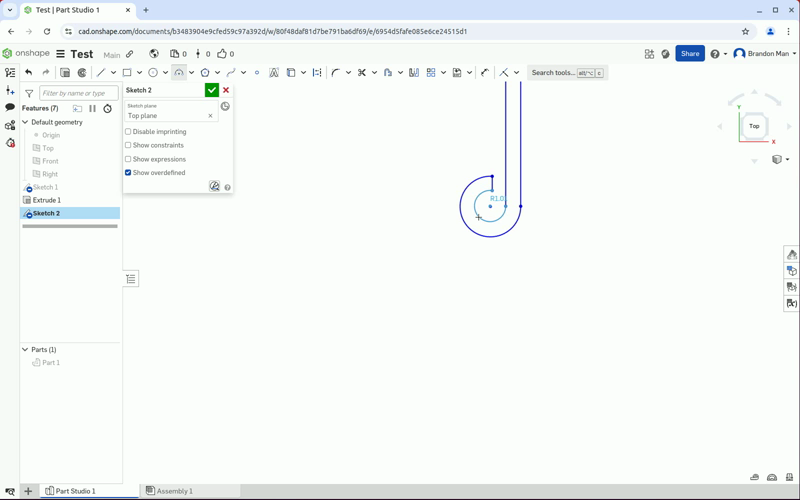
scroll(6)
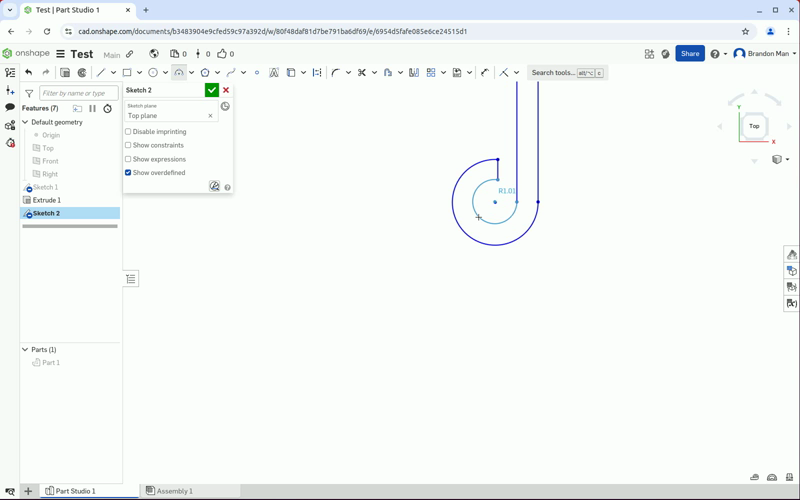
scroll(6)
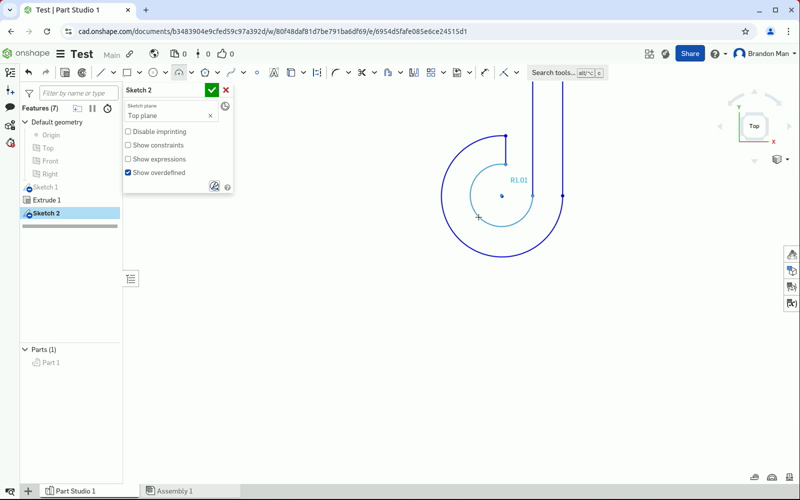
scroll(6)
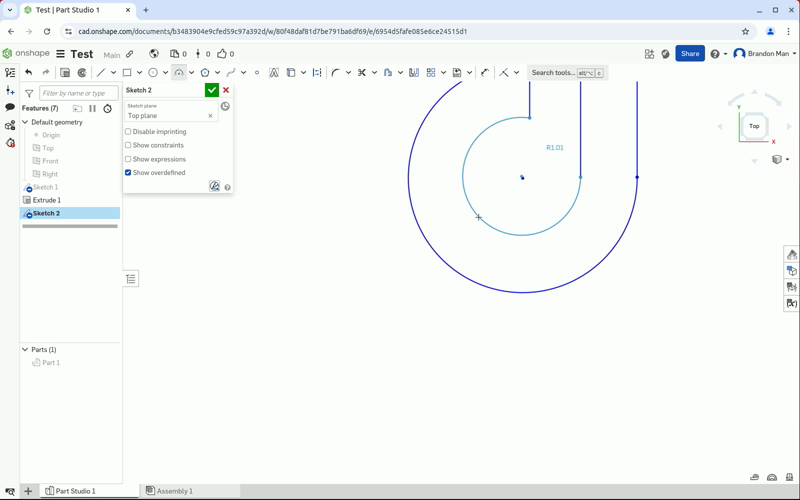
click(478, 216)
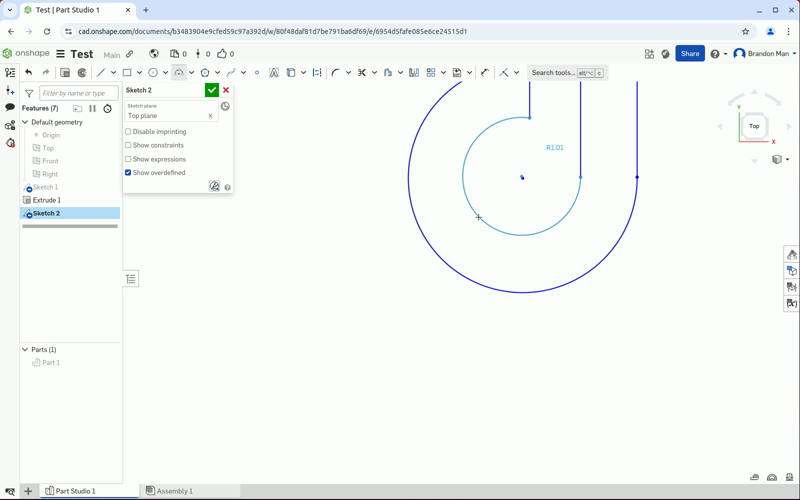
scroll(-6)
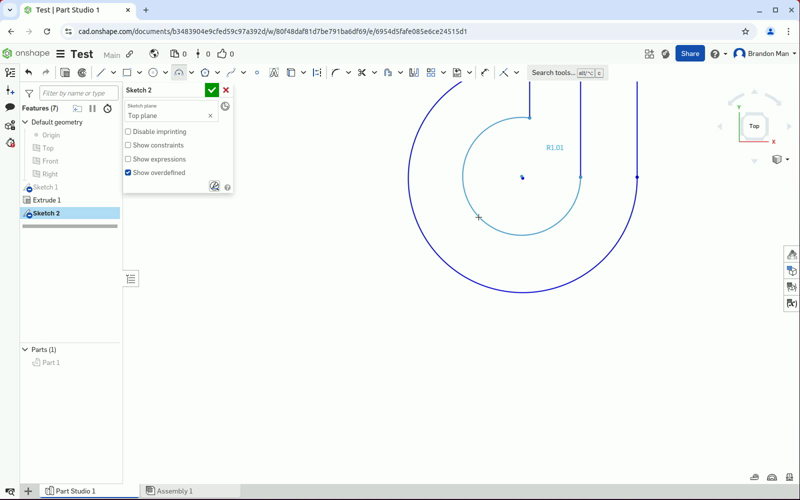
scroll(-6)
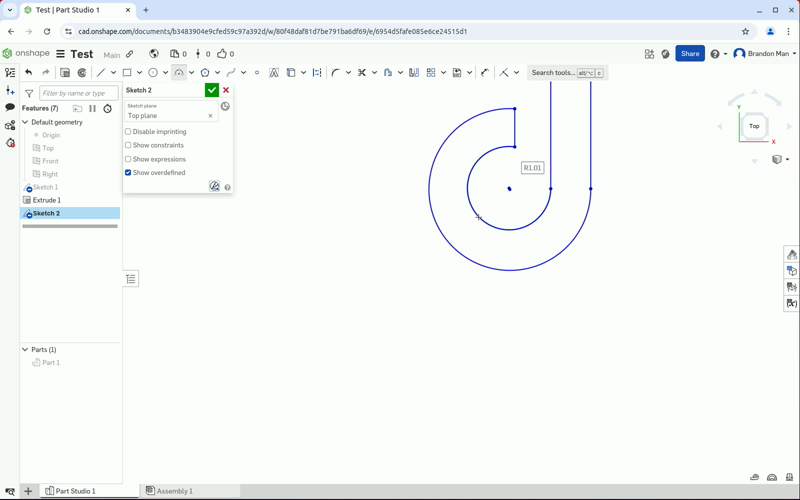
scroll(-6)
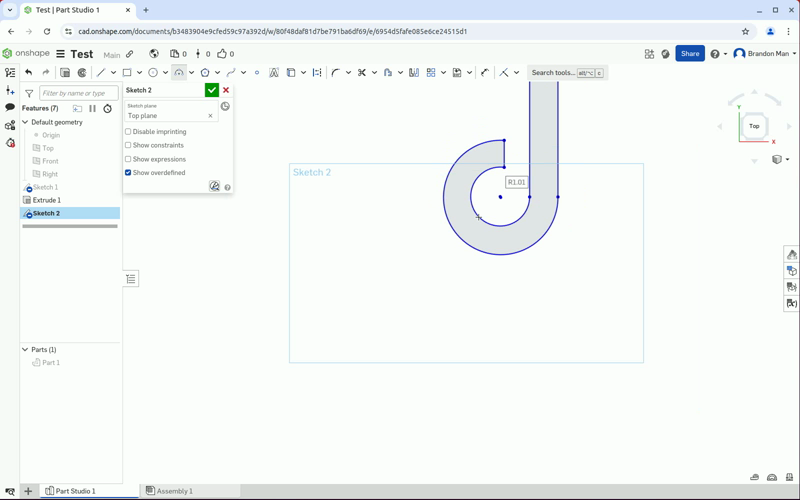
scroll(-6)
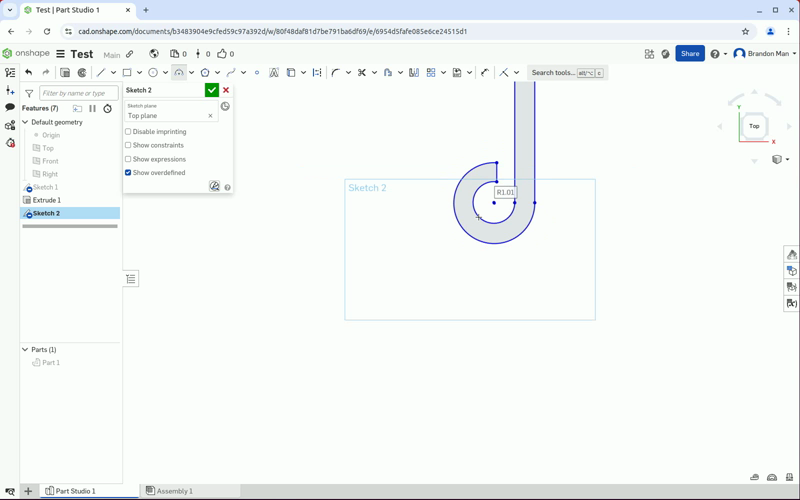
scroll(-6)
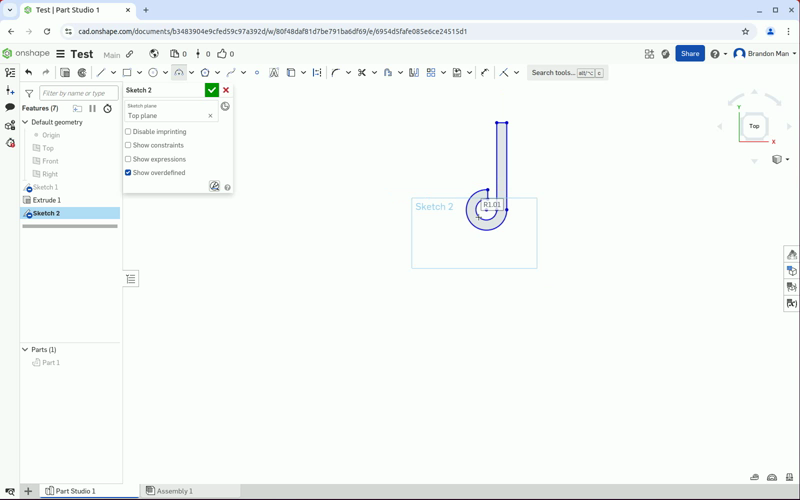
scroll(-6)
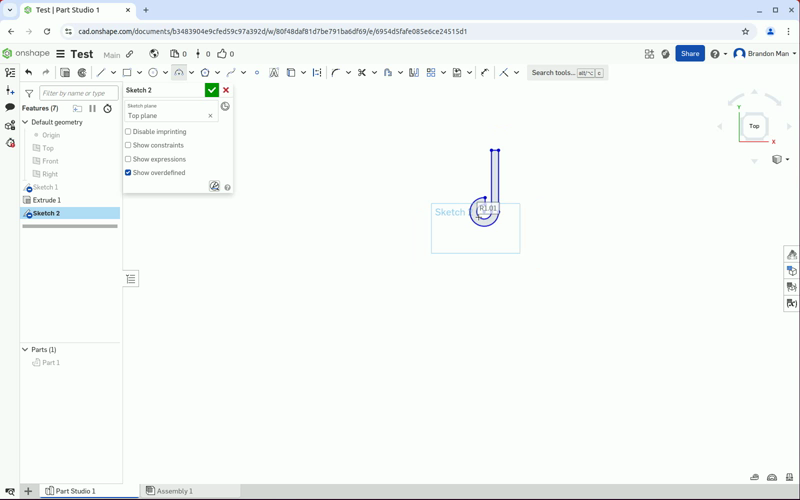
scroll(-6)
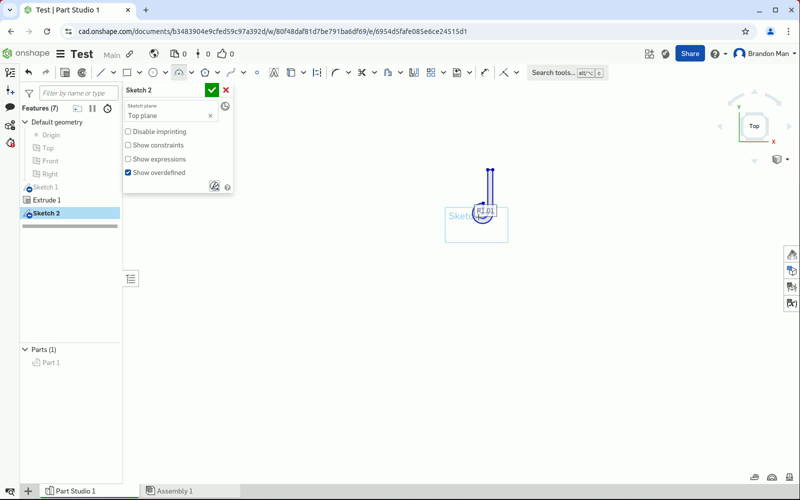
key_up(shift)
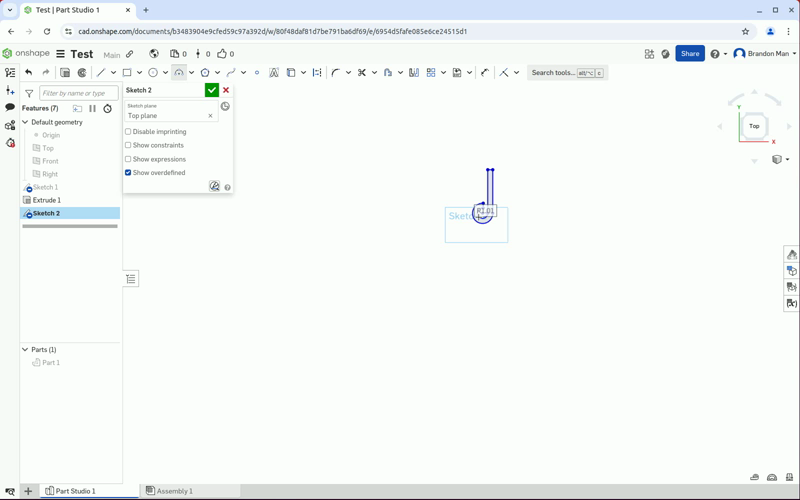
key(esc)
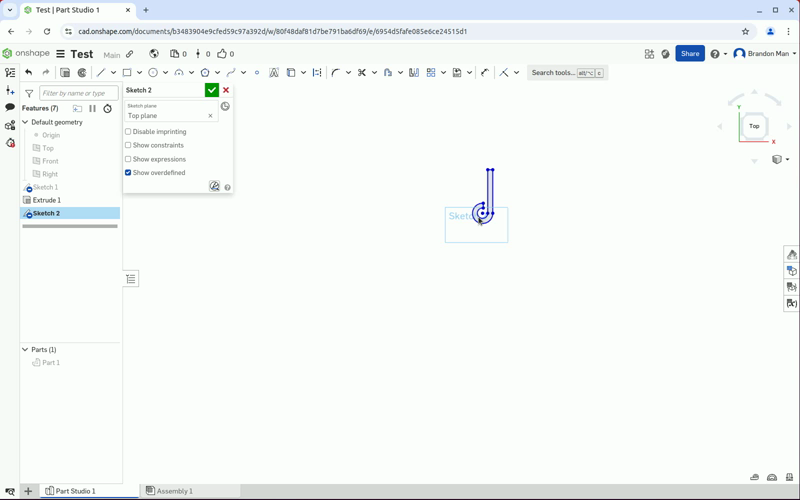
mouse_move(482, 205)
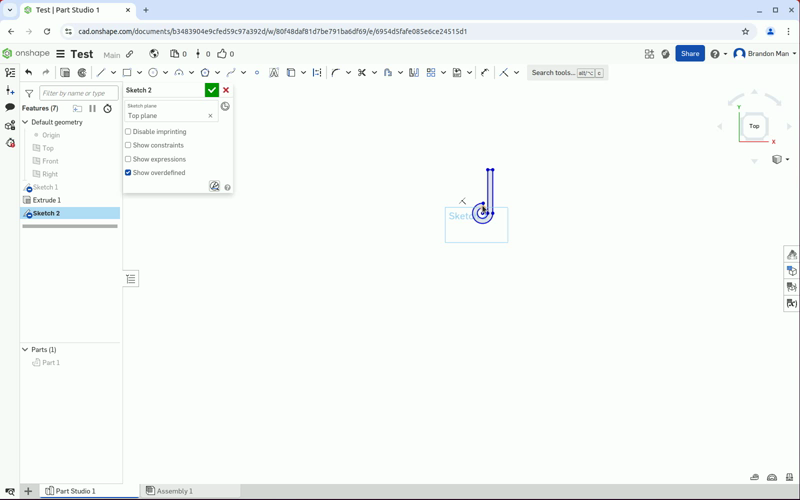
scroll(6)
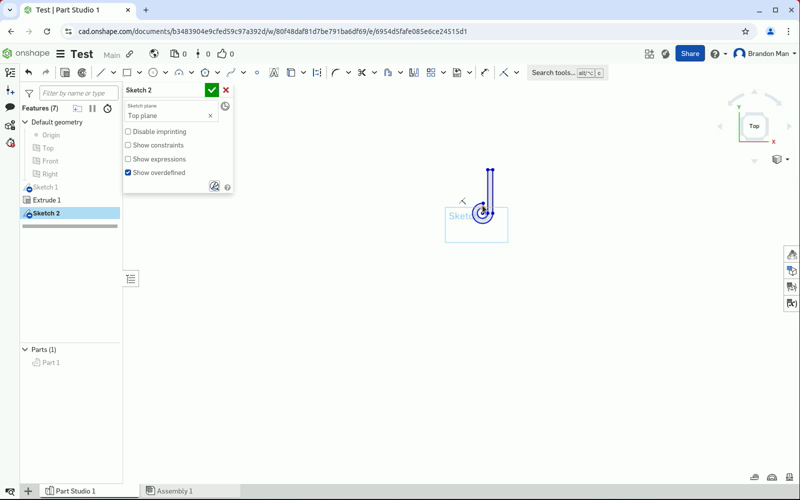
scroll(6)
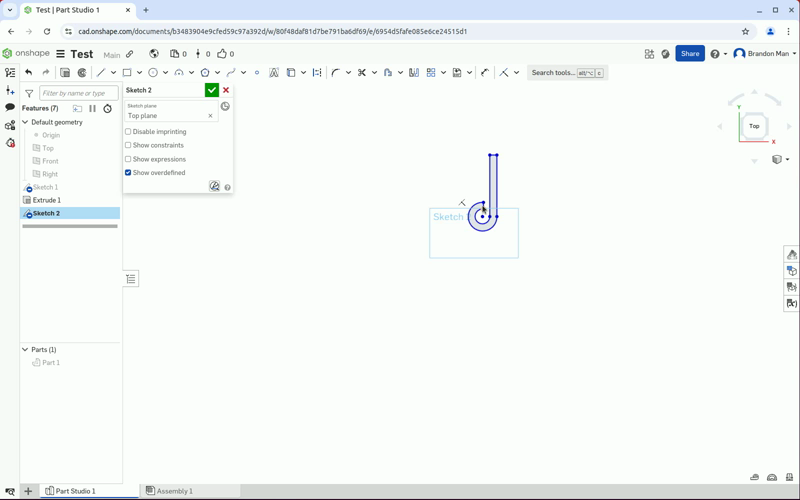
scroll(6)
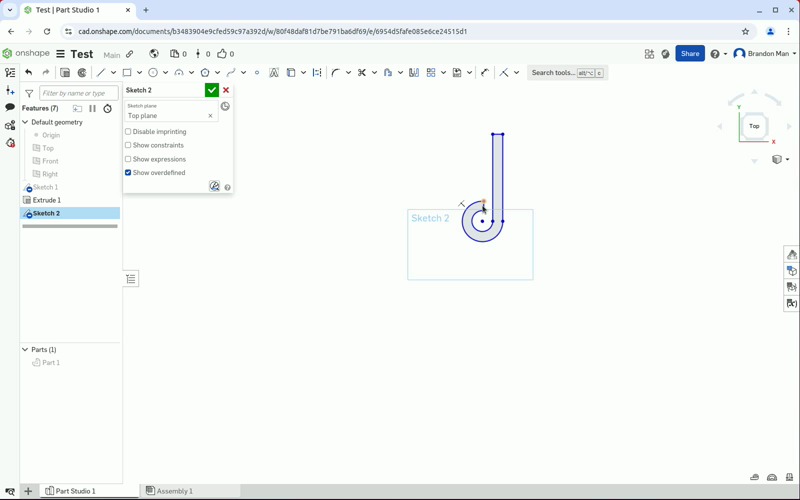
scroll(6)
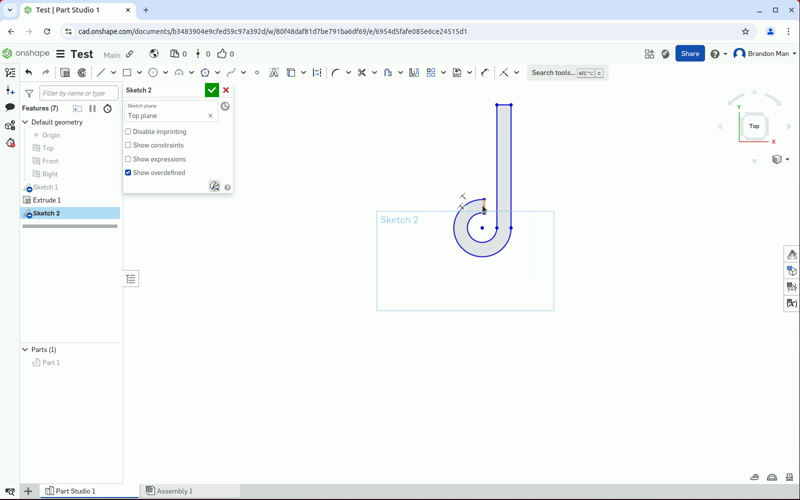
scroll(6)
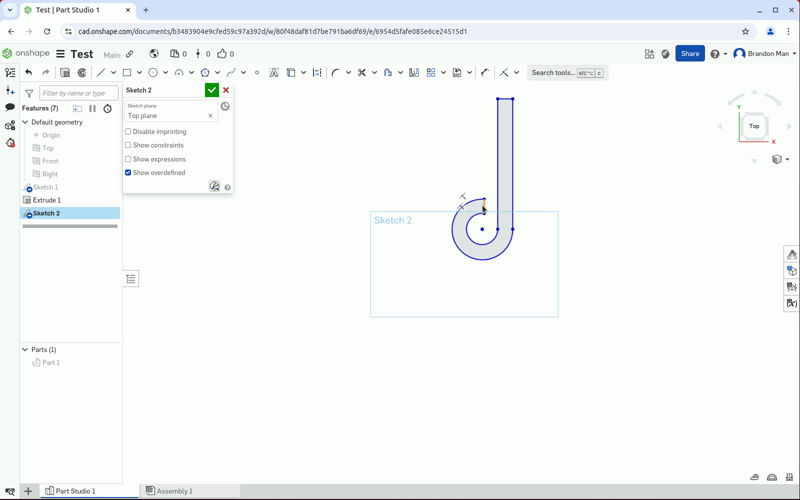
scroll(6)
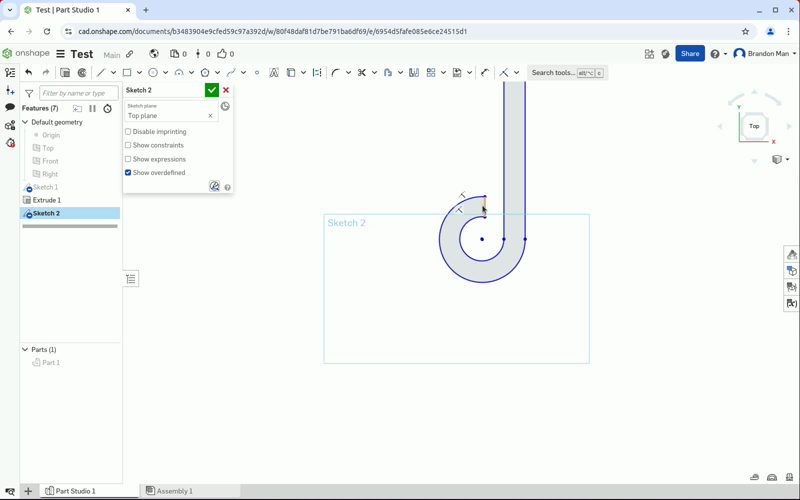
scroll(6)
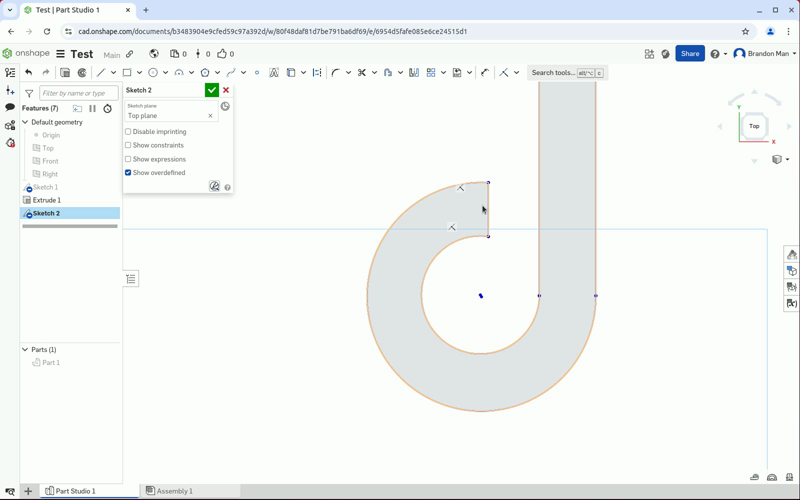
click(482, 205)
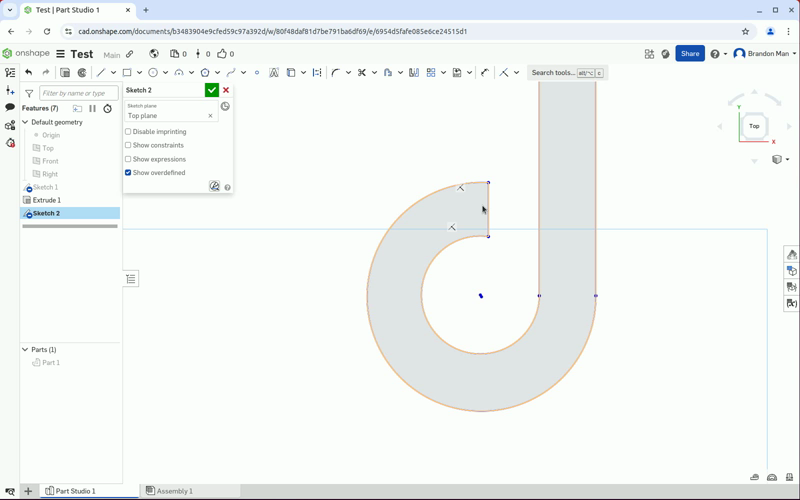
scroll(-6)
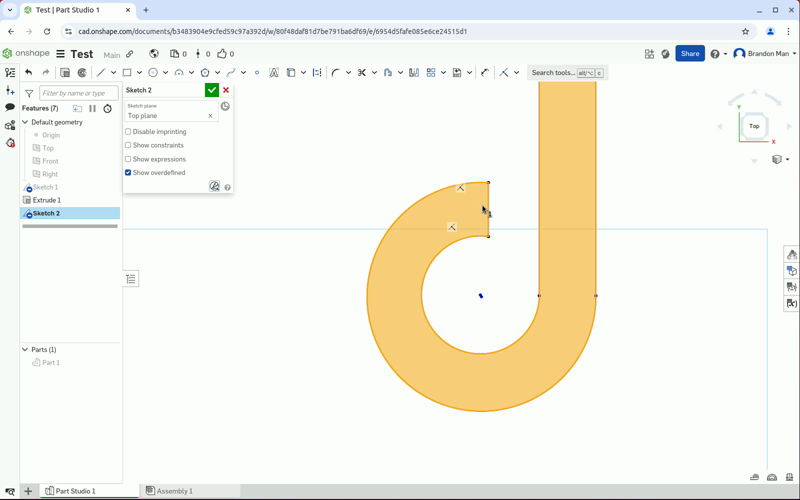
scroll(-6)
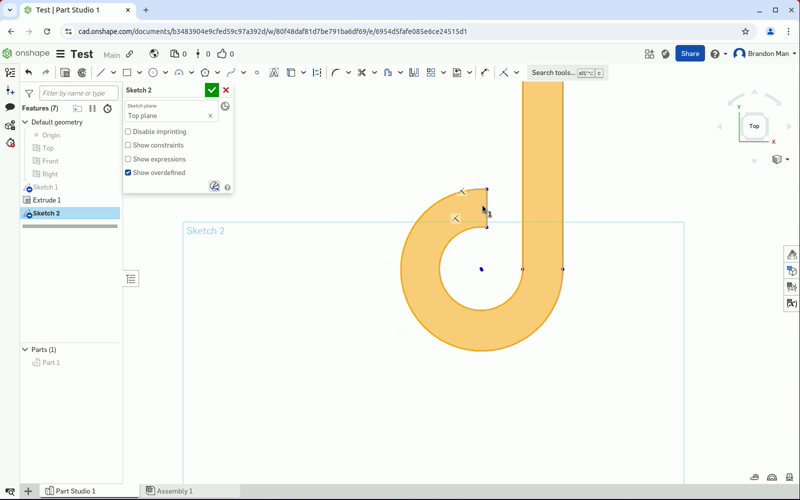
scroll(-6)
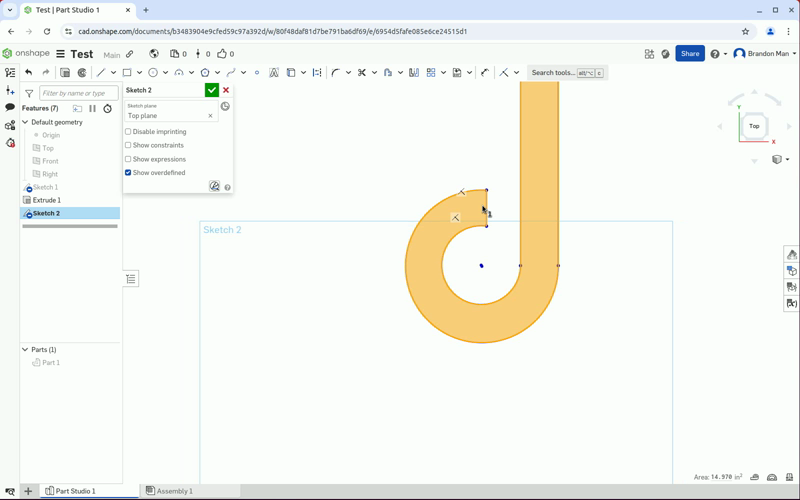
scroll(-6)
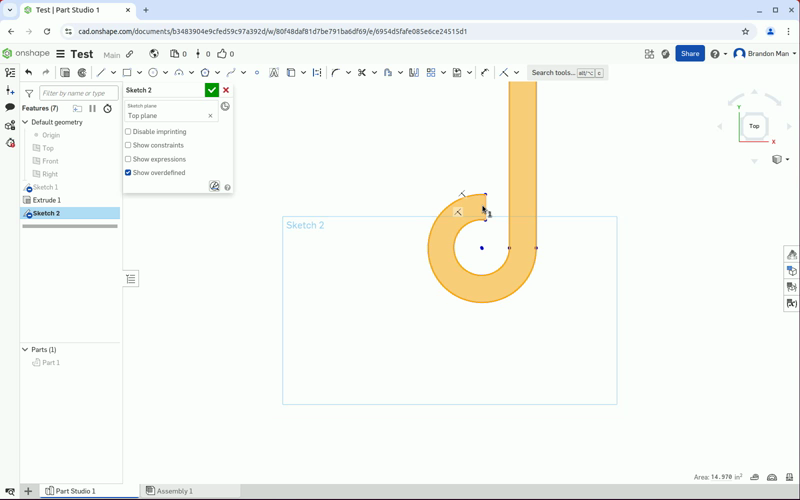
scroll(-6)
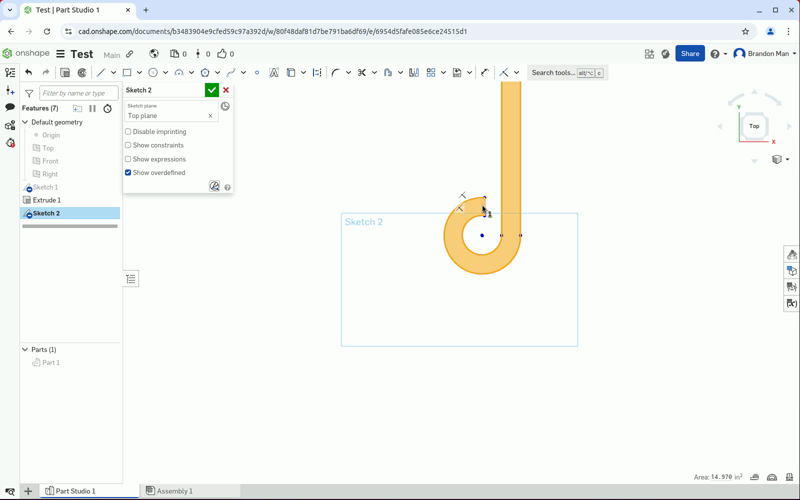
scroll(-6)
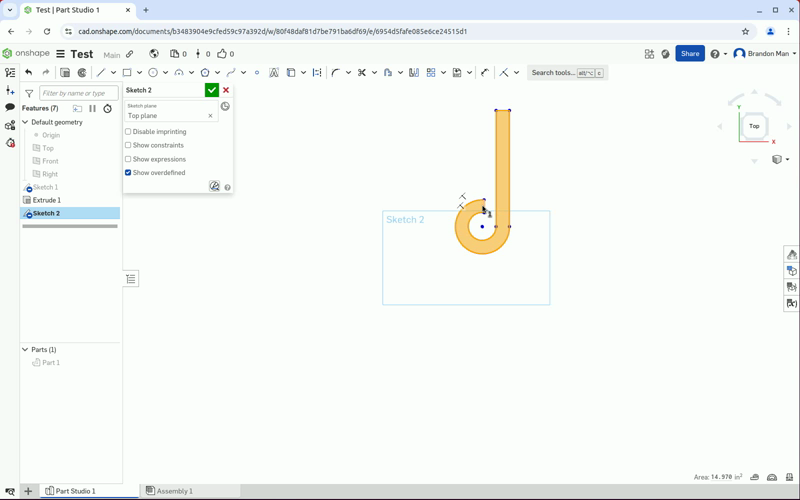
scroll(-6)
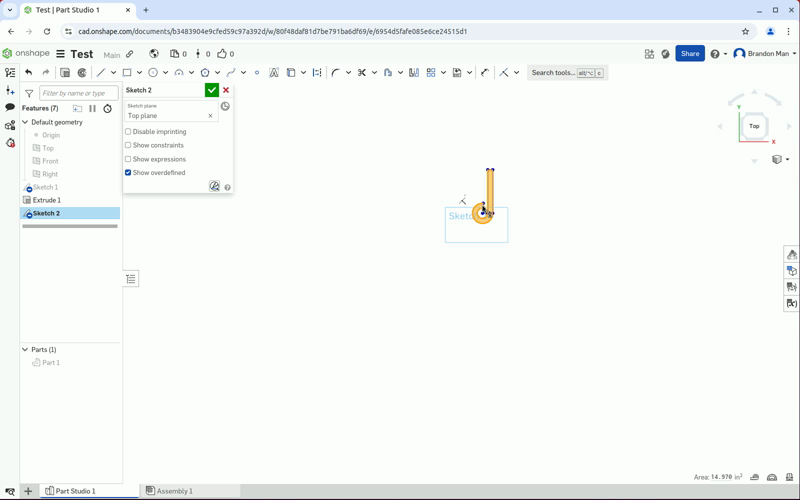
mouse_move(73, 352)
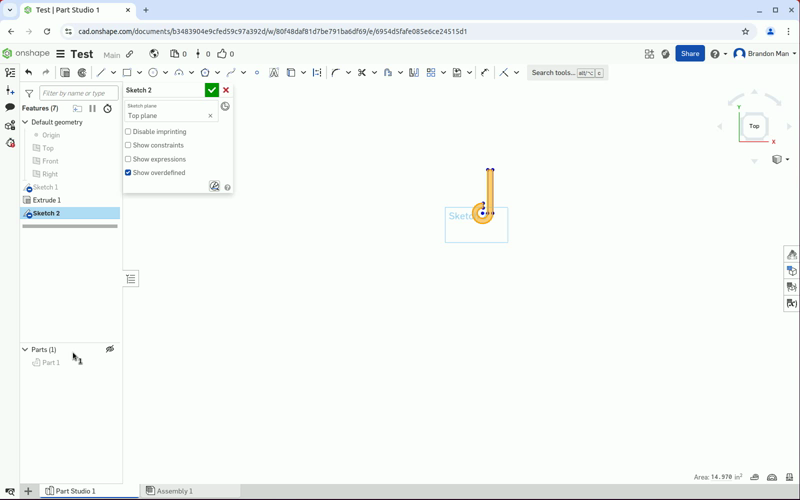
key(shift+y)
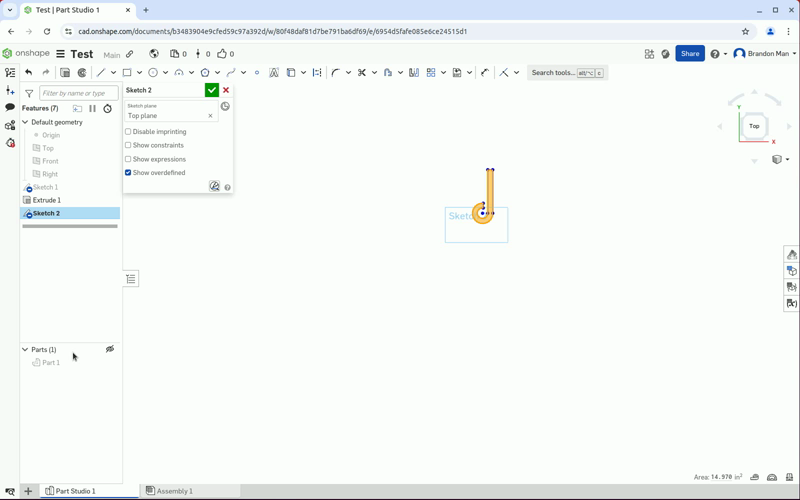
key(shift+e)
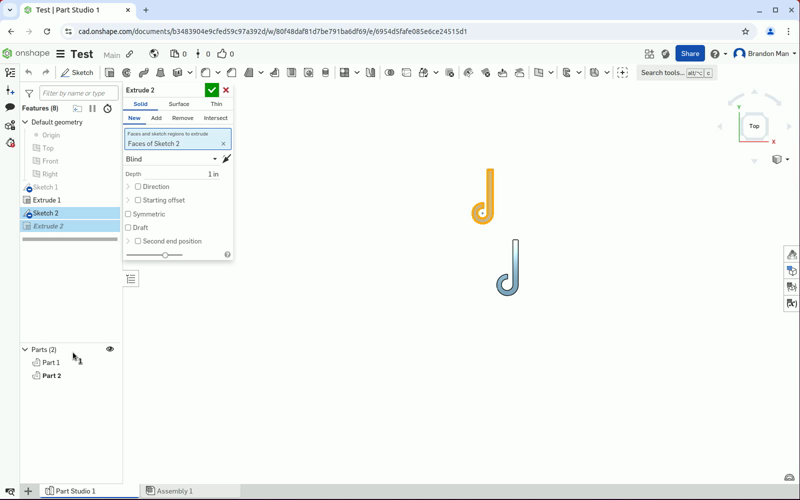
mouse_move(143, 106)
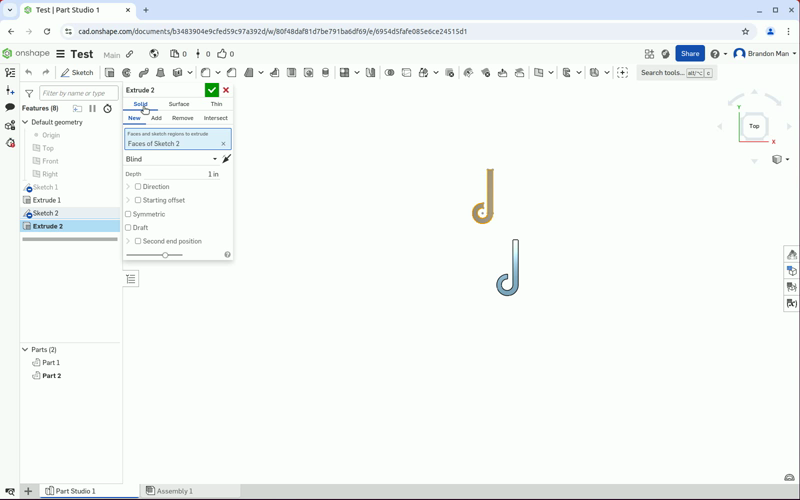
click(143, 106)
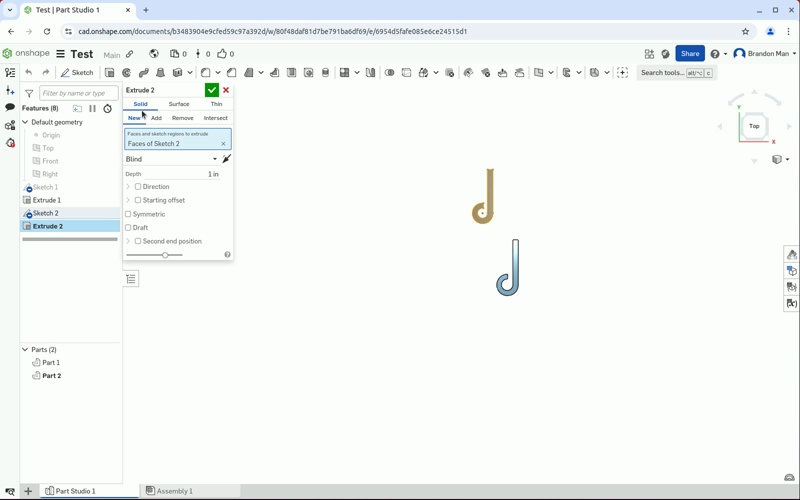
mouse_move(137, 120)
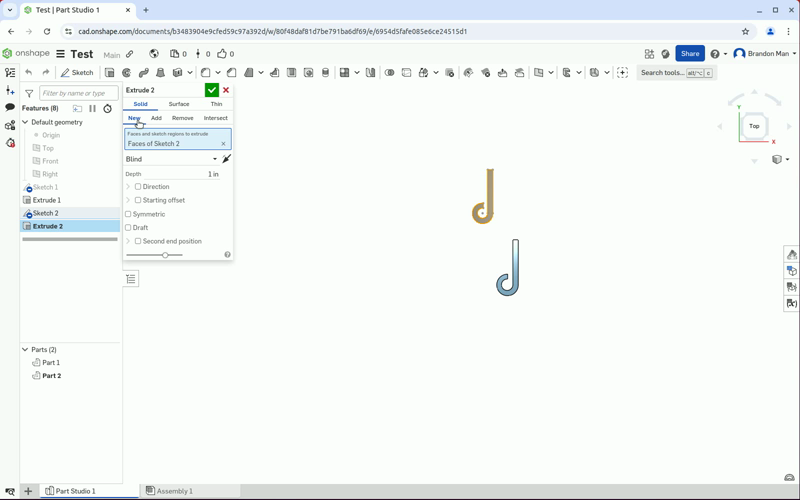
click(137, 120)
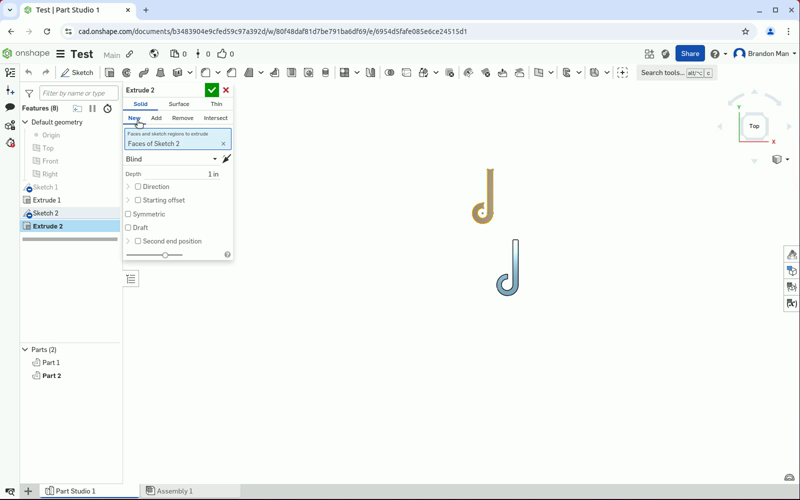
key(tab, 4)
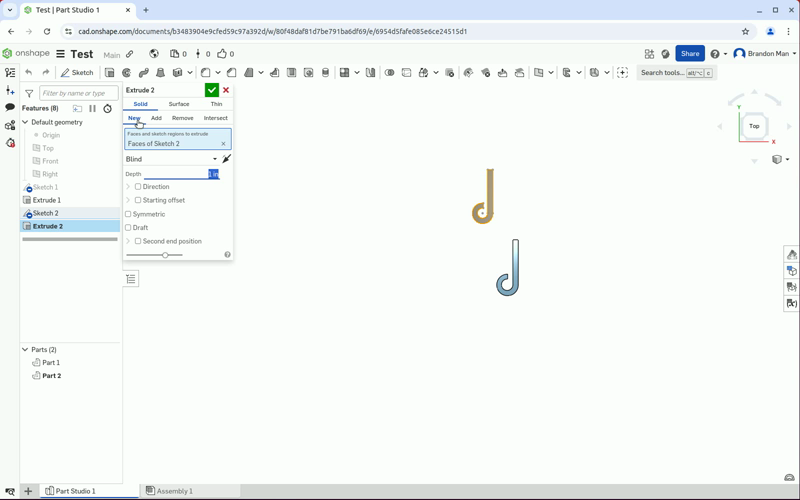
text(20.22)
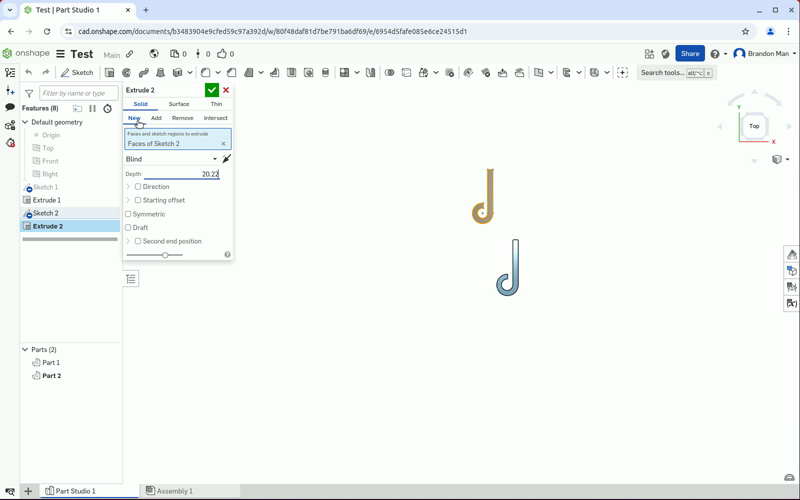
key(enter)
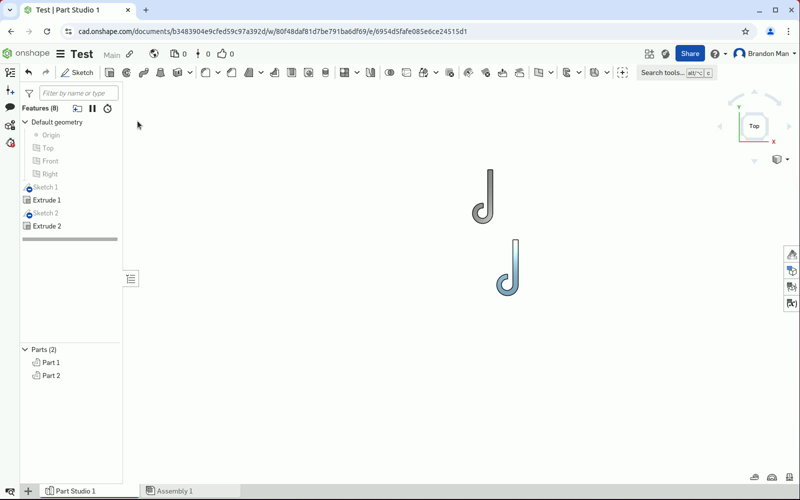
key(shift+h)
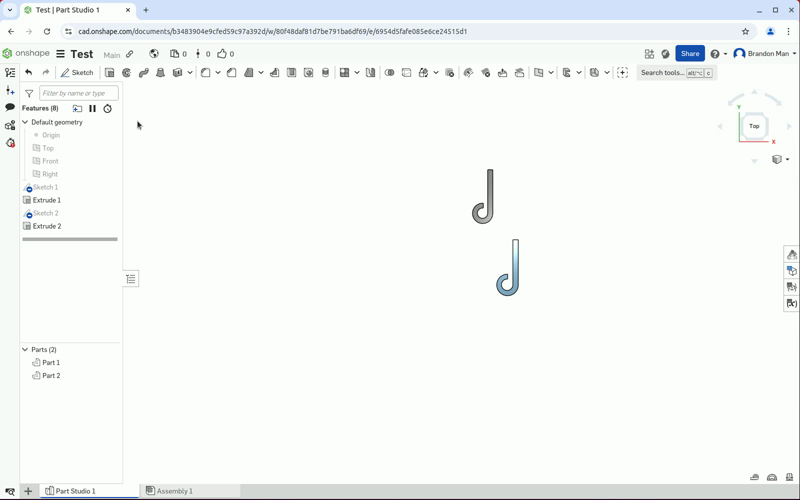
key(shift+h)
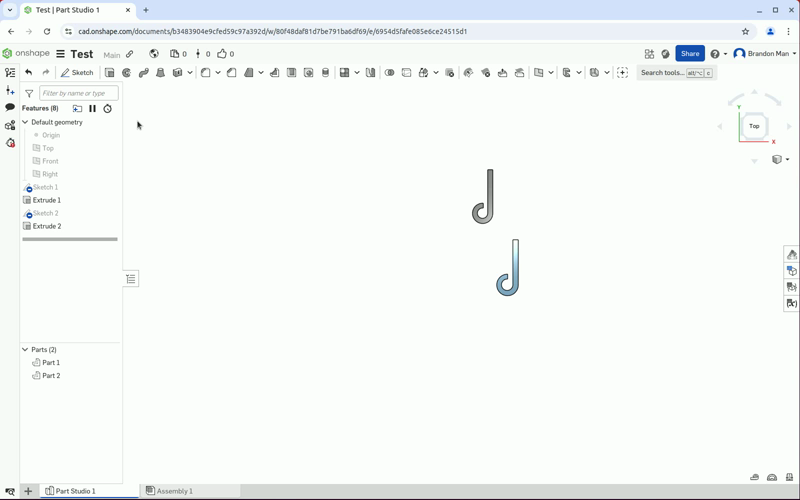
mouse_move(73, 189)
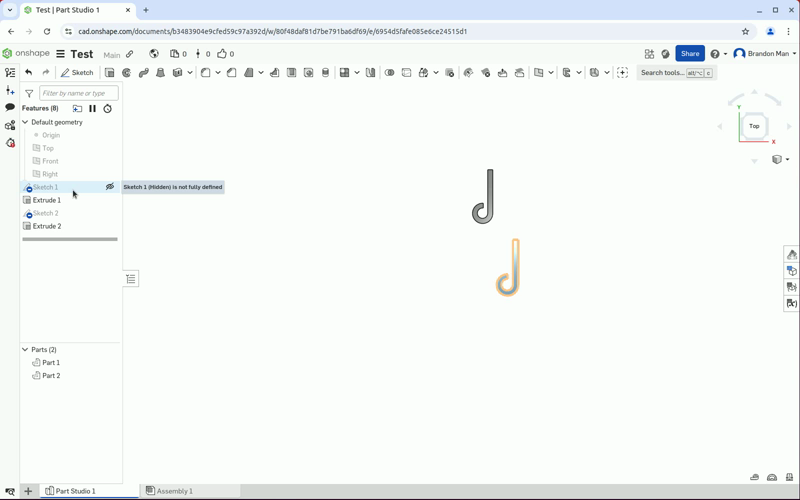
click(73, 189)
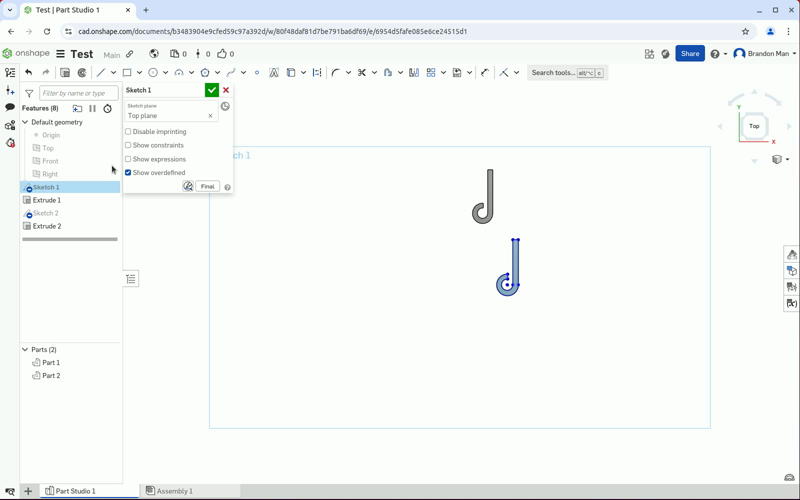
mouse_move(229, 92)
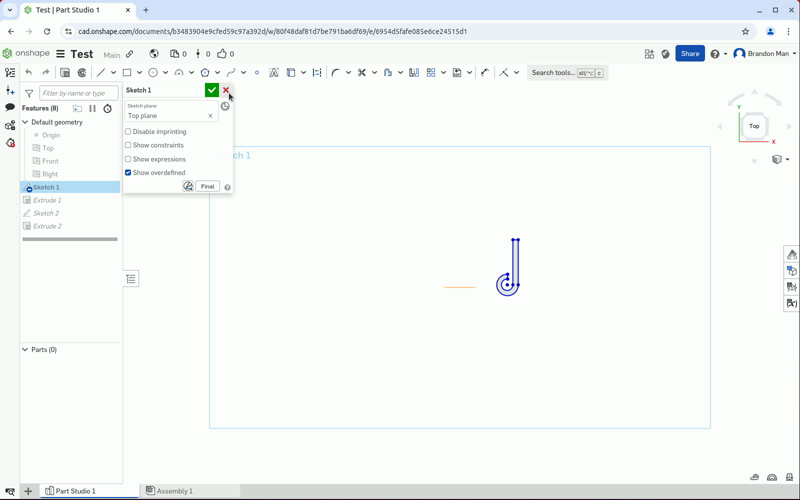
click(229, 92)
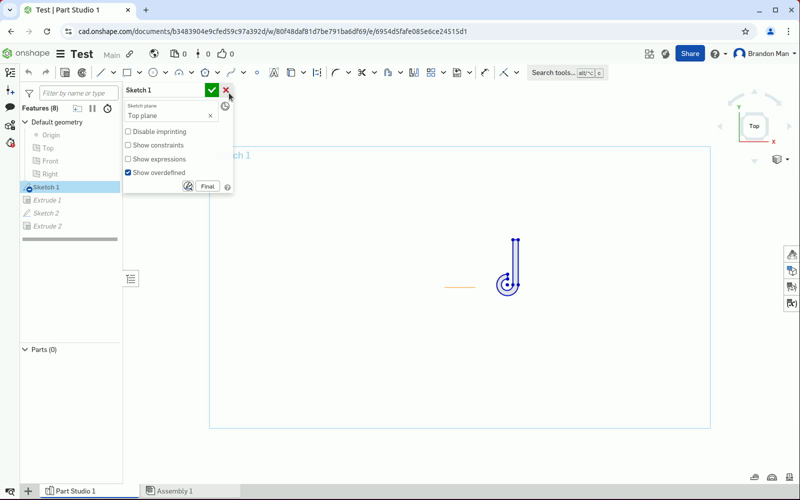
key(shift+s)
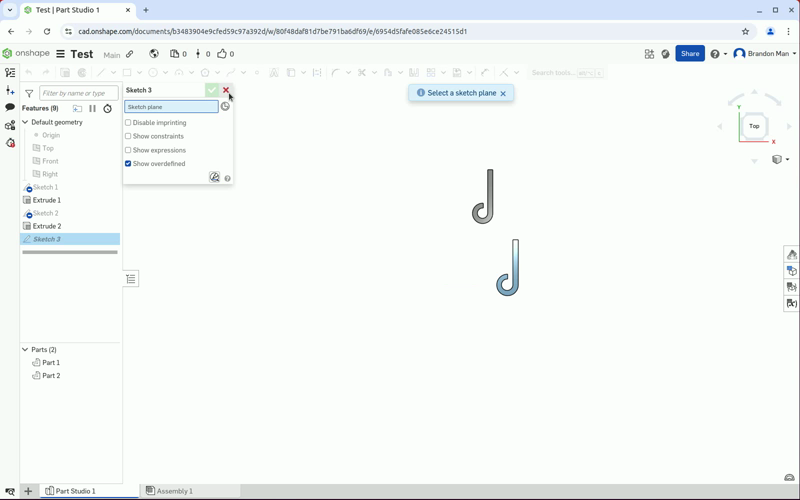
mouse_move(73, 150)
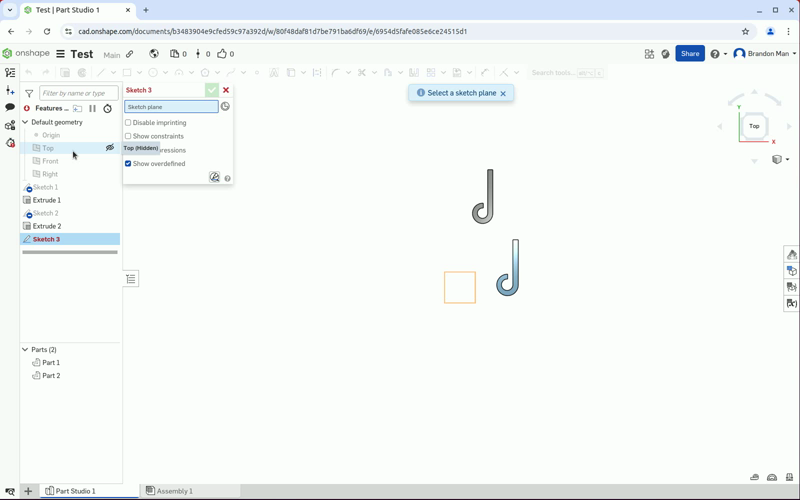
click(73, 150)
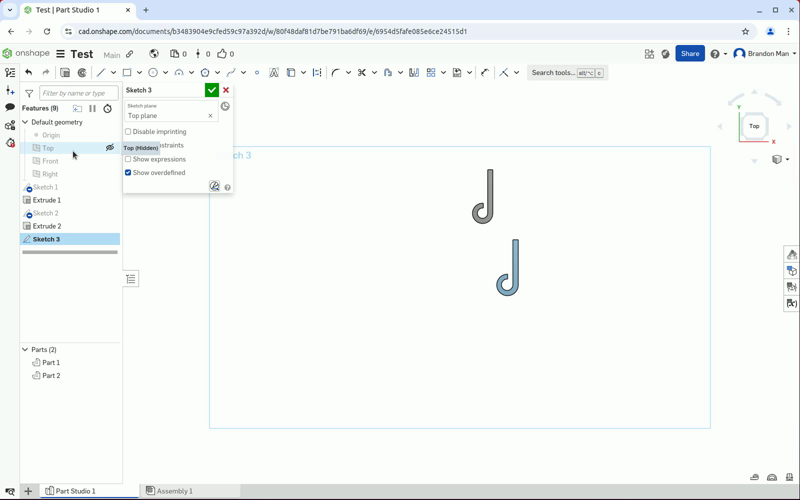
mouse_move(73, 352)
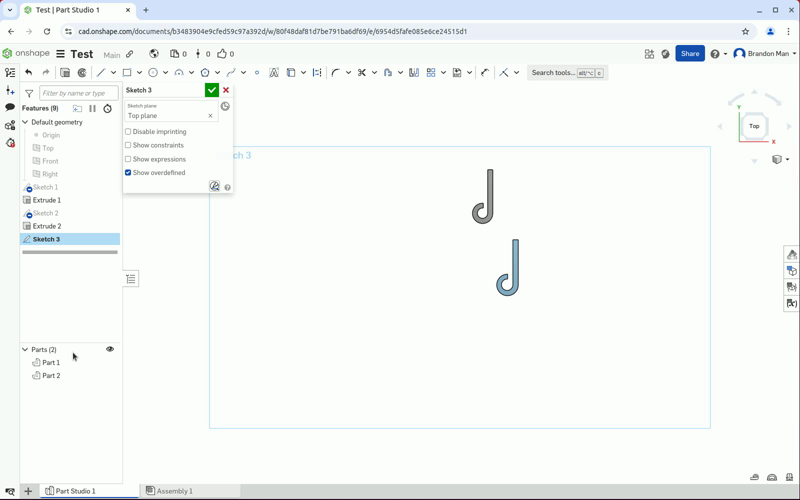
key(y)
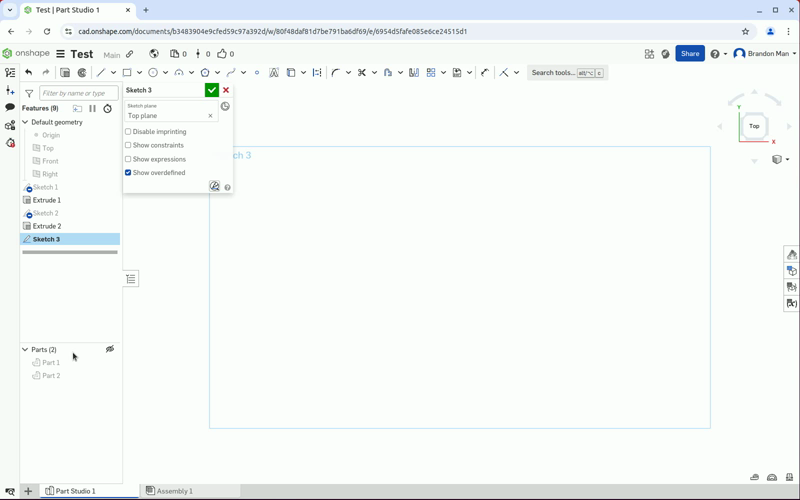
key(c)
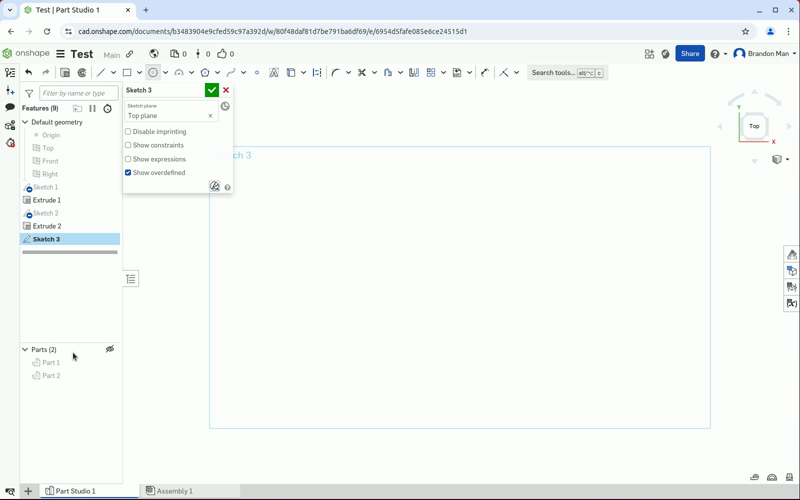
key_down(shift)
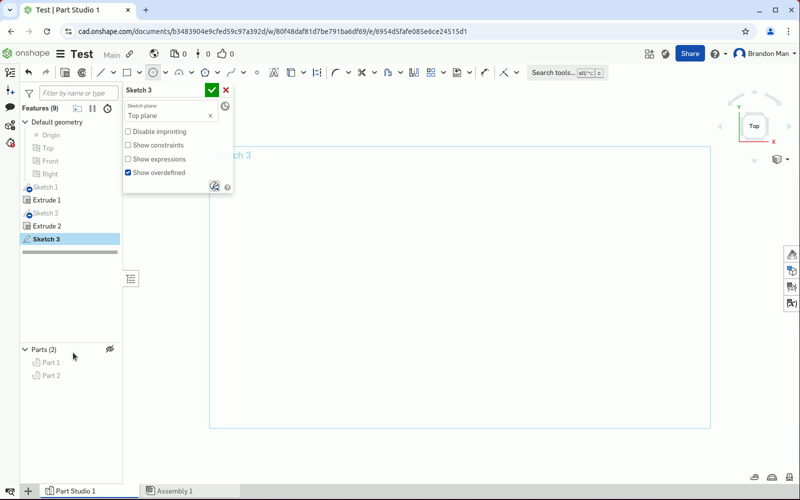
mouse_move(444, 211)
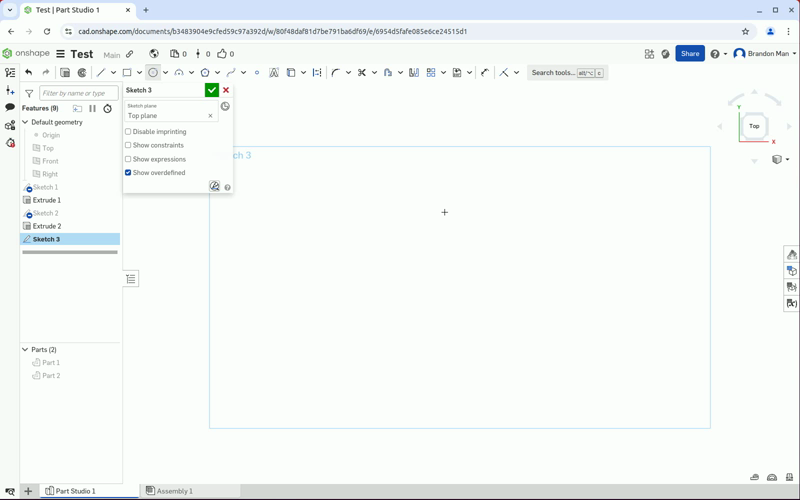
click(444, 211)
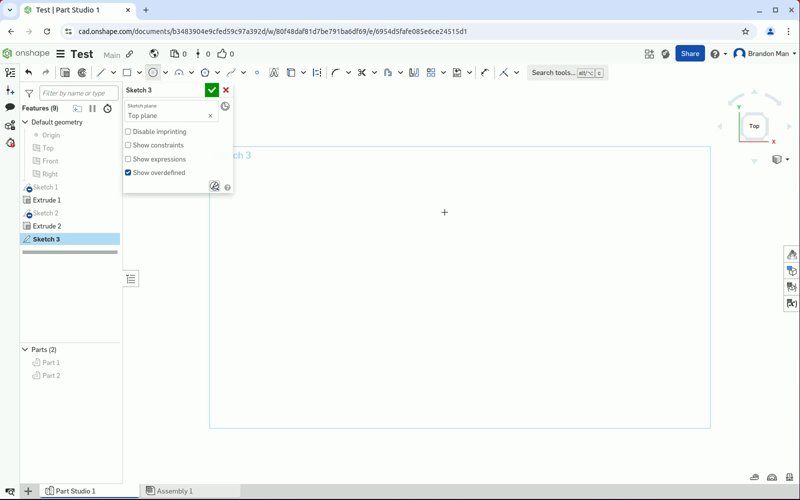
key_up(shift)
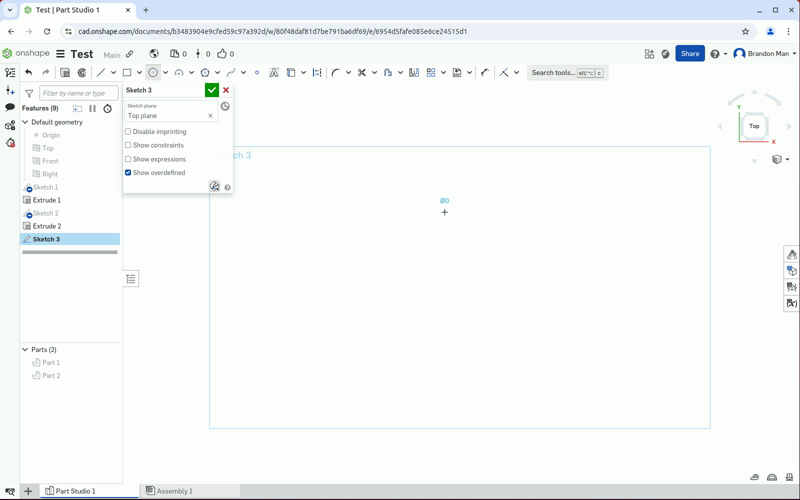
mouse_move(450, 211)
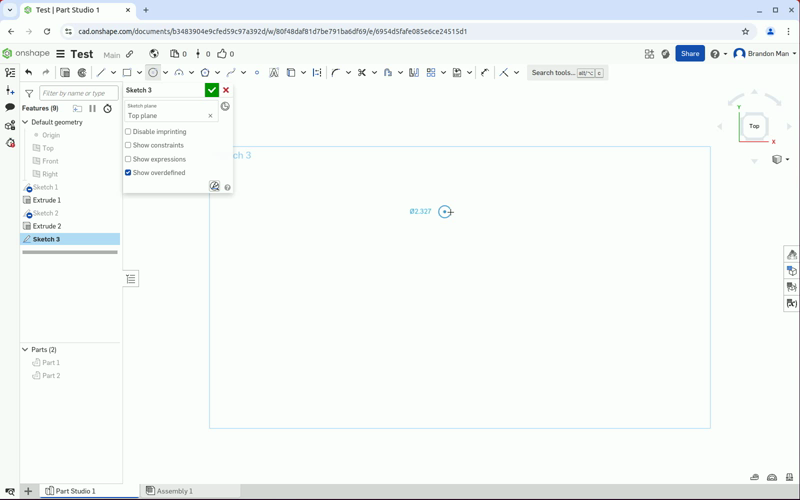
click(450, 211)
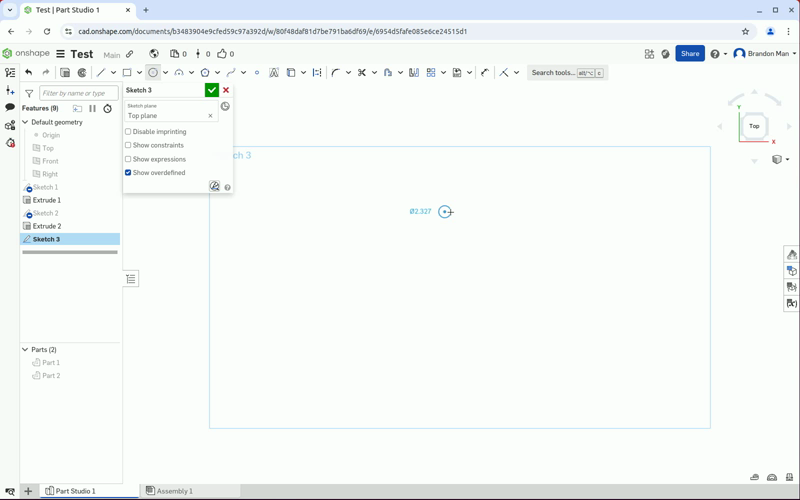
key(esc)
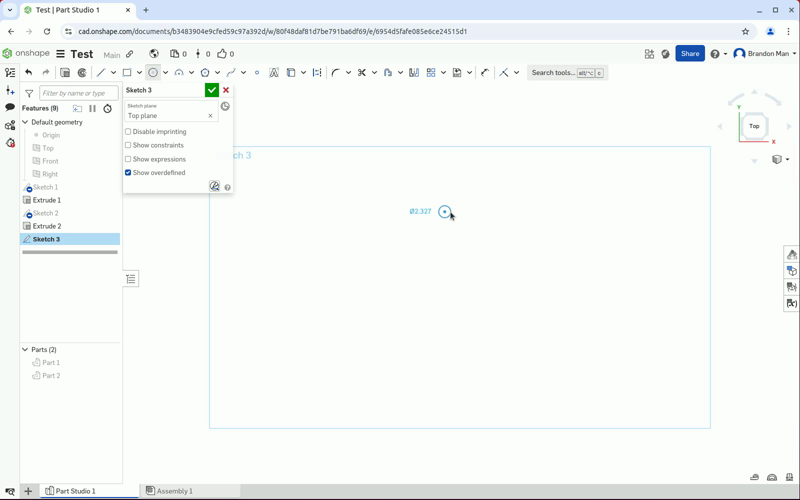
mouse_move(444, 212)
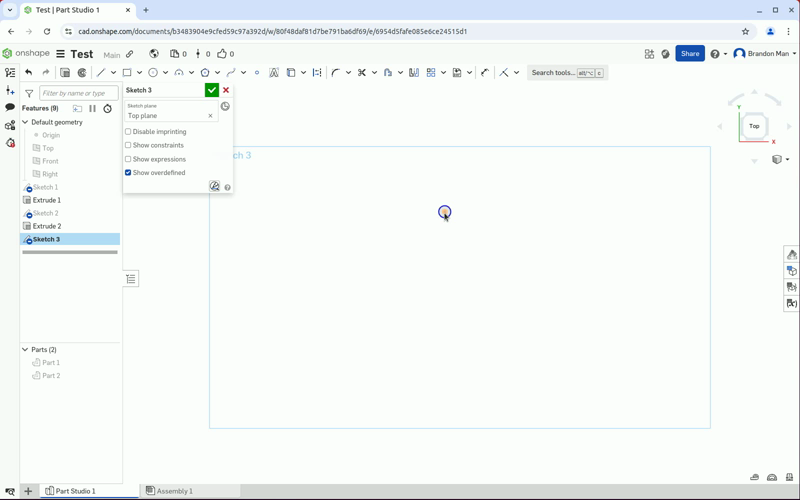
scroll(6)
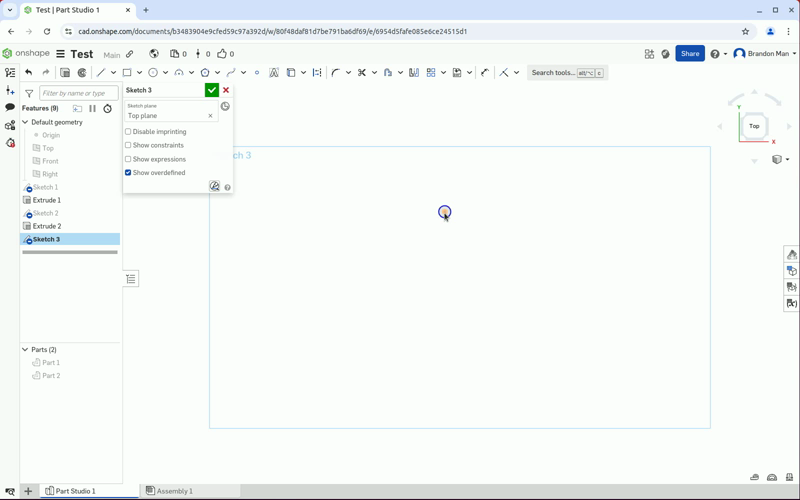
scroll(6)
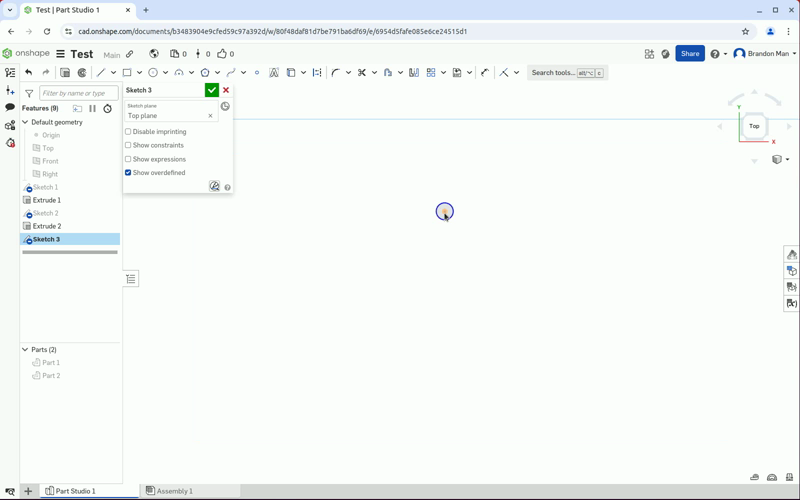
scroll(6)
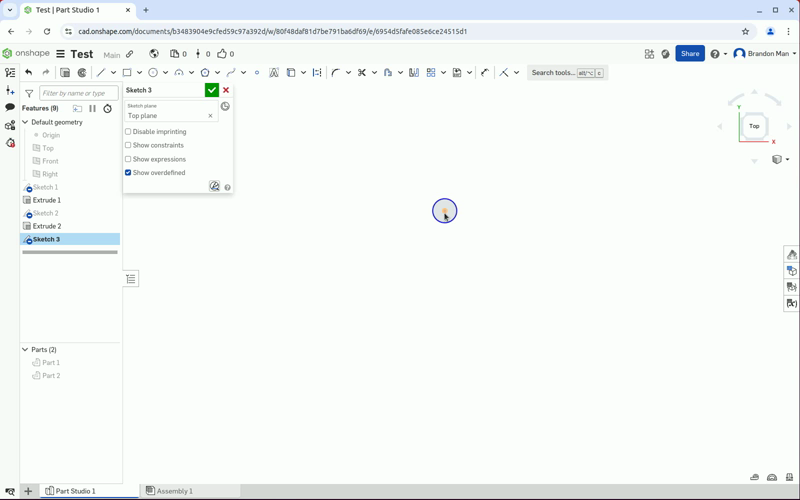
scroll(6)
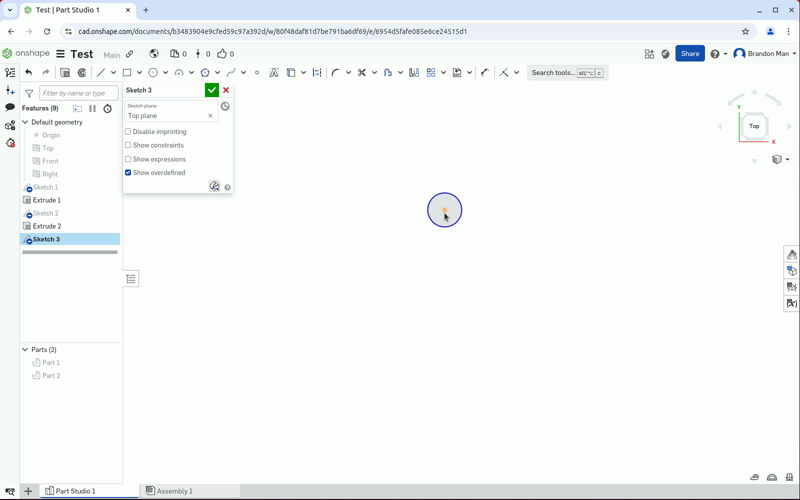
scroll(6)
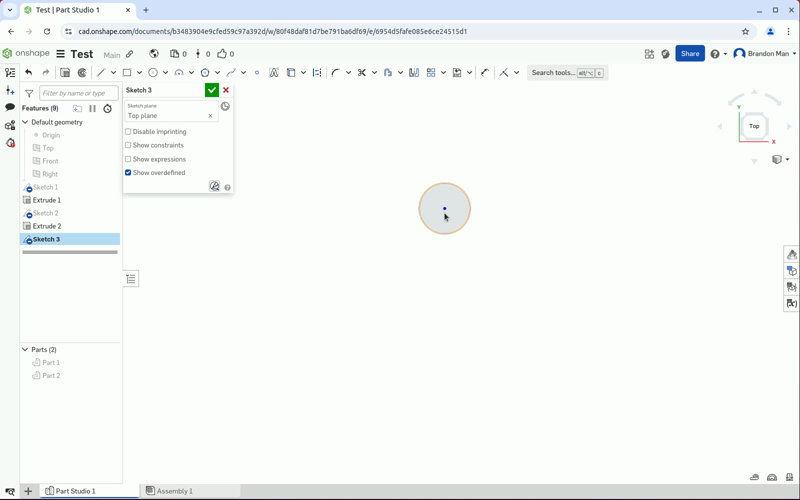
scroll(6)
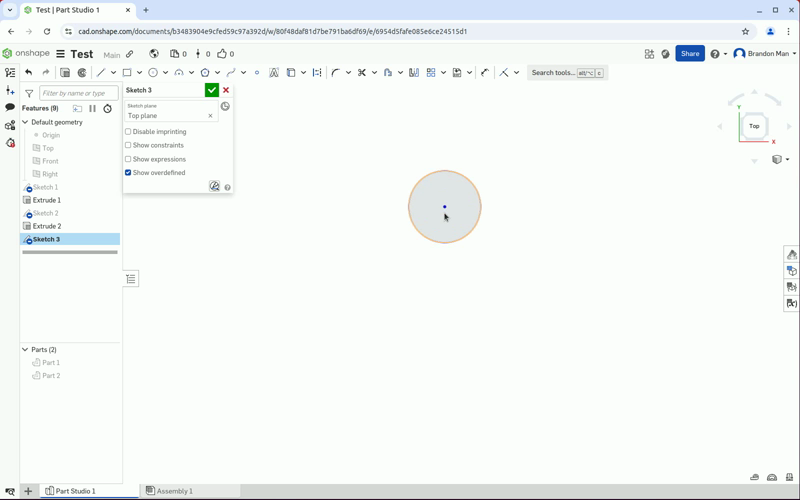
scroll(6)
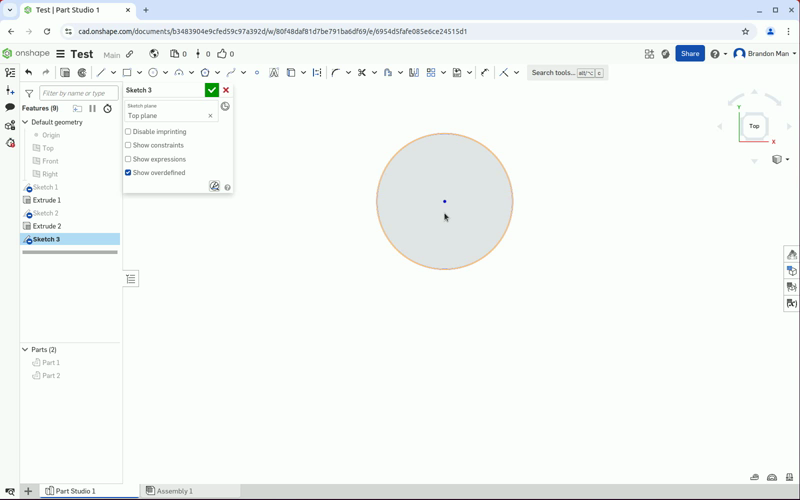
click(444, 212)
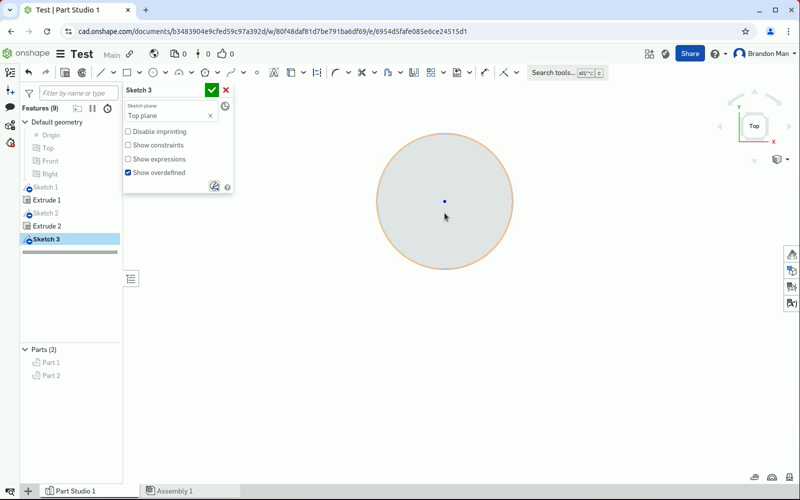
scroll(-6)
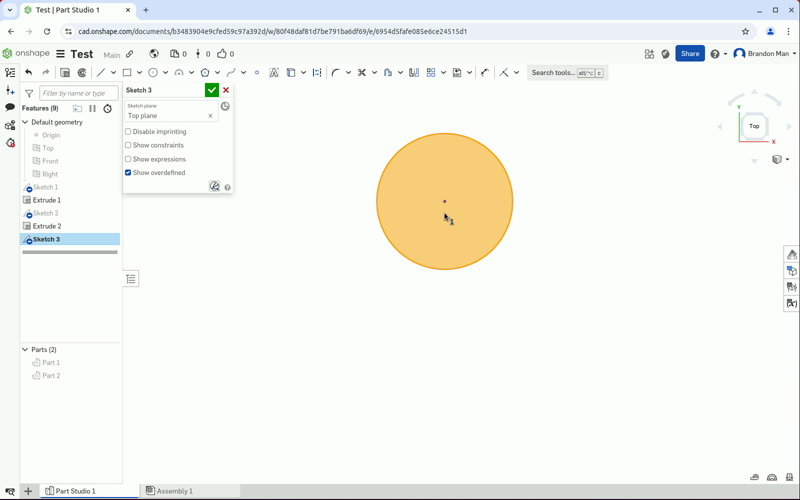
scroll(-6)
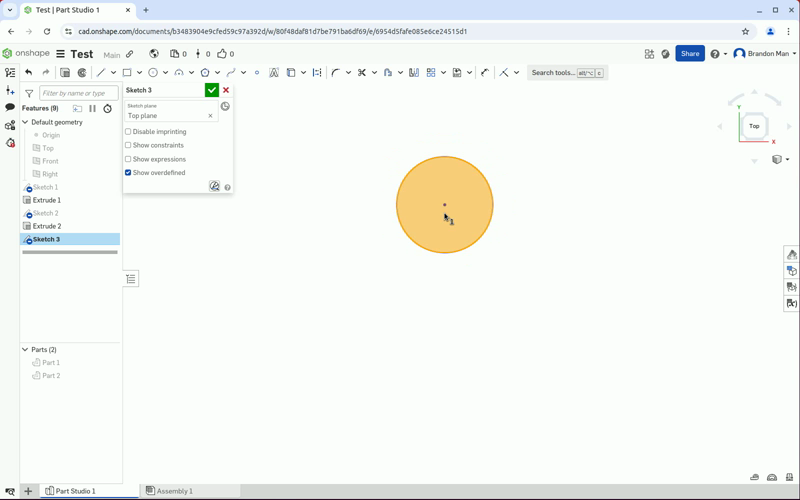
scroll(-6)
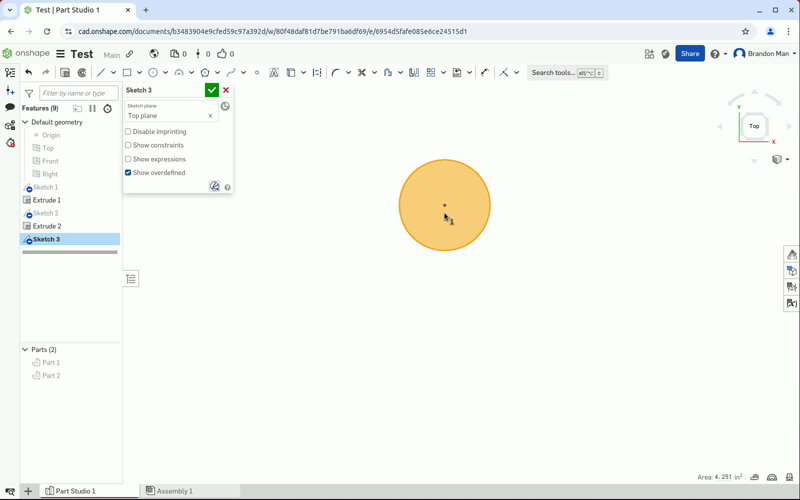
scroll(-6)
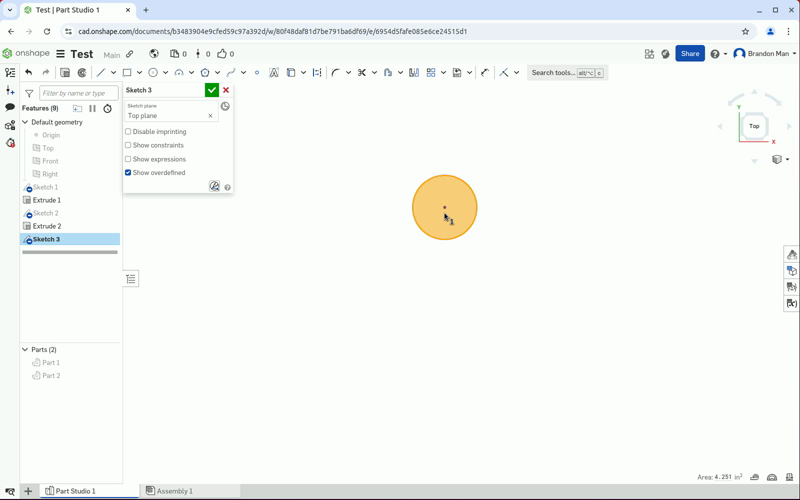
scroll(-6)
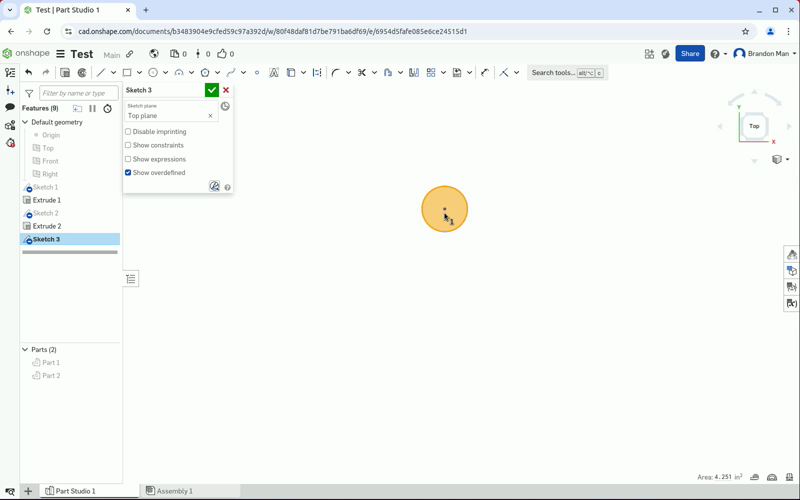
scroll(-6)
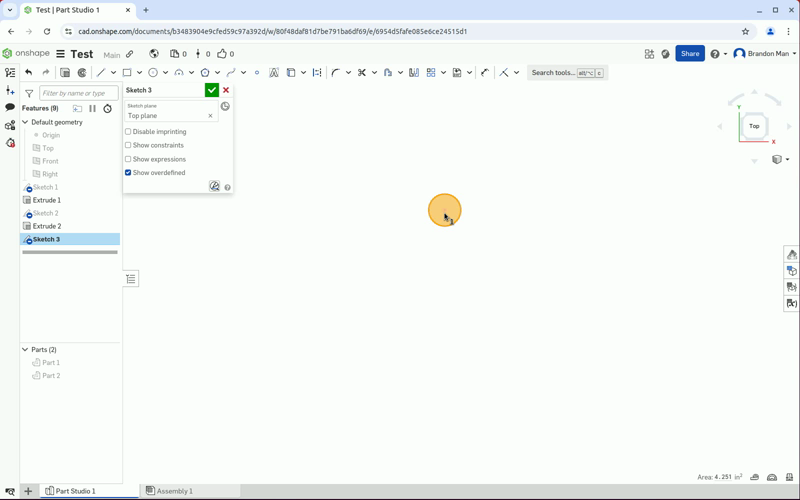
scroll(-6)
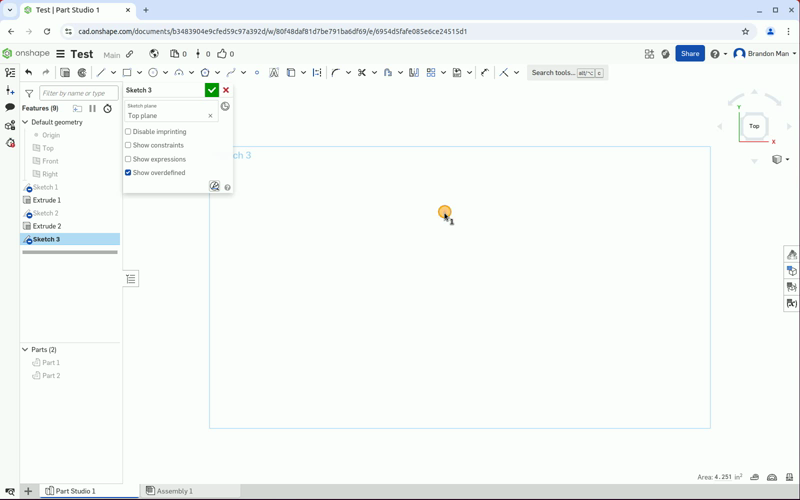
mouse_move(73, 352)
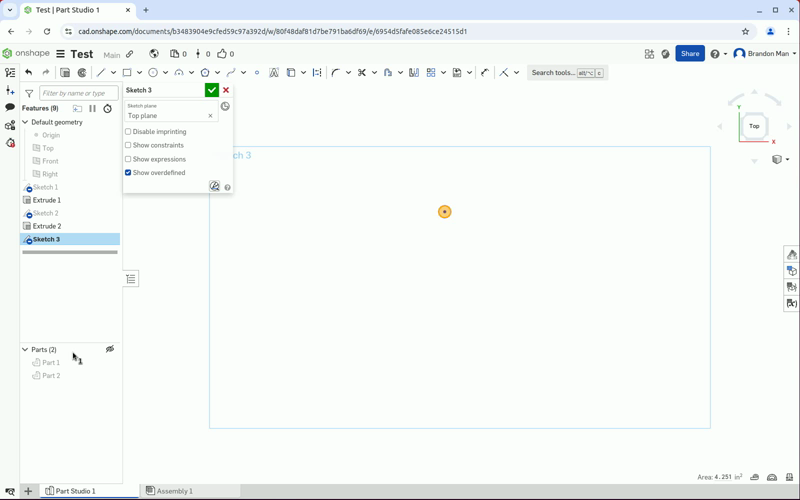
key(shift+y)
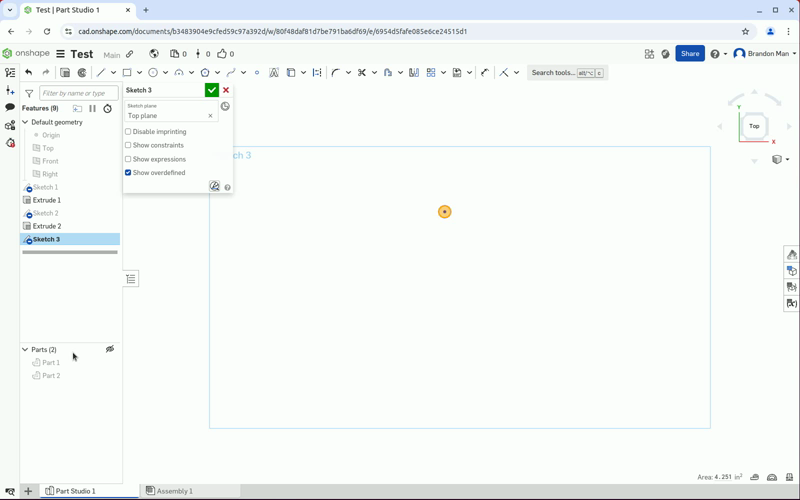
key(shift+e)
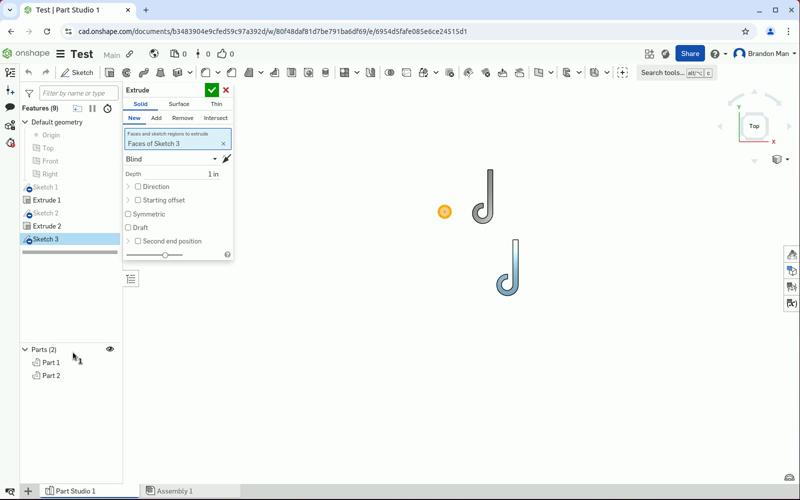
mouse_move(143, 106)
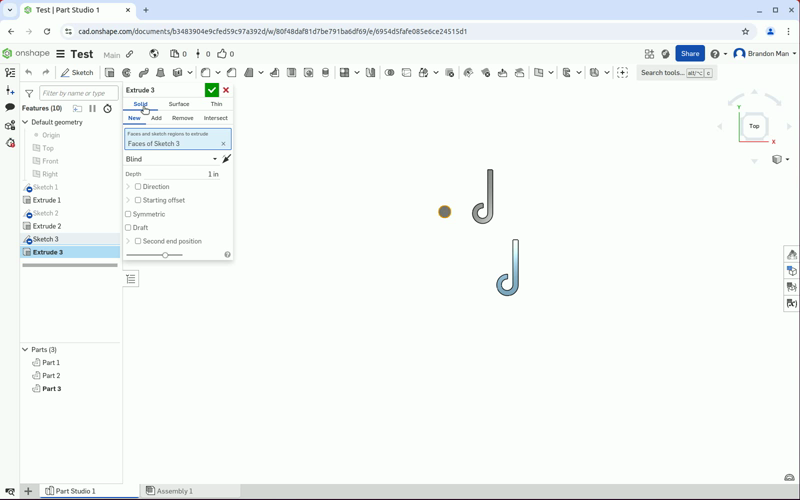
click(143, 106)
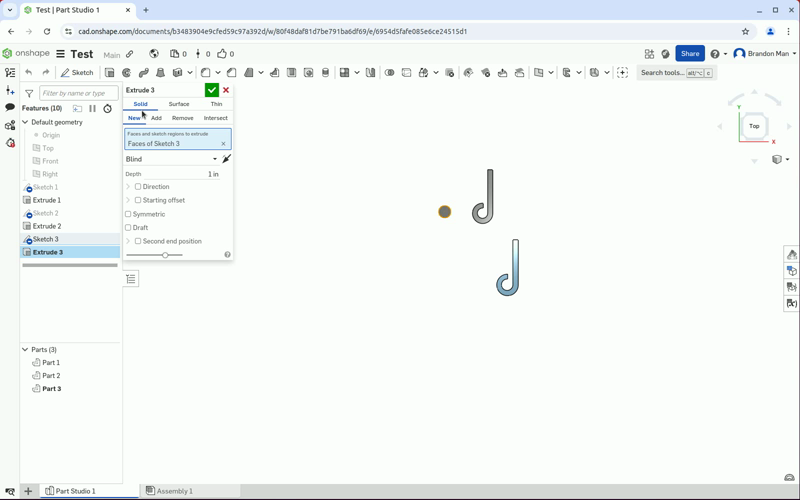
mouse_move(137, 120)
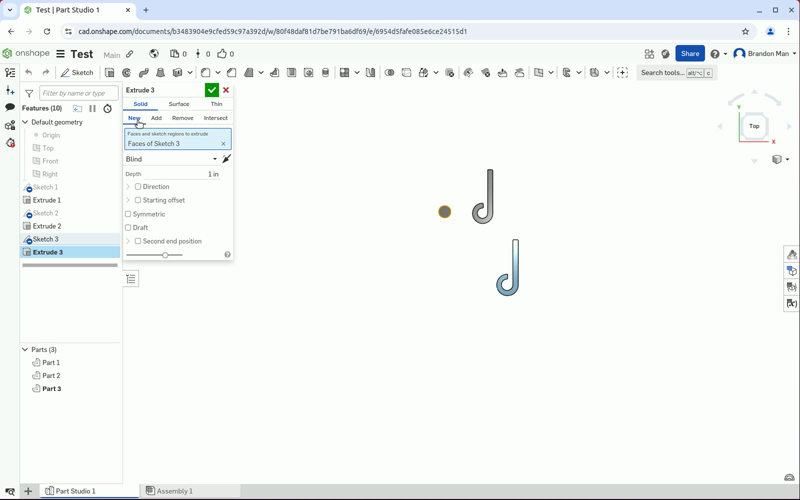
click(137, 120)
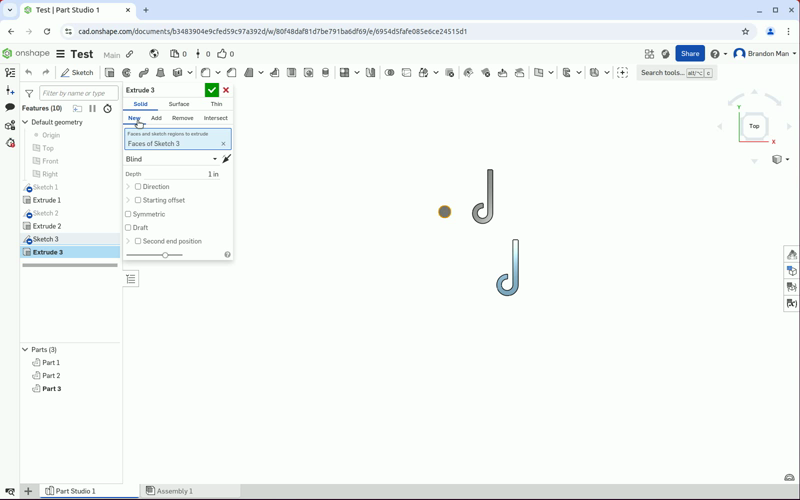
key(tab, 4)
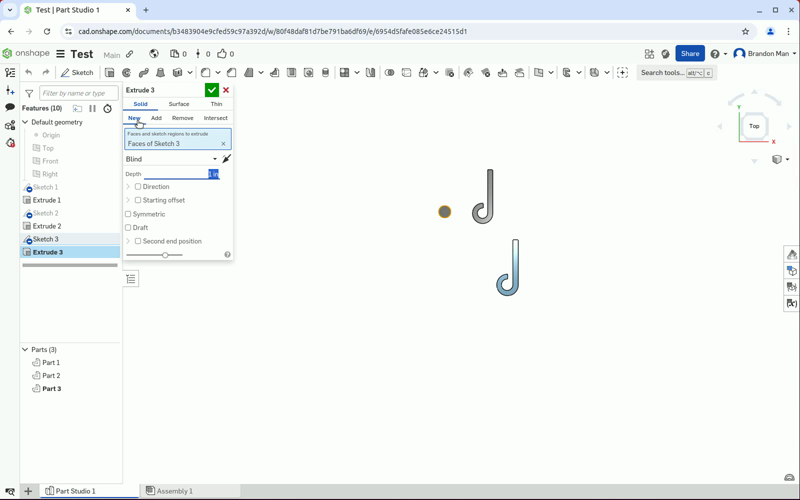
text(20.22)
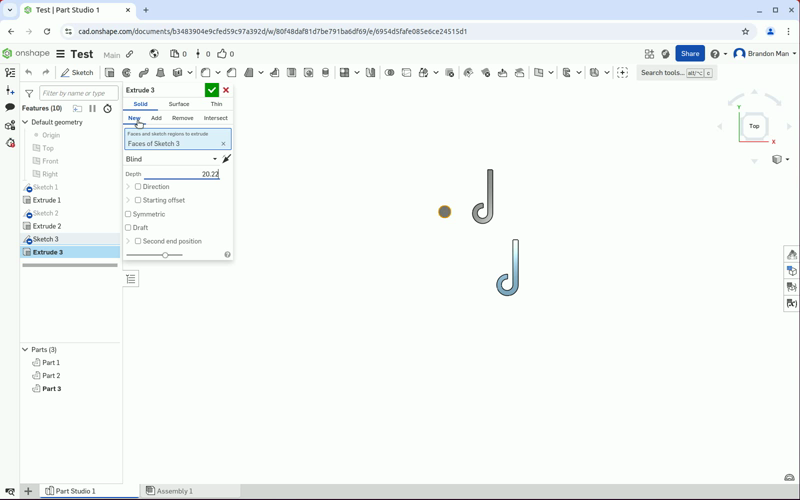
key(enter)
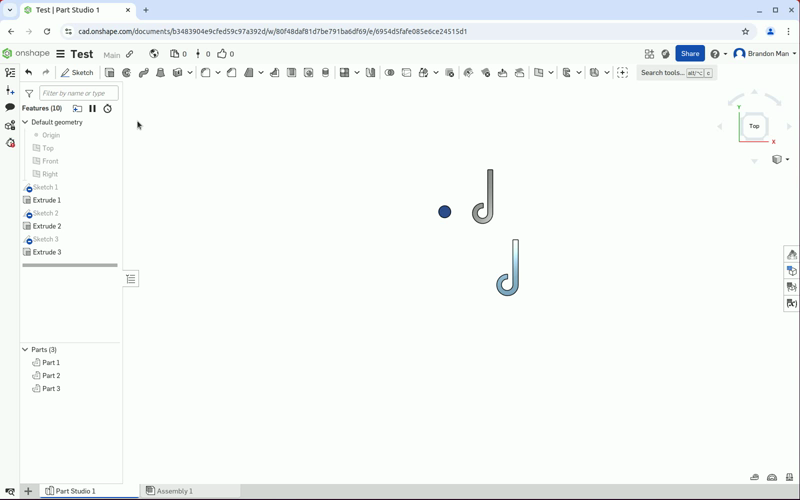
key(shift+h)
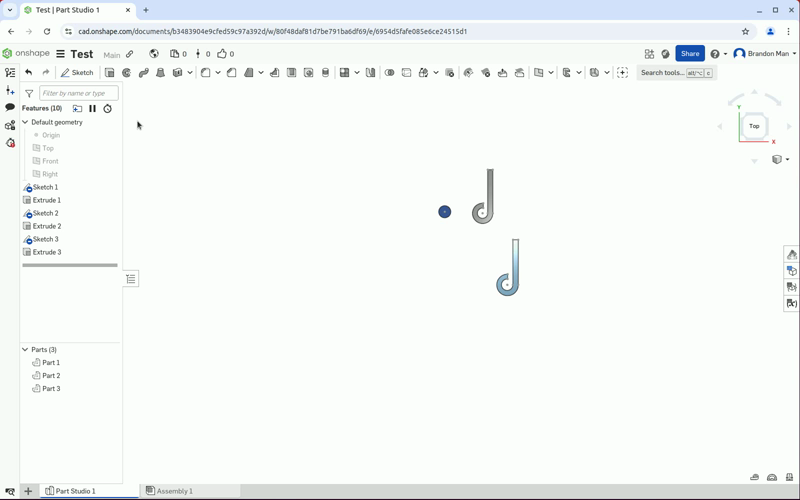
key(shift+h)
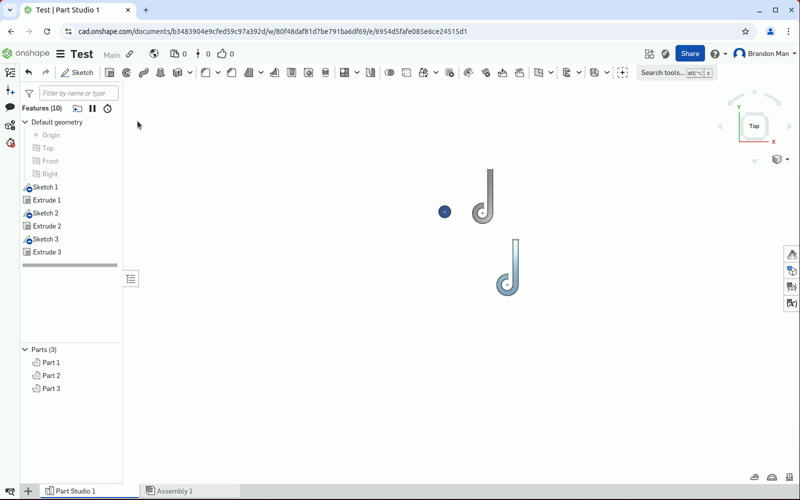
key(shift+7)
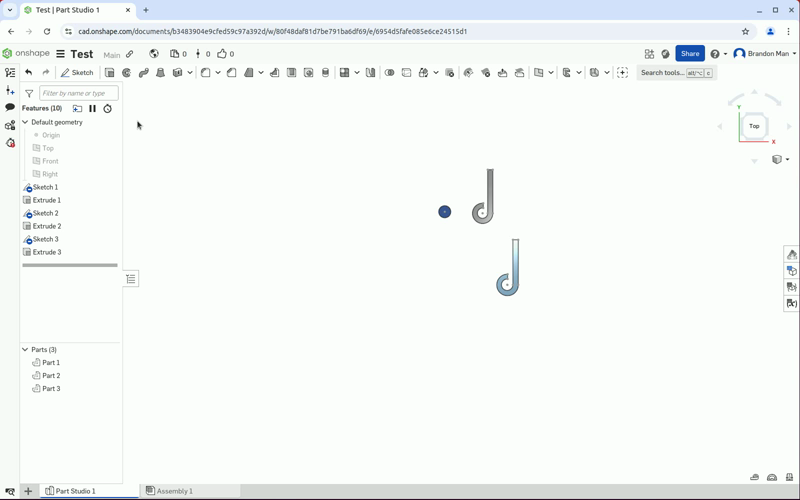
key(up, 3)
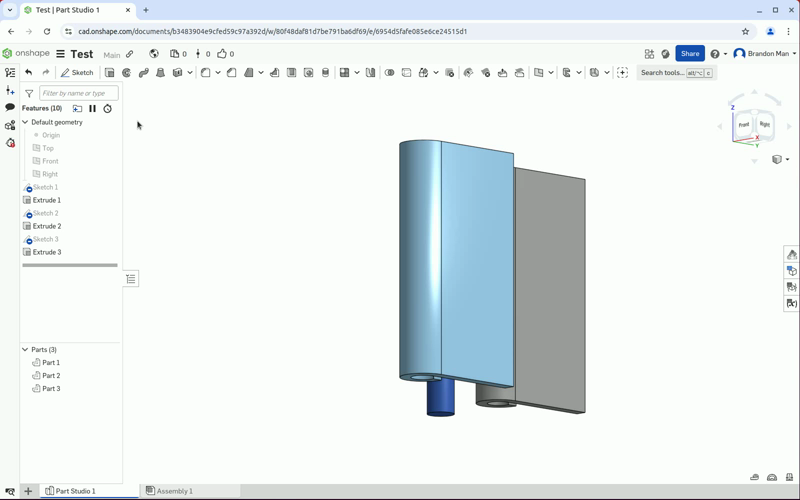
key(left, 3)
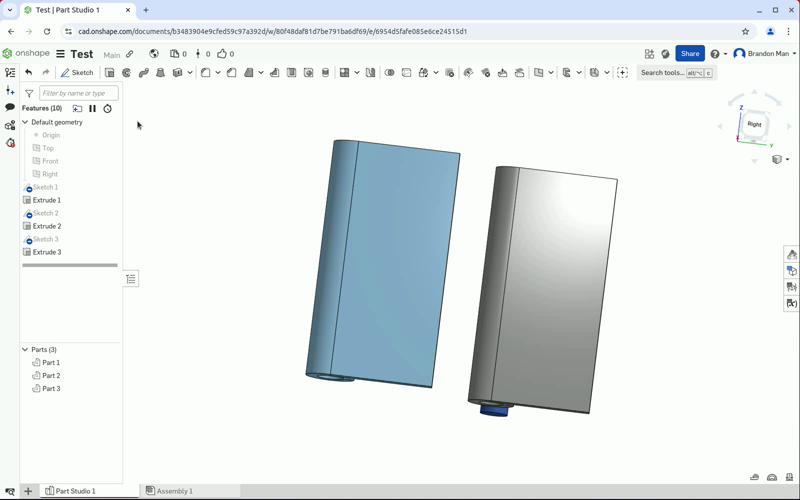
key(right, 3)
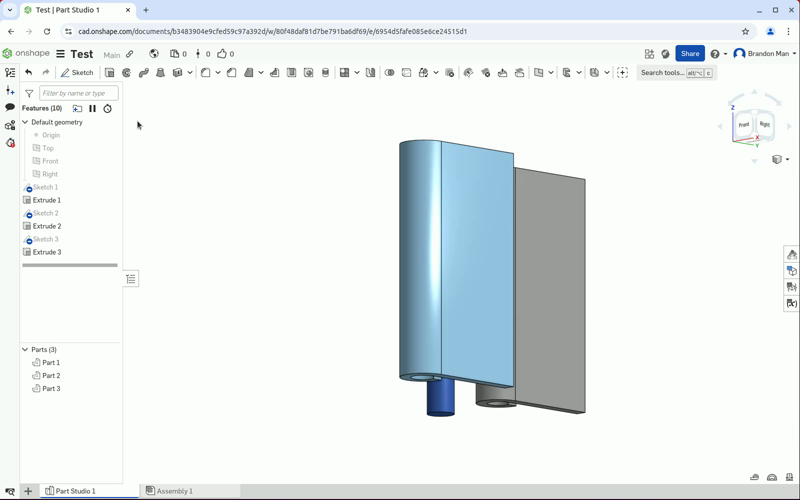
key(down, 3)
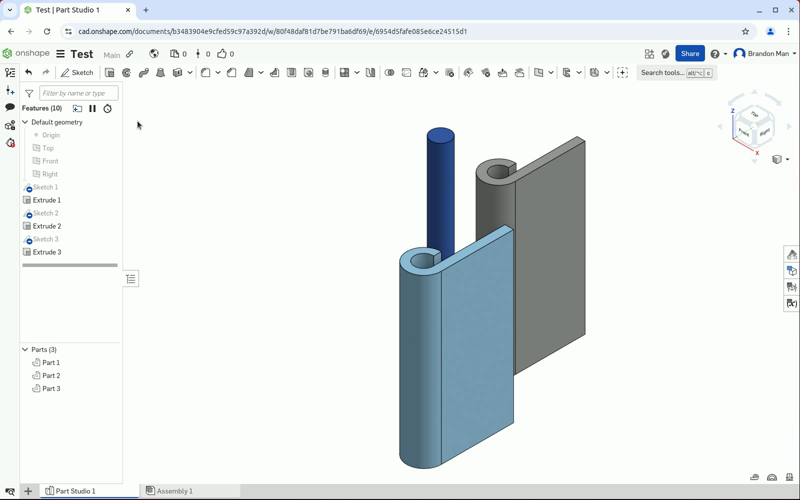
mouse_move(73, 189)
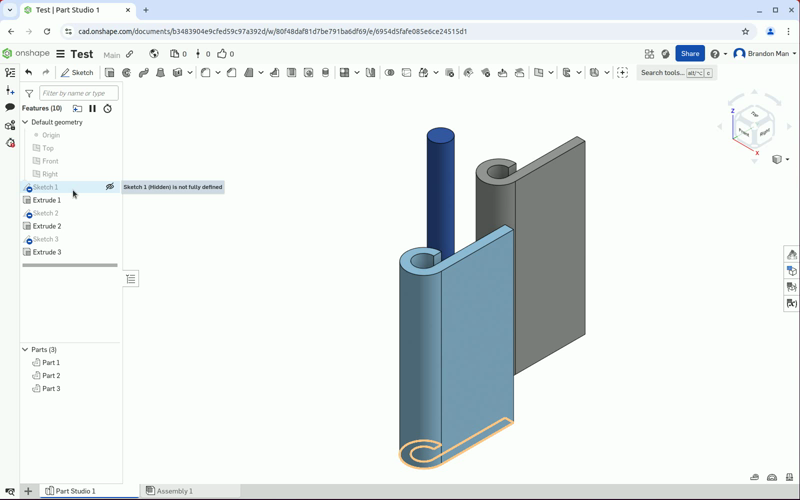
click(73, 189)